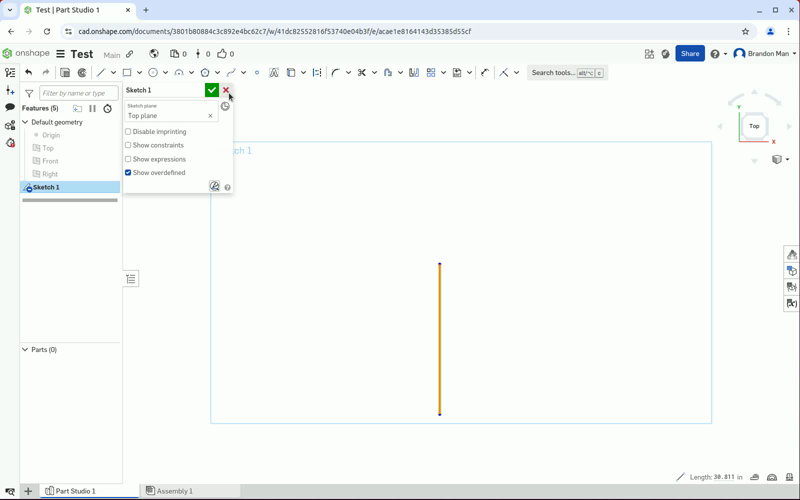
key(shift+h)
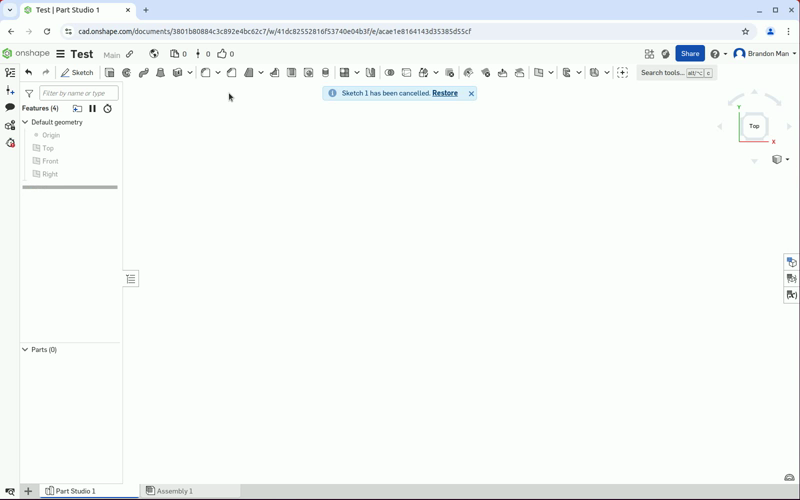
mouse_move(73, 352)
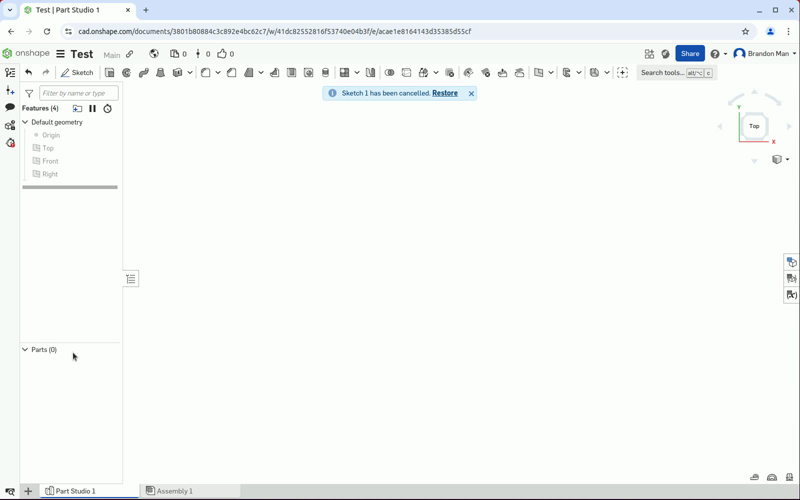
key(y)
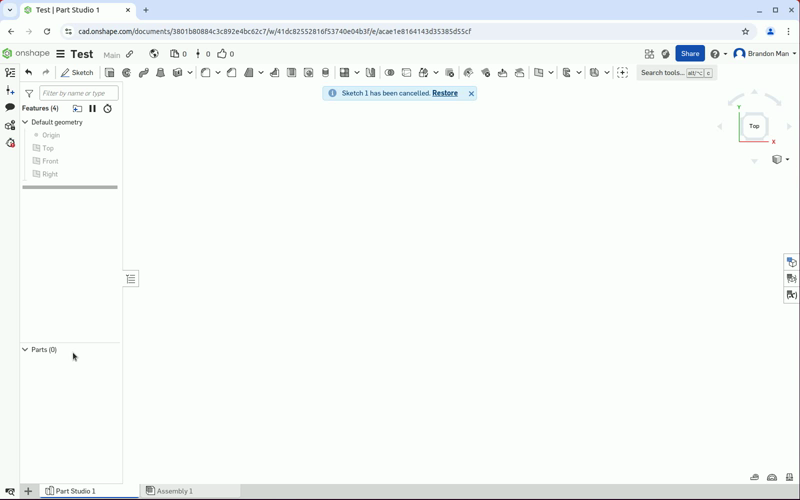
key(shift+p)
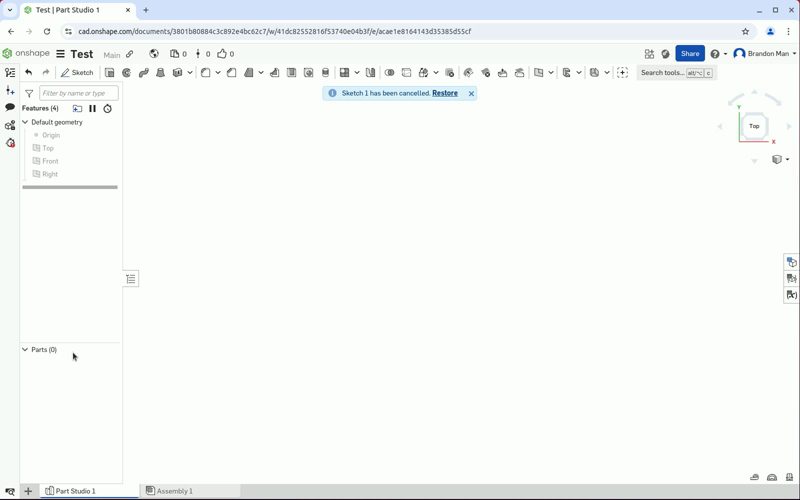
key(space)
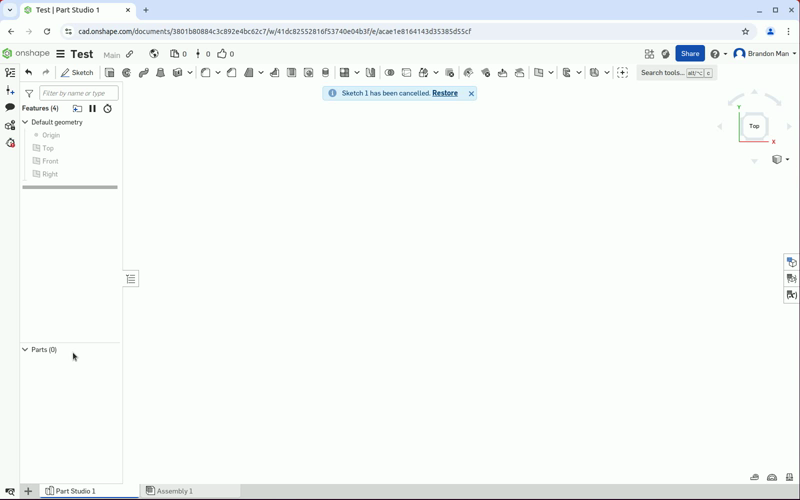
key_down(shift)
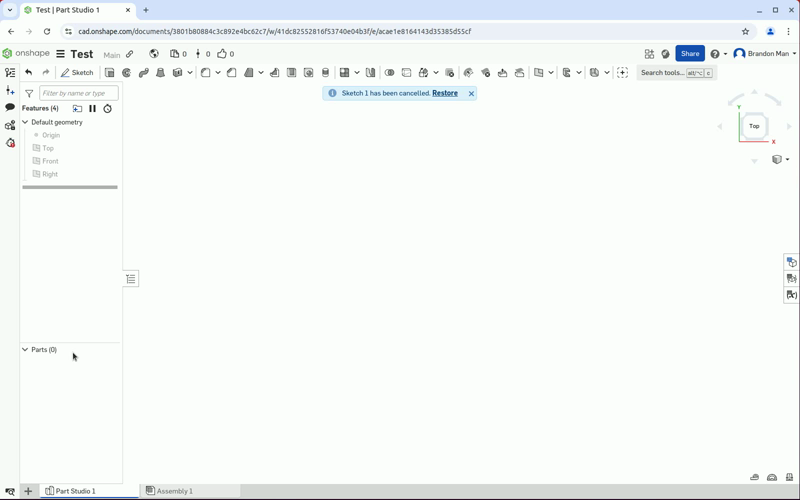
key(up)
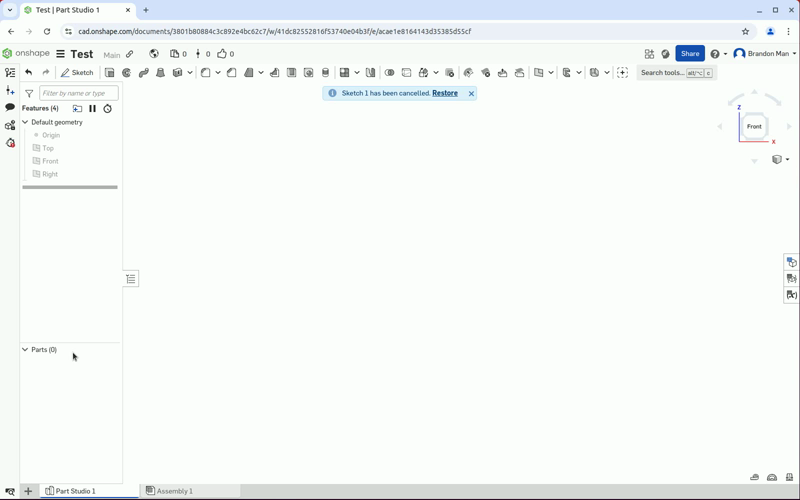
key_up(shift)
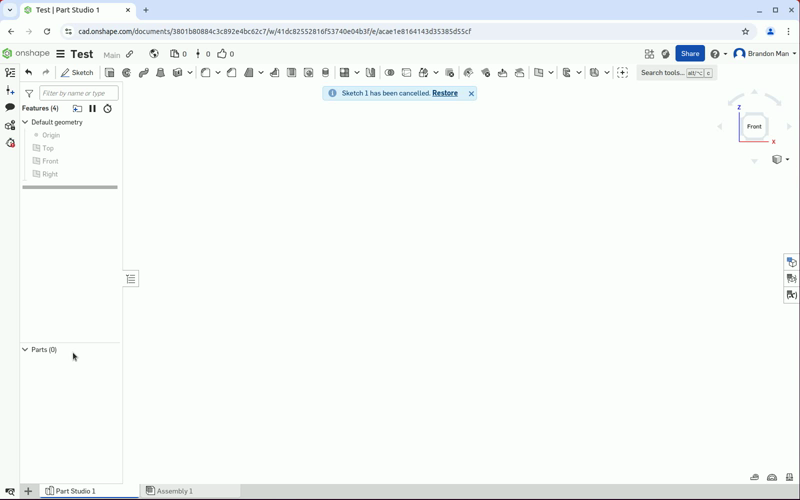
mouse_move(73, 352)
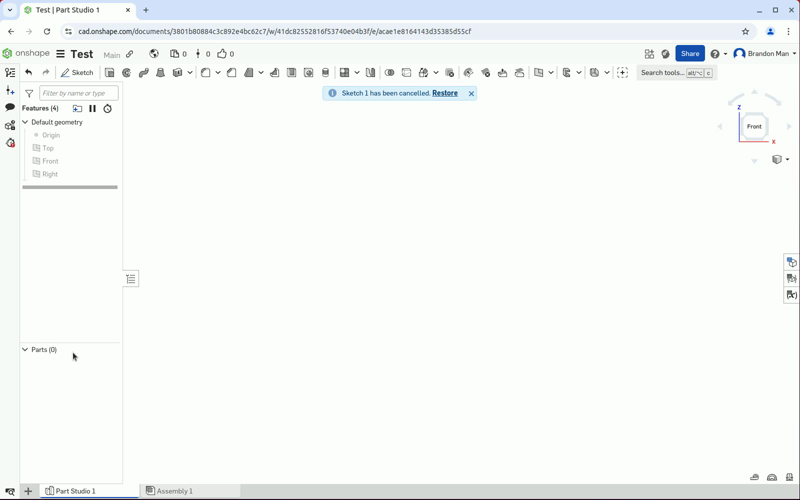
key(shift+y)
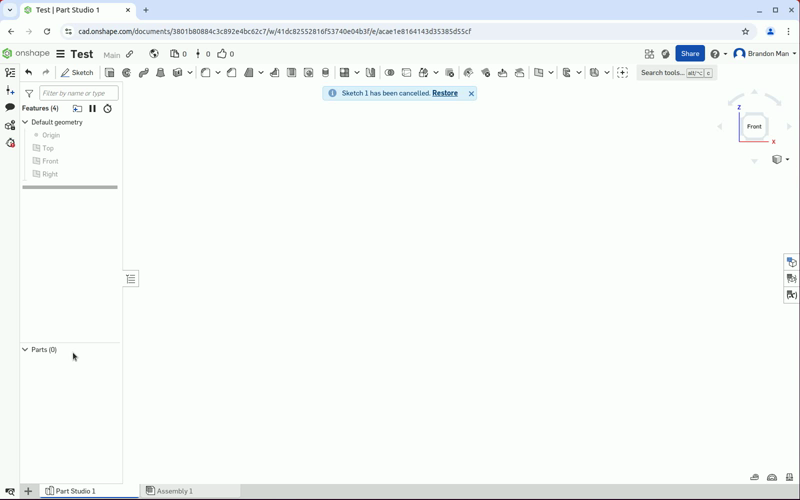
key(shift+s)
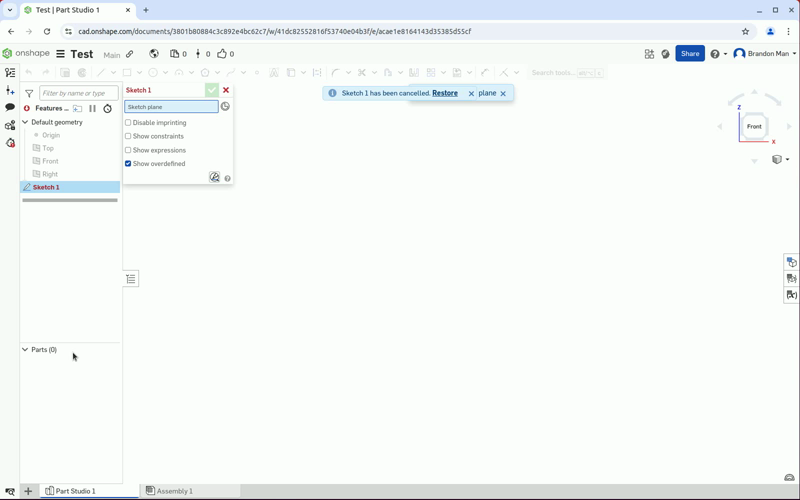
mouse_move(73, 163)
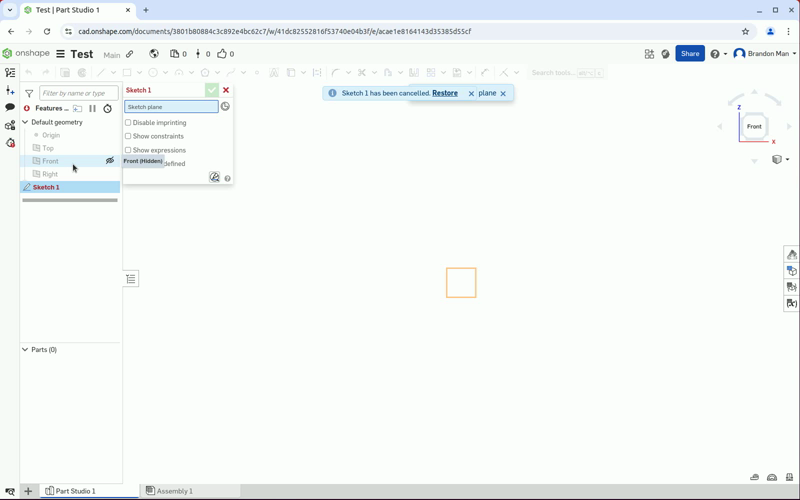
click(73, 163)
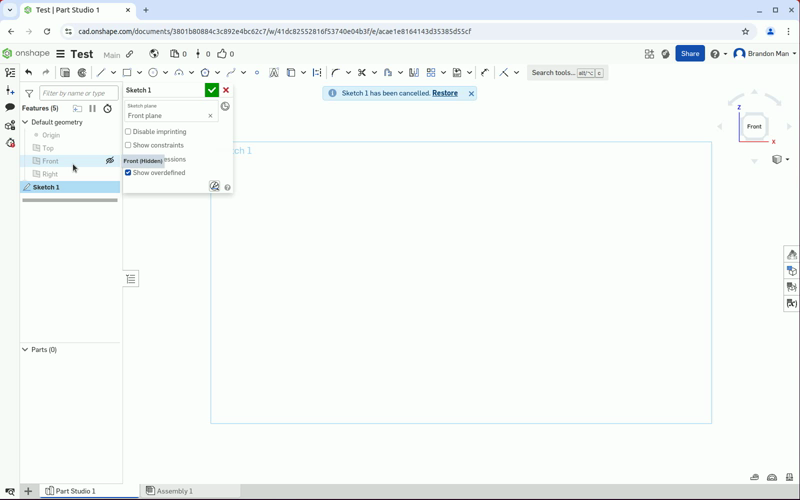
mouse_move(73, 352)
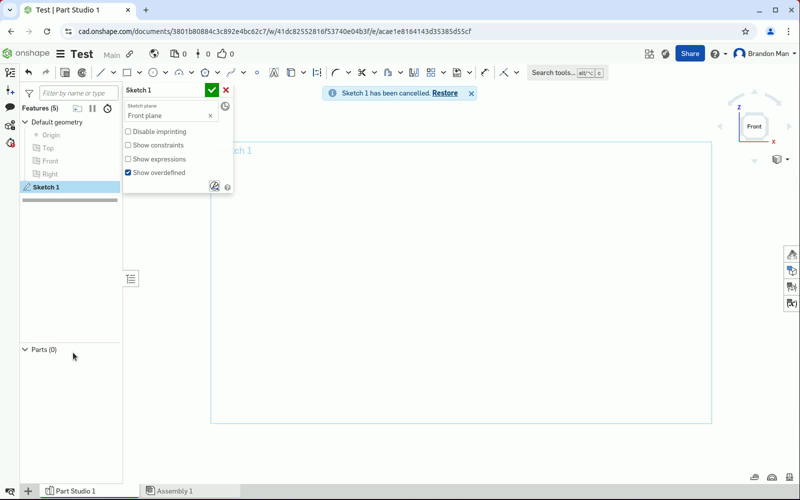
key(y)
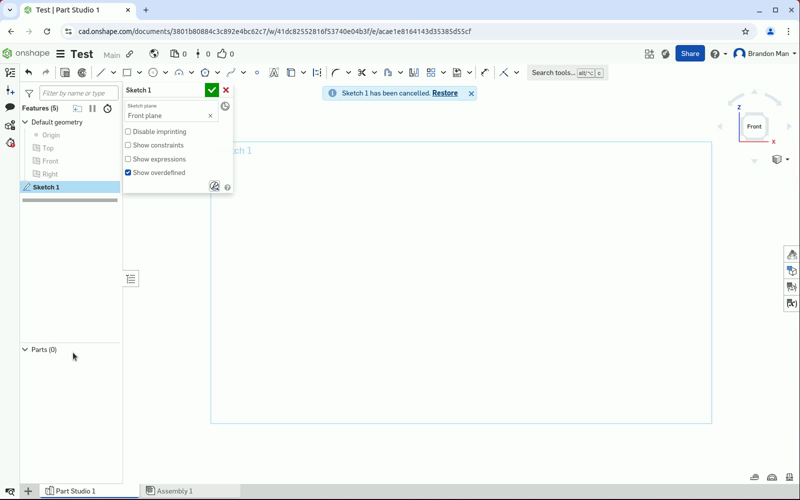
key(l)
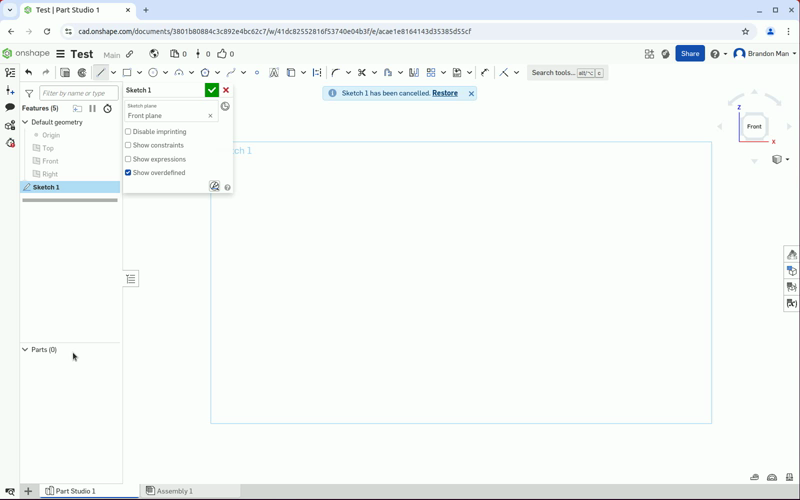
key_down(shift)
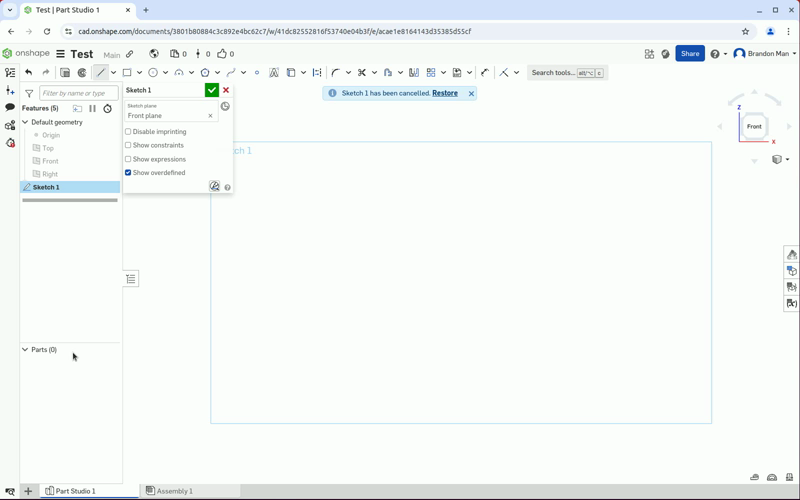
mouse_move(460, 252)
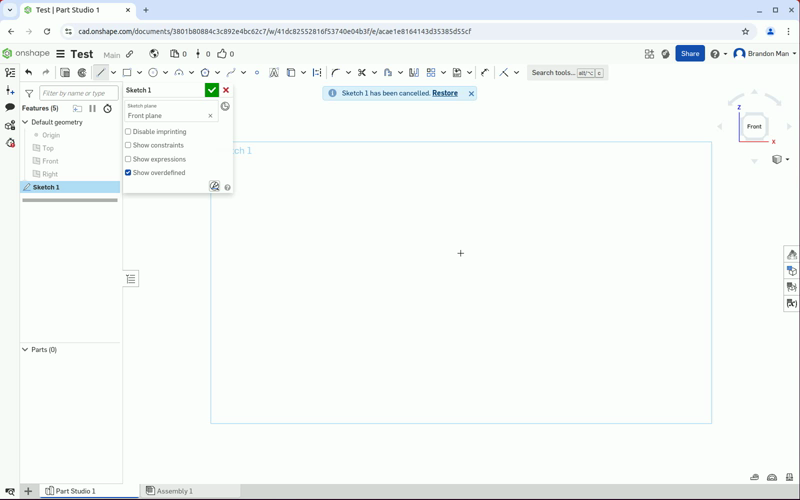
click(460, 252)
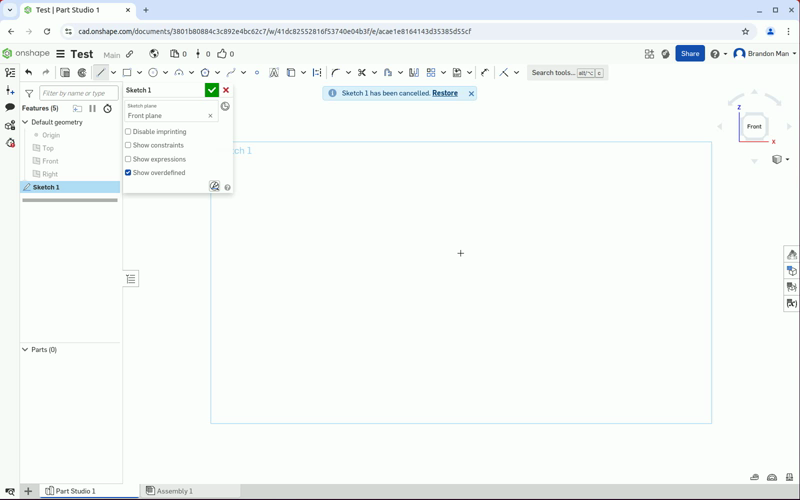
key_up(shift)
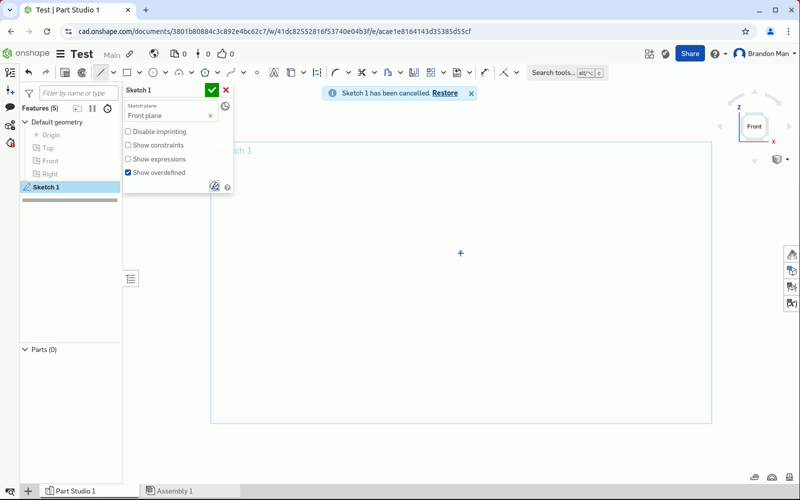
key_down(shift)
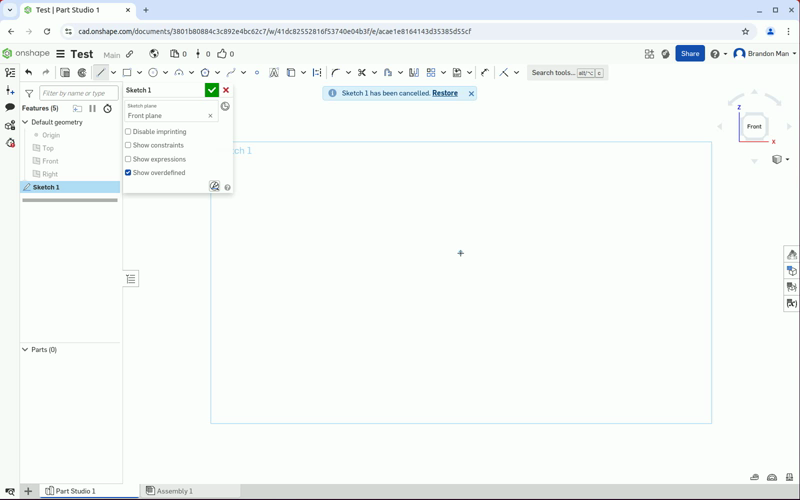
mouse_move(490, 252)
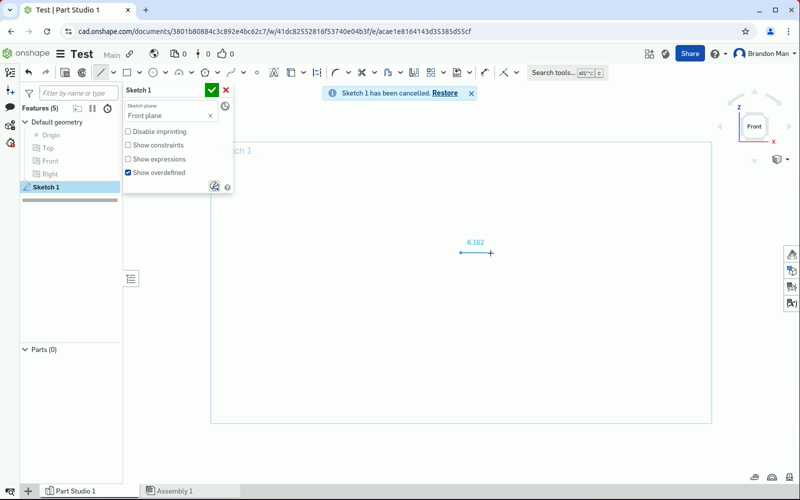
mouse_move(481, 252)
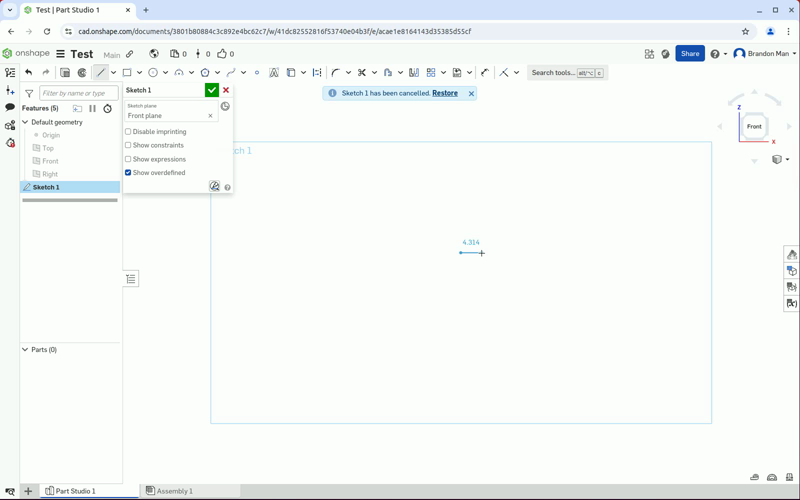
click(481, 252)
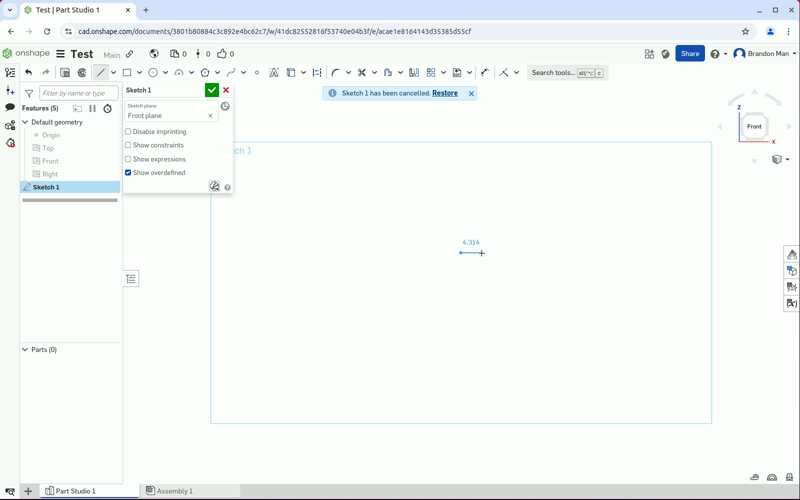
key_up(shift)
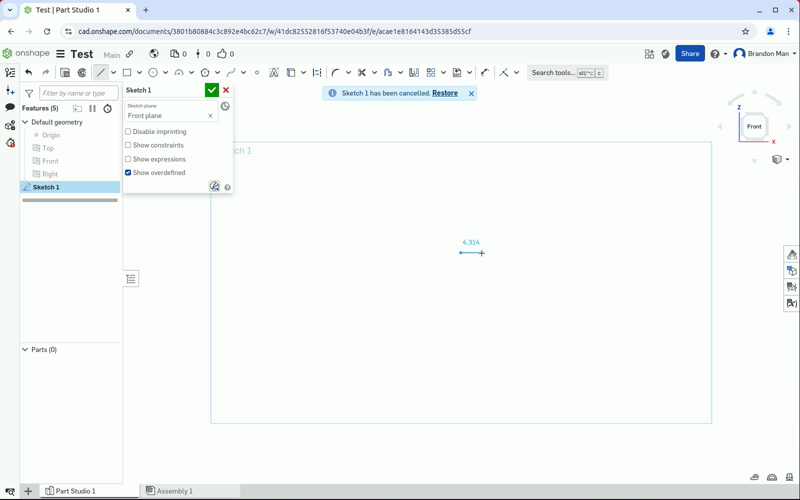
key_down(shift)
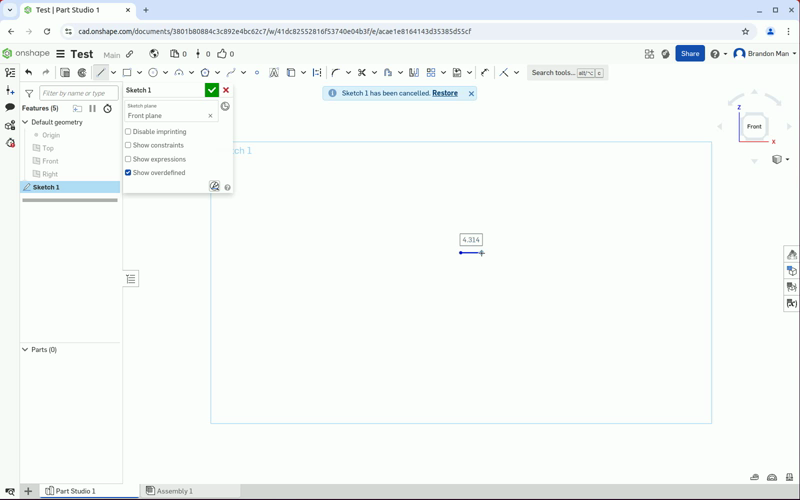
mouse_move(511, 252)
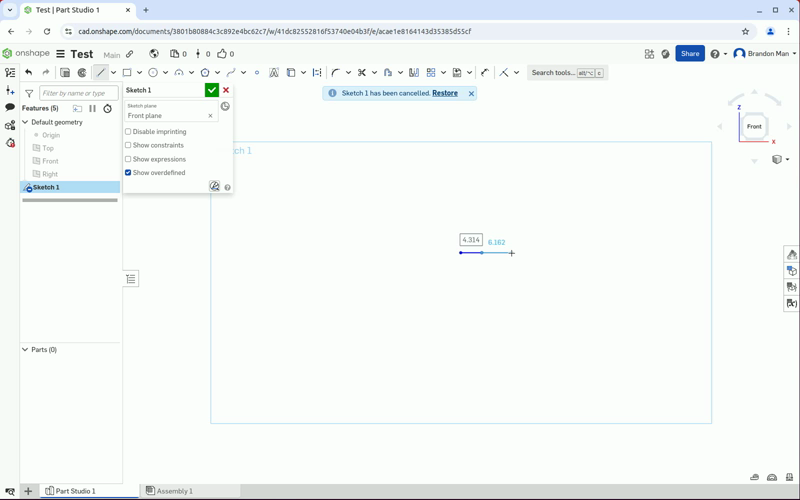
mouse_move(481, 221)
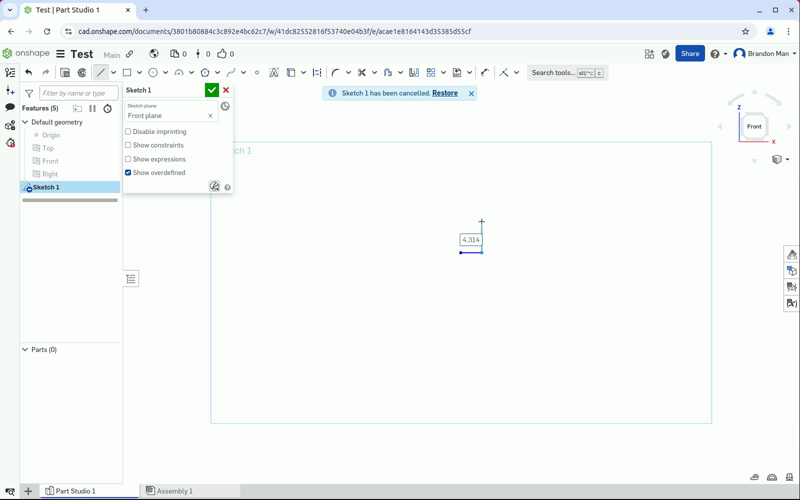
click(481, 221)
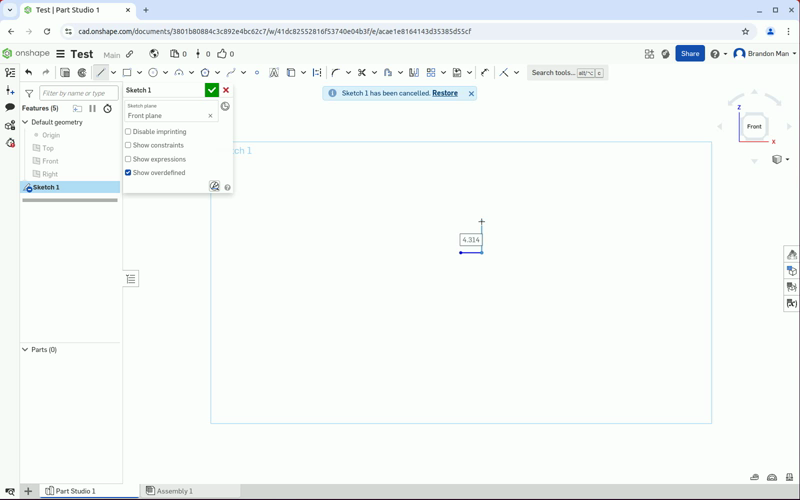
key_up(shift)
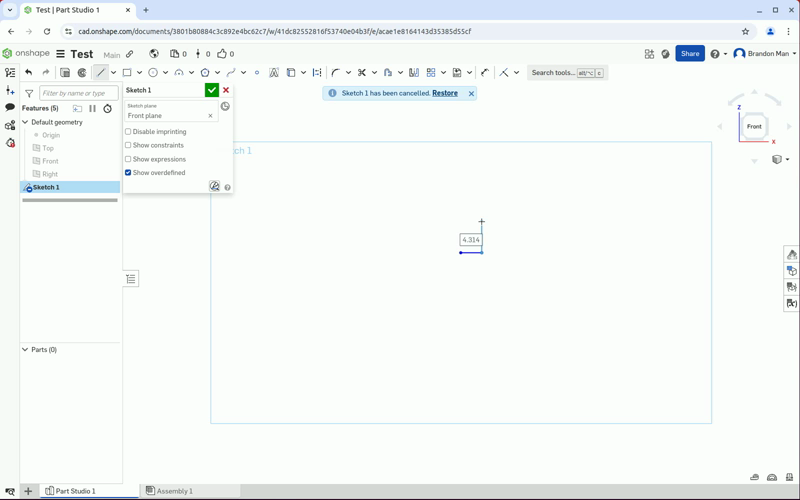
key_down(shift)
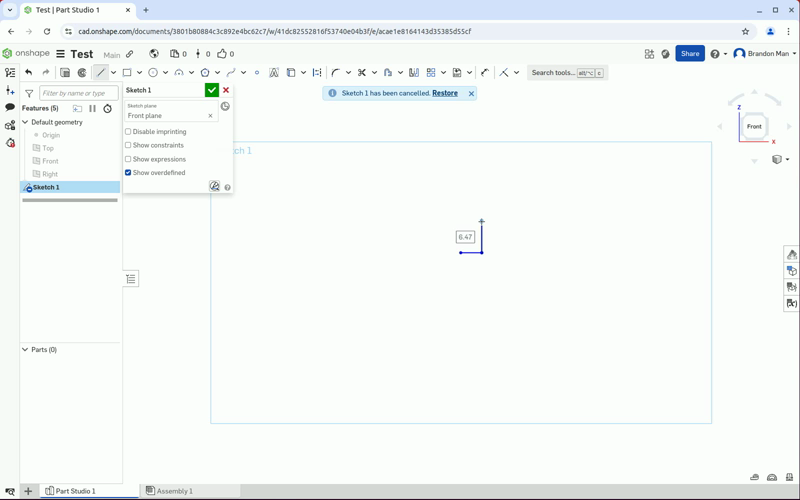
mouse_move(511, 221)
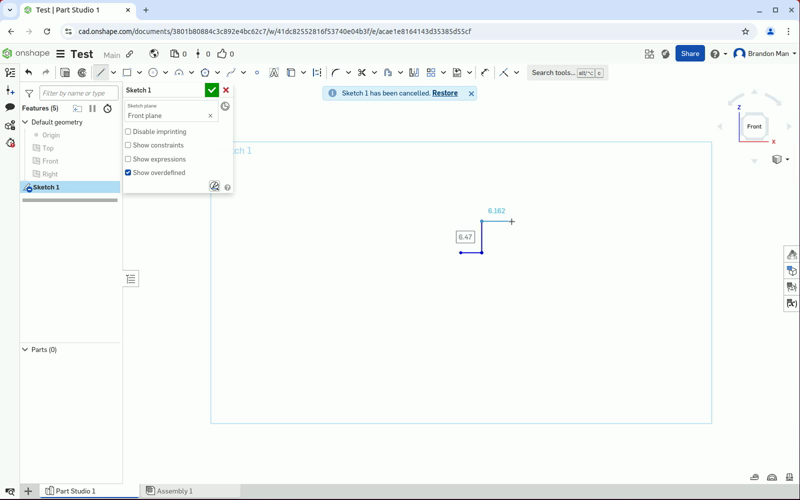
mouse_move(460, 221)
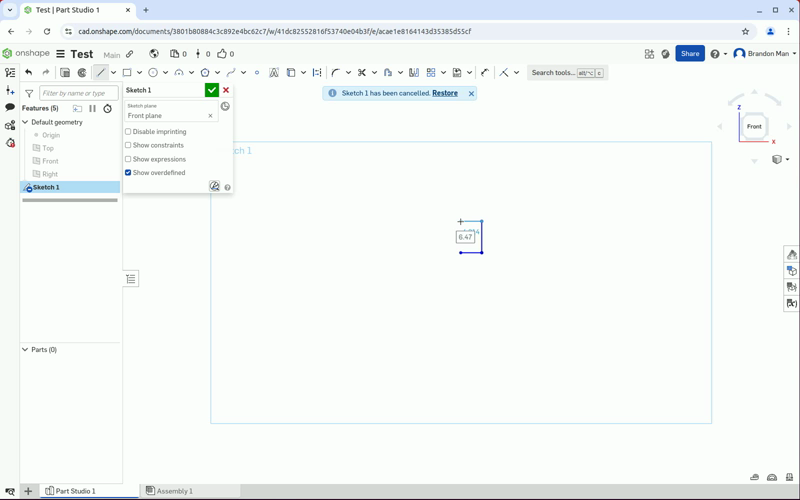
click(460, 221)
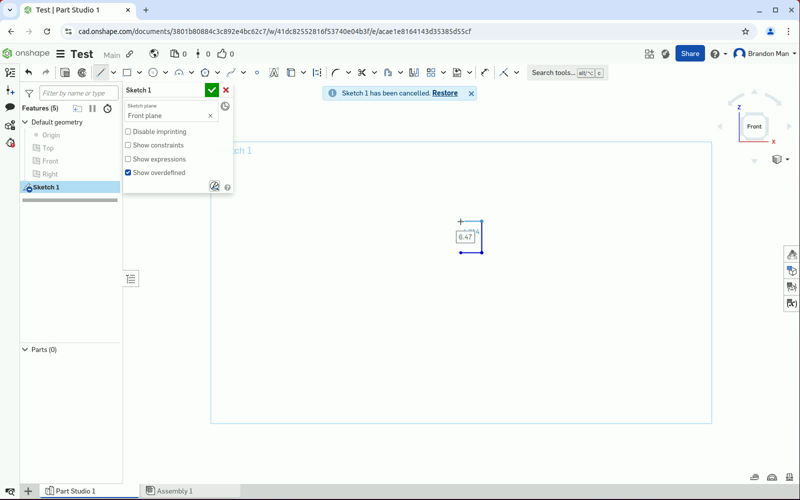
key_up(shift)
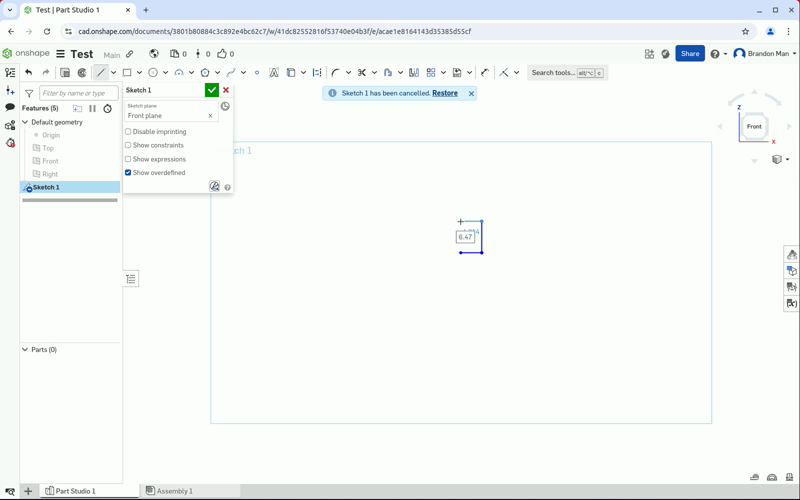
mouse_move(490, 221)
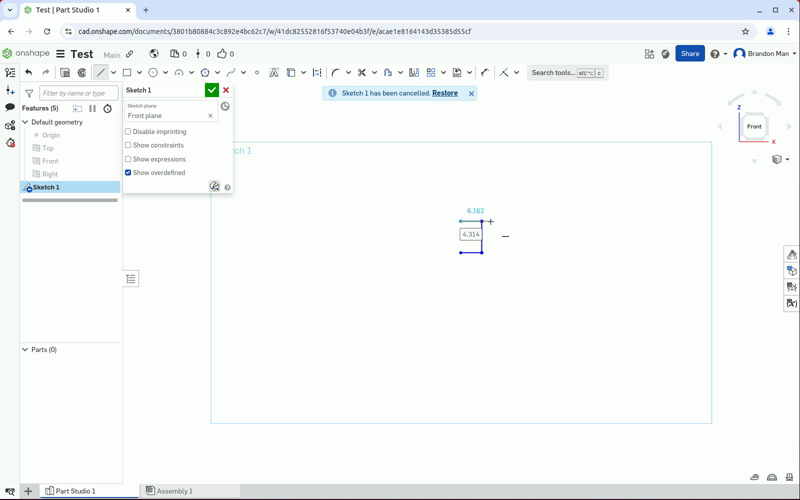
key_down(shift)
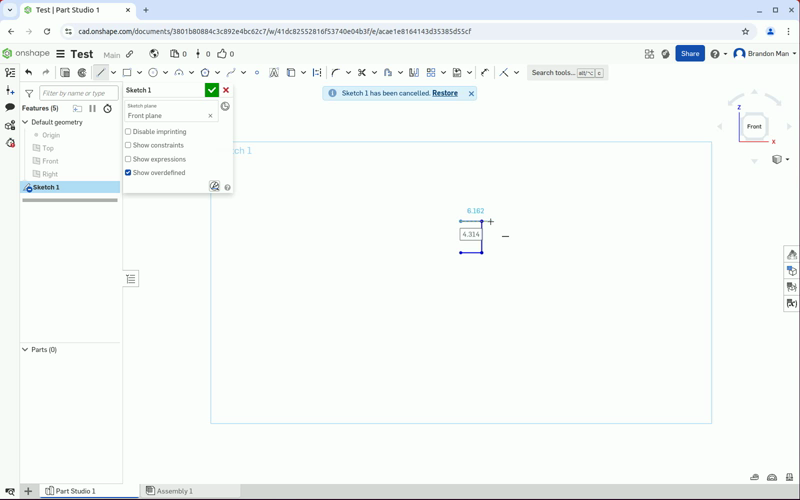
mouse_move(460, 252)
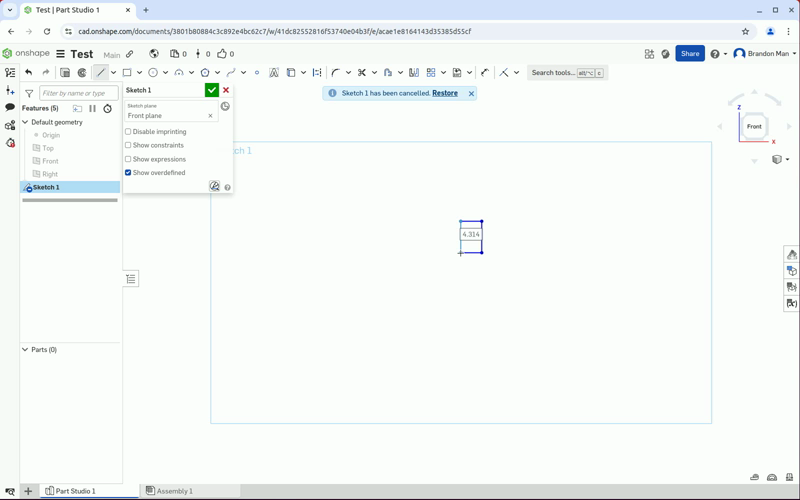
key_up(shift)
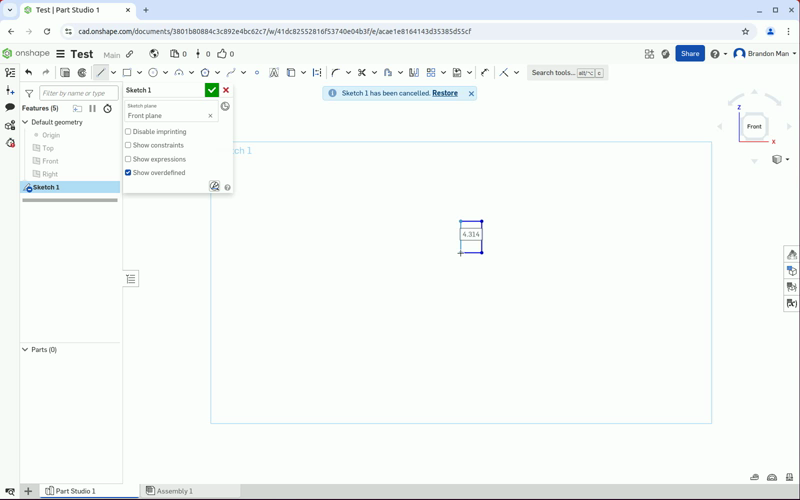
click(460, 252)
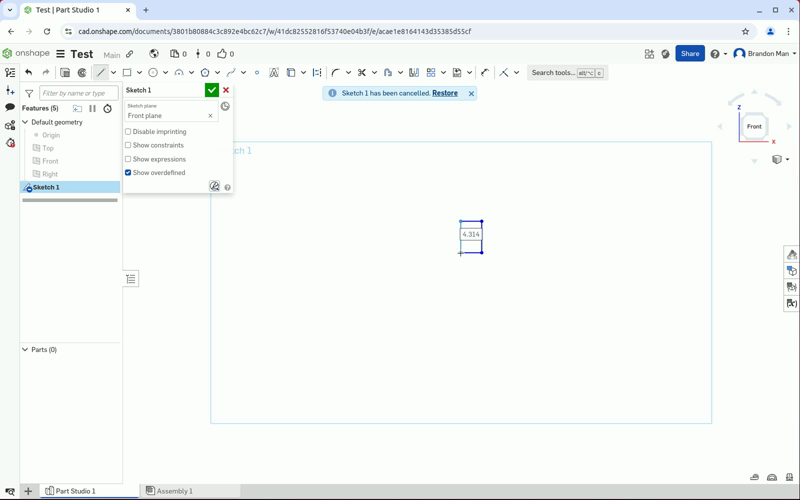
key(esc)
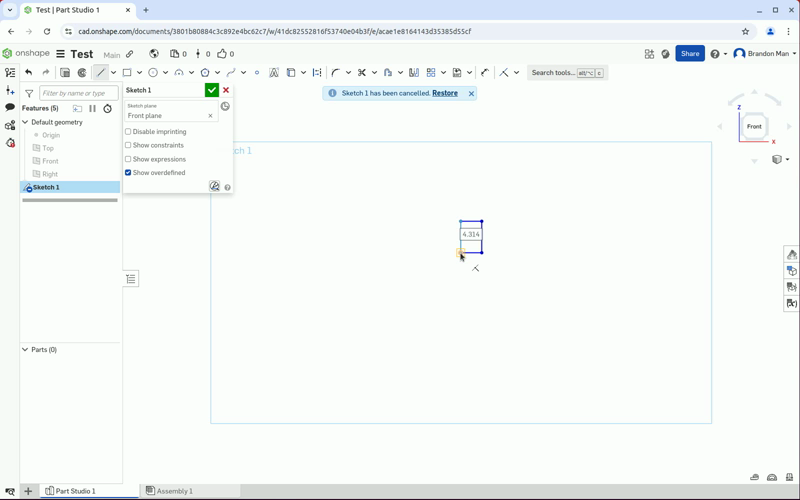
mouse_move(465, 248)
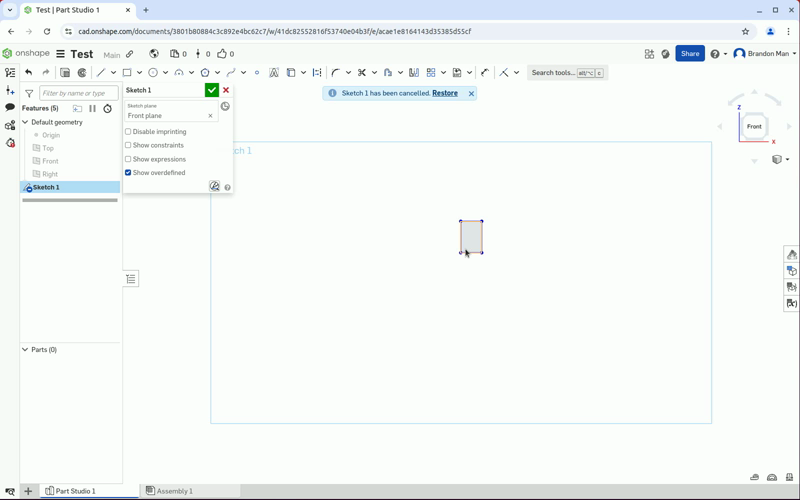
scroll(6)
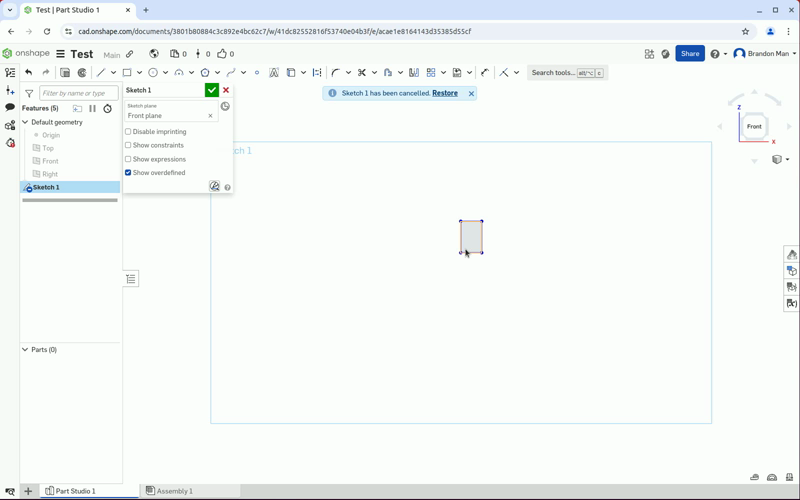
scroll(6)
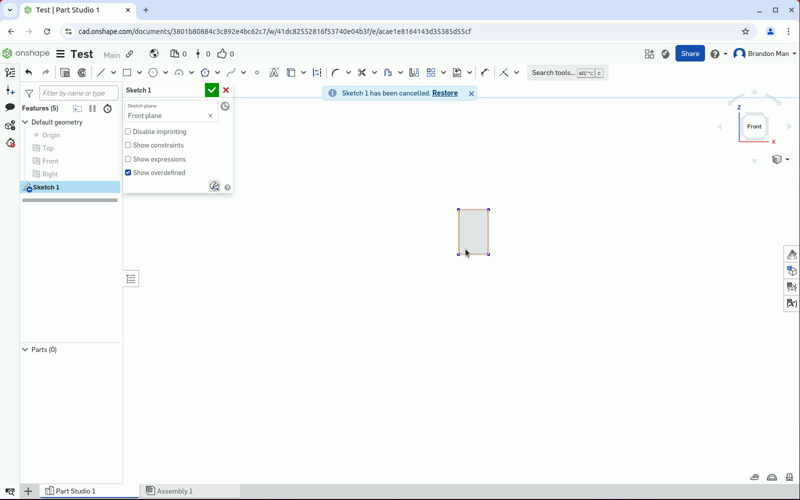
scroll(6)
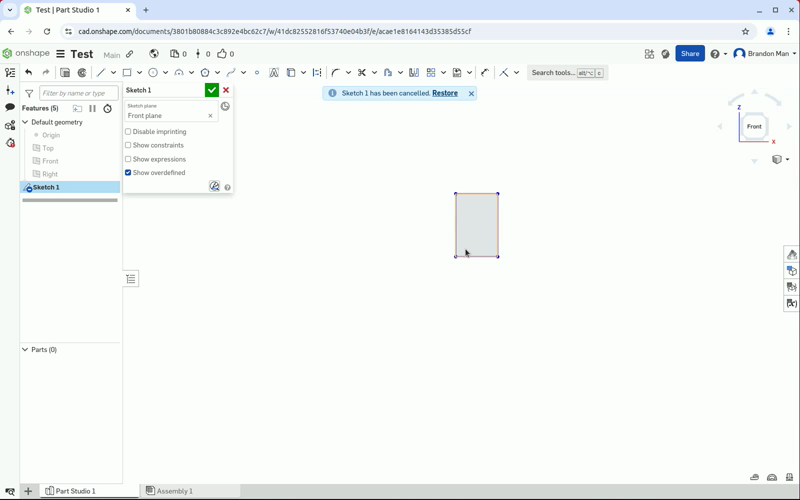
scroll(6)
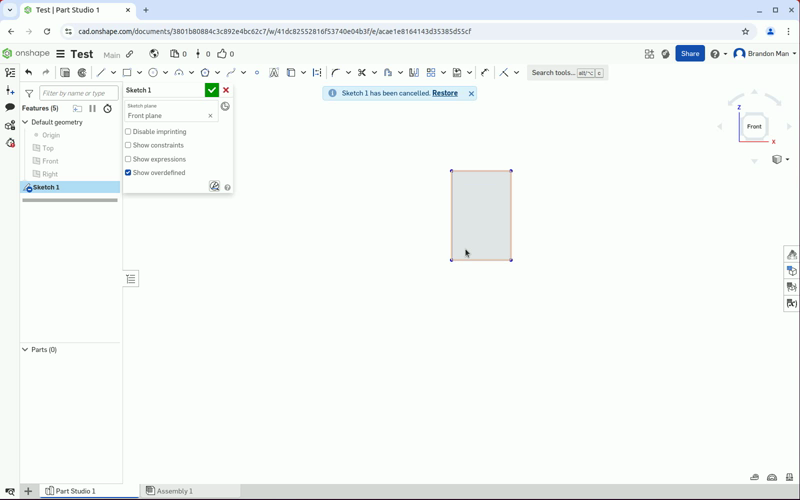
scroll(6)
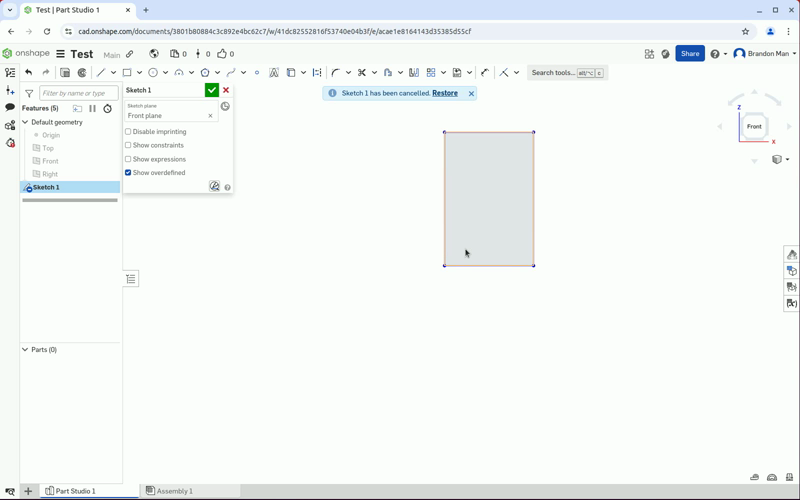
scroll(6)
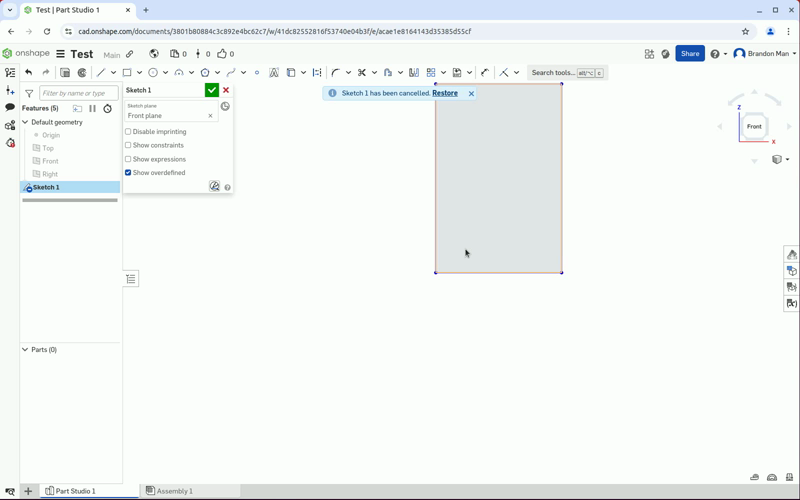
scroll(6)
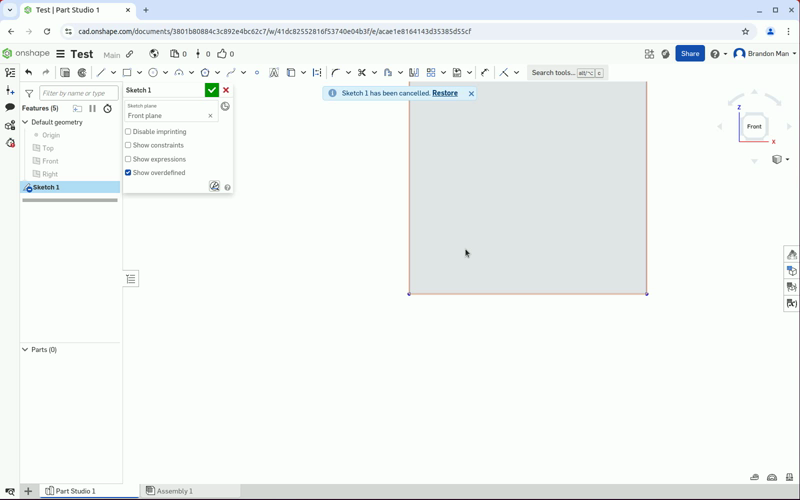
click(465, 248)
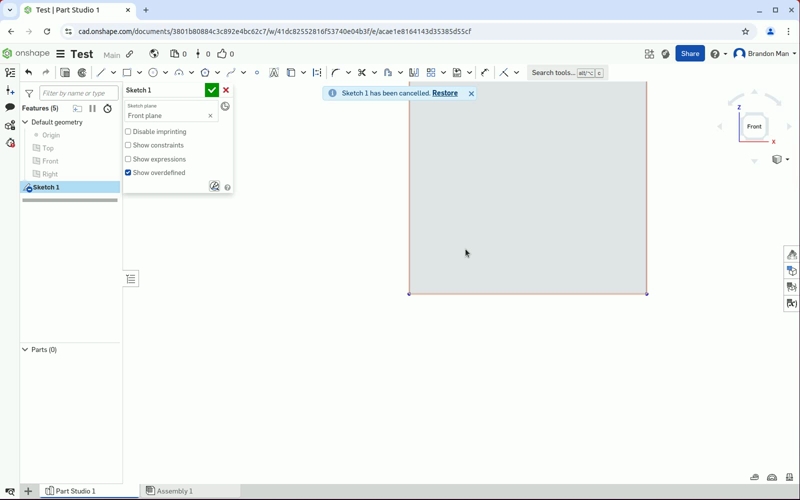
scroll(-6)
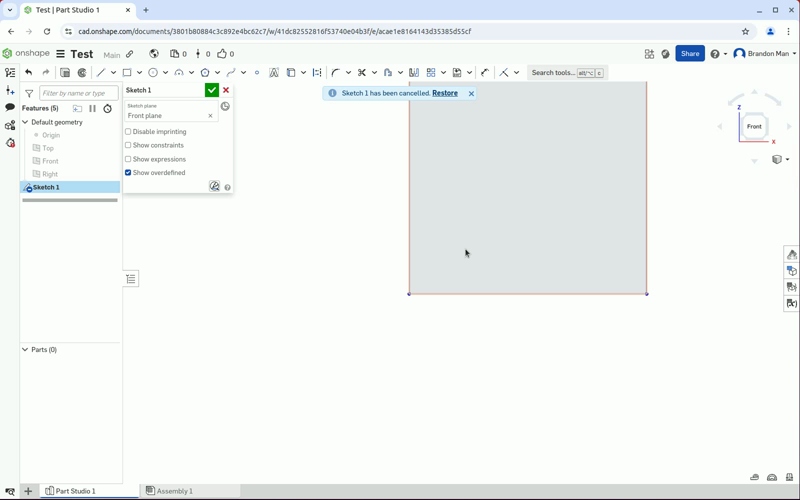
scroll(-6)
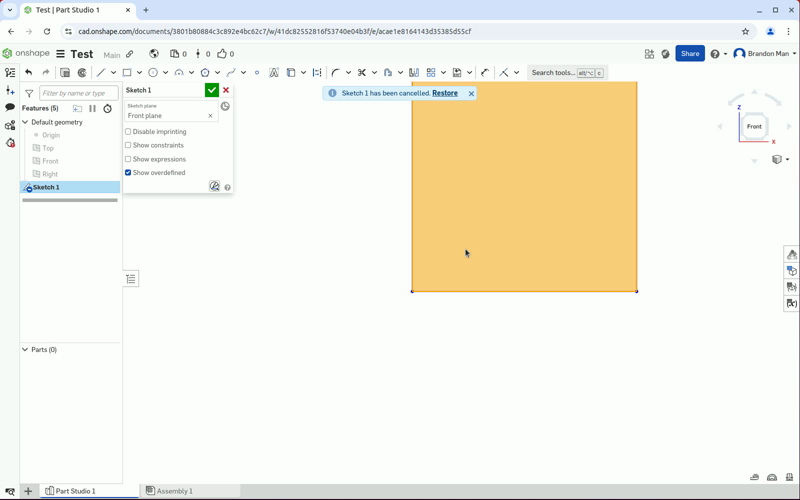
scroll(-6)
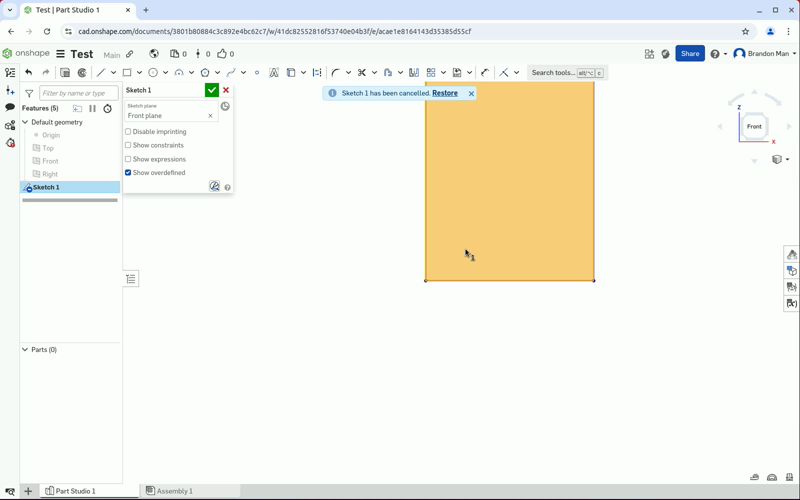
scroll(-6)
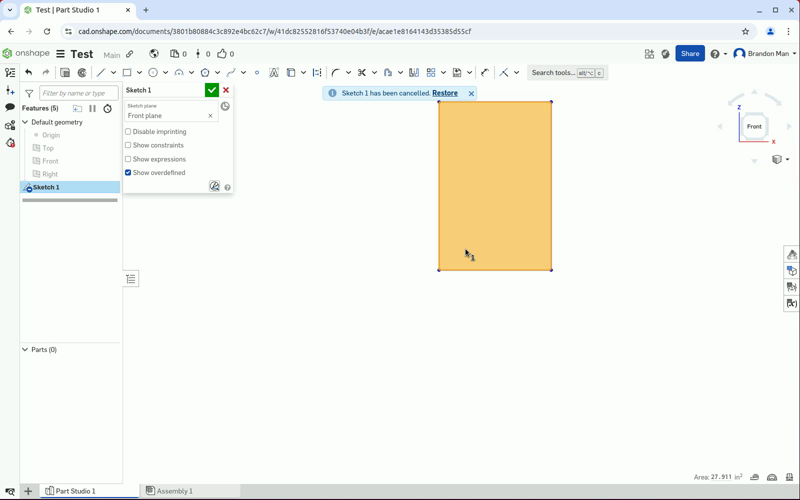
scroll(-6)
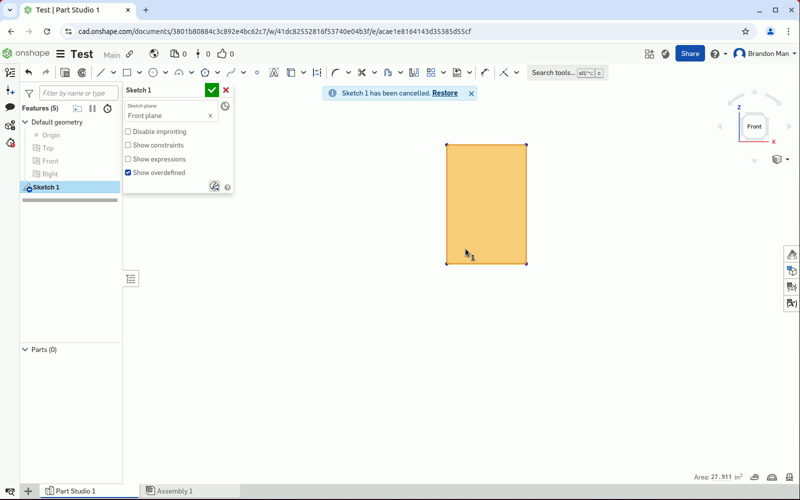
scroll(-6)
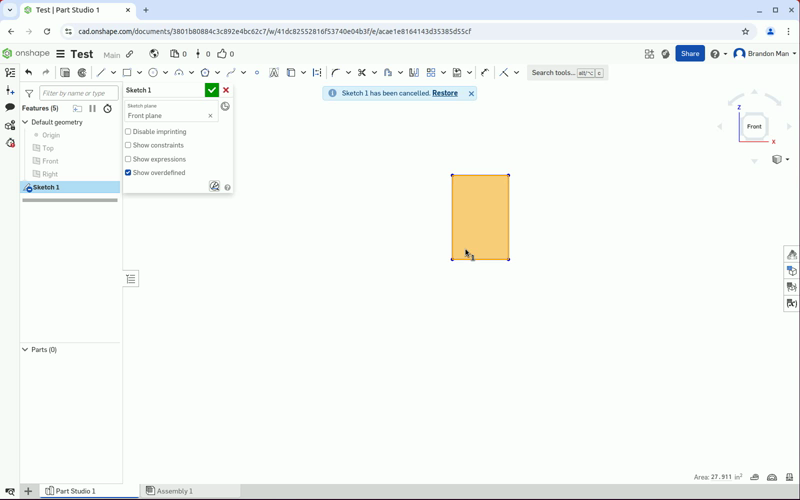
scroll(-6)
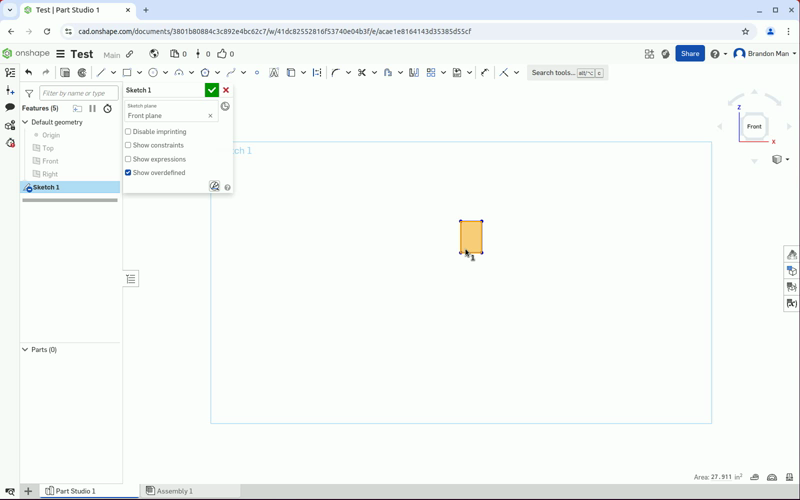
mouse_move(73, 352)
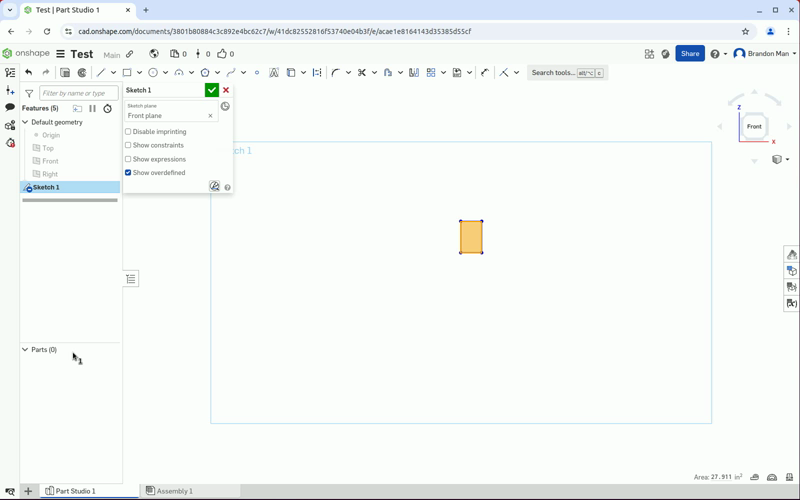
key(shift+y)
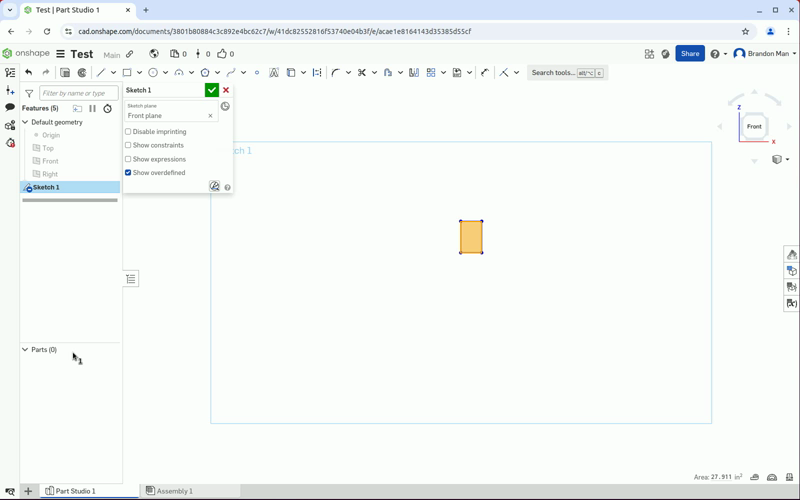
key(shift+e)
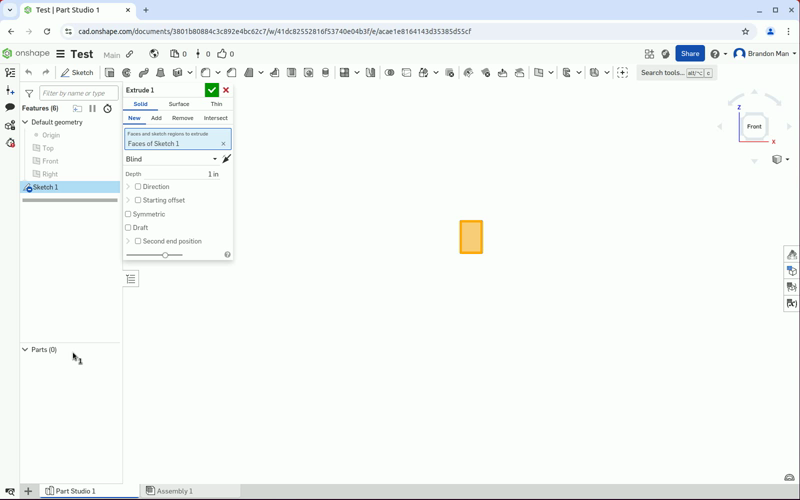
mouse_move(143, 106)
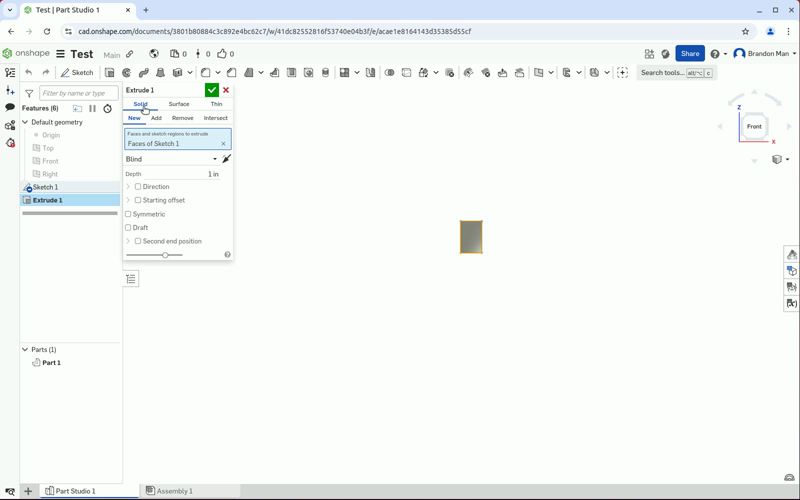
click(143, 106)
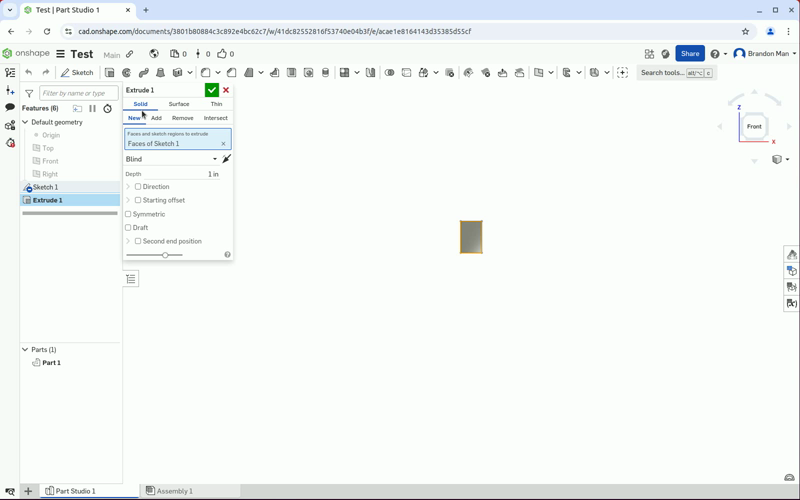
mouse_move(137, 120)
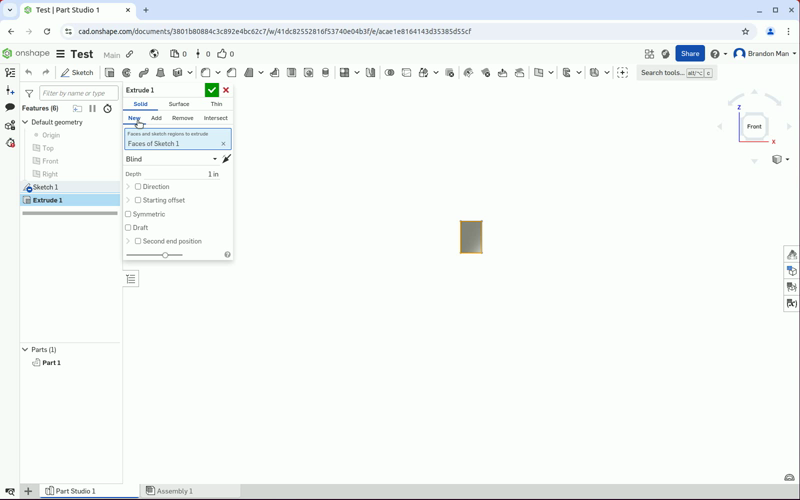
click(137, 120)
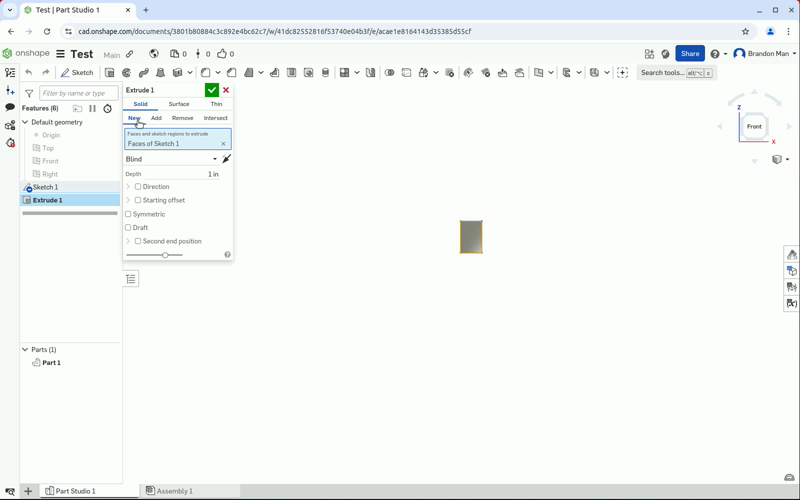
key(tab, 4)
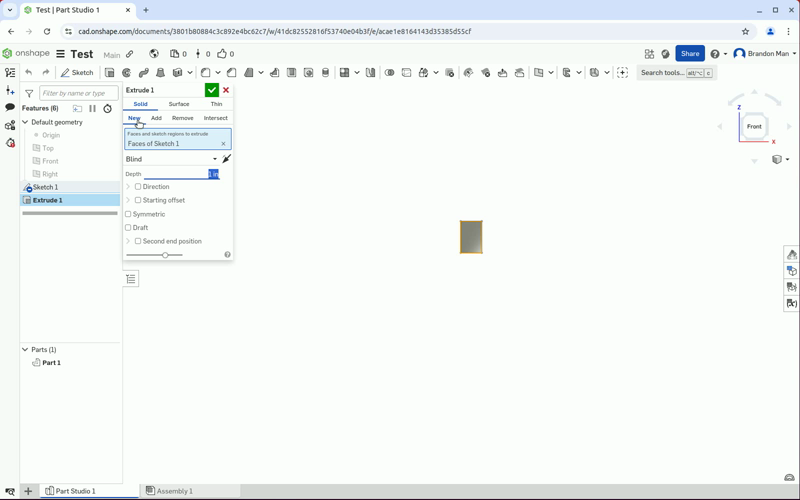
text(10.592)
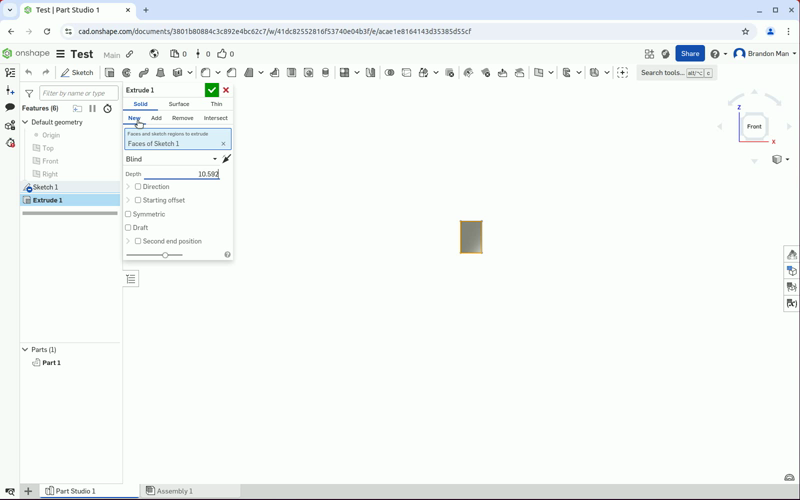
key(tab, 3)
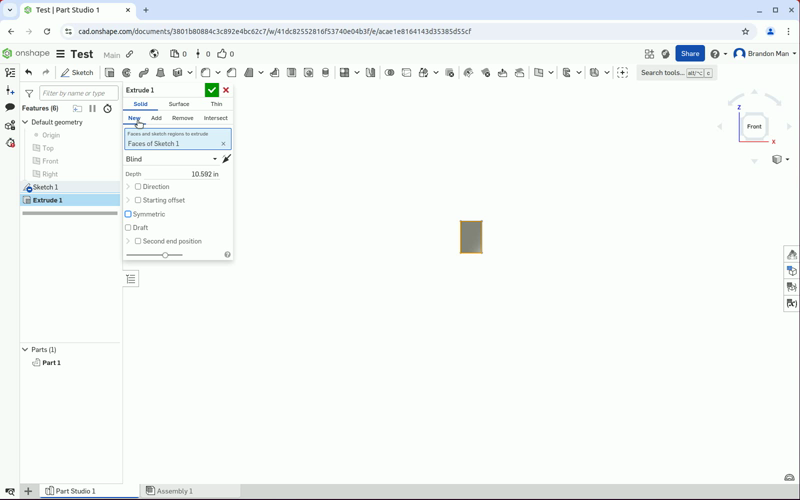
key(space)
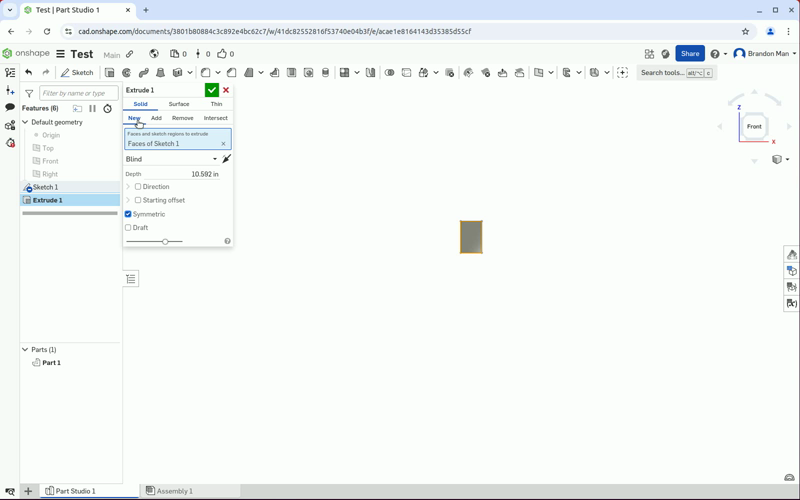
key(enter)
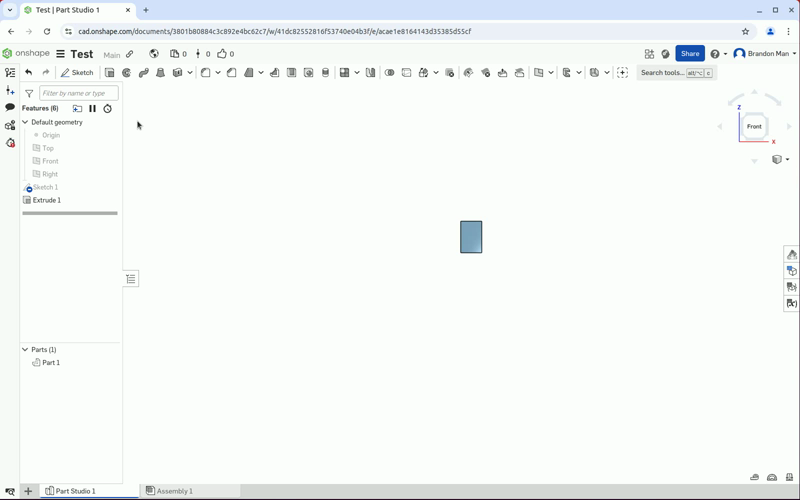
key(shift+h)
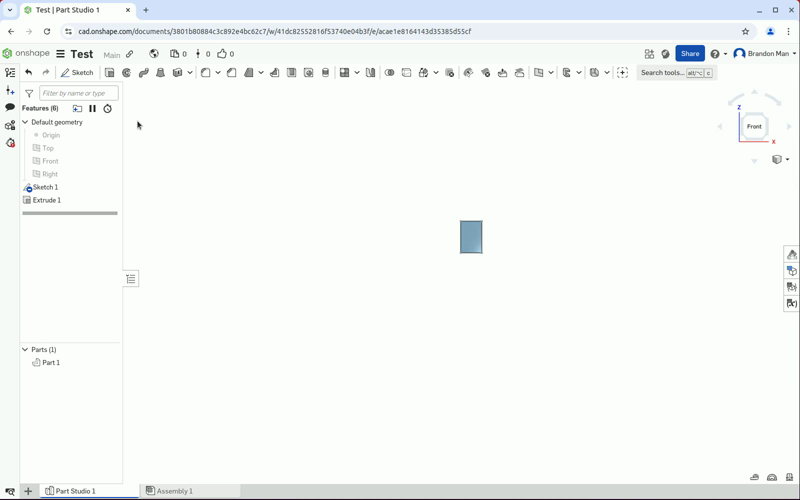
key(shift+h)
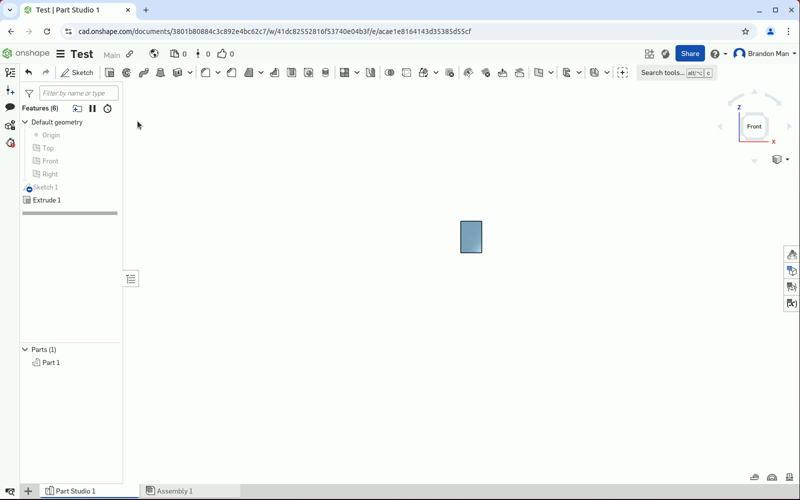
mouse_move(73, 189)
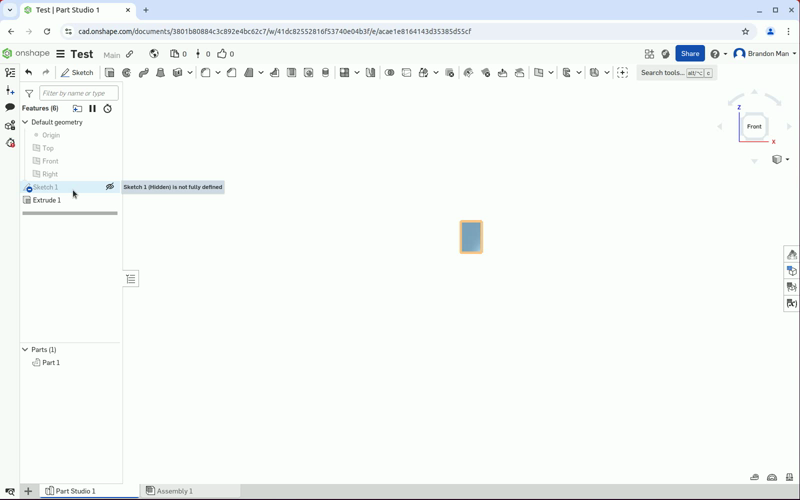
click(73, 189)
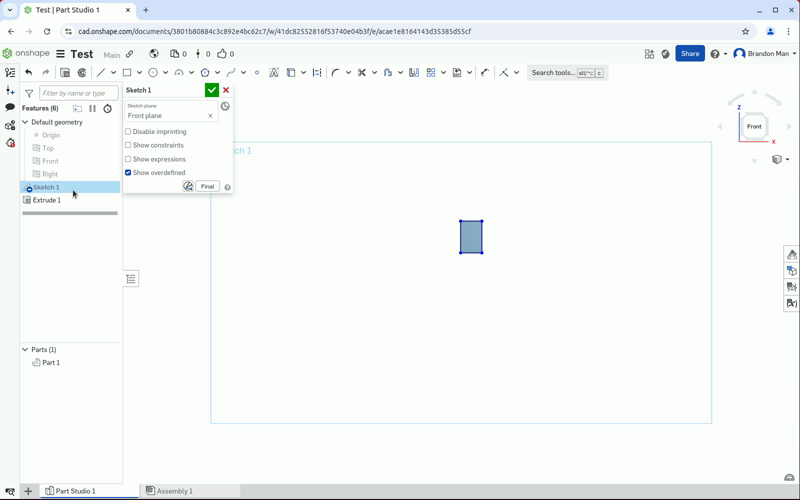
mouse_move(229, 92)
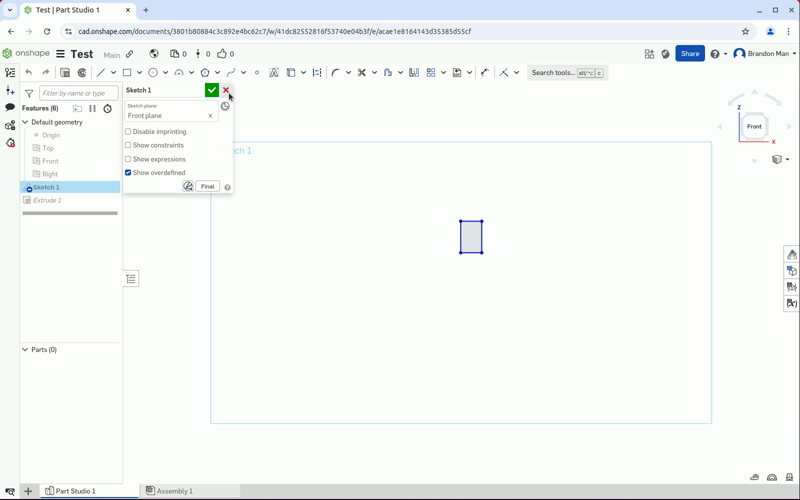
click(229, 92)
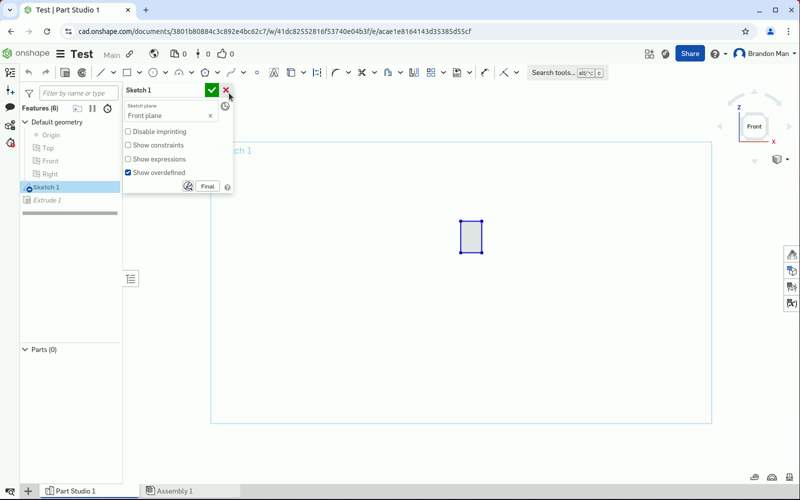
key(shift+s)
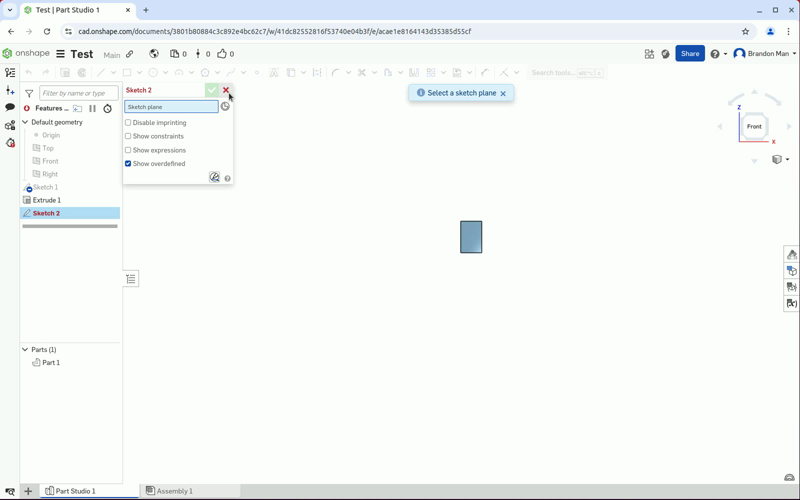
mouse_move(73, 163)
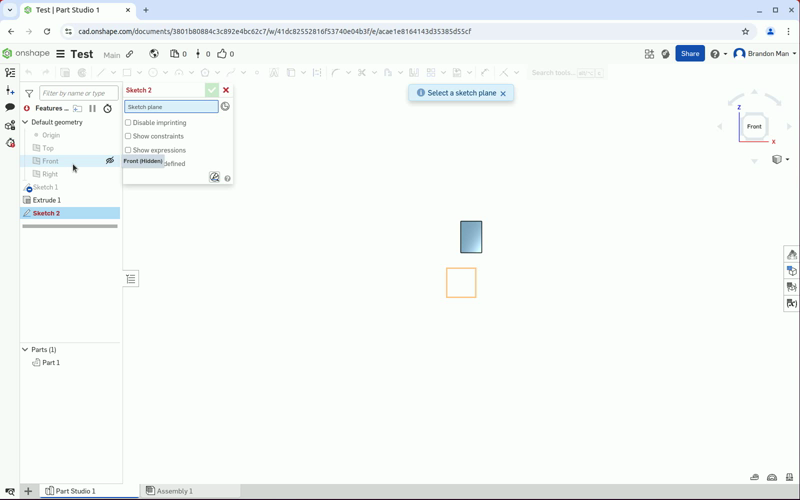
click(73, 163)
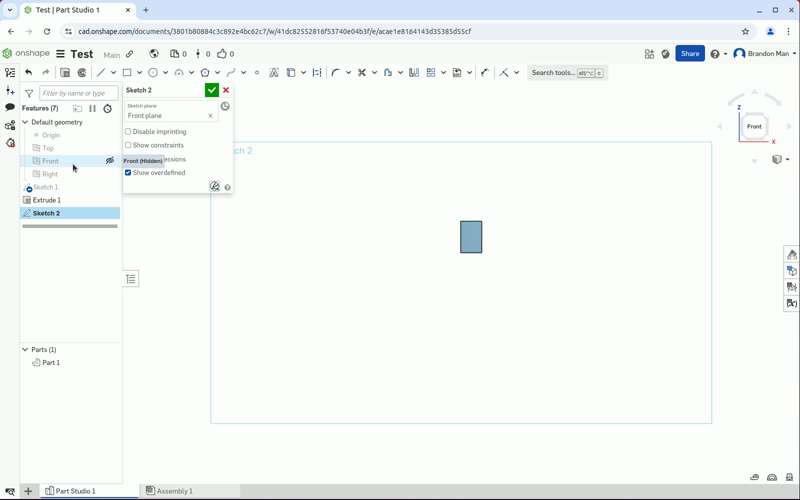
mouse_move(73, 352)
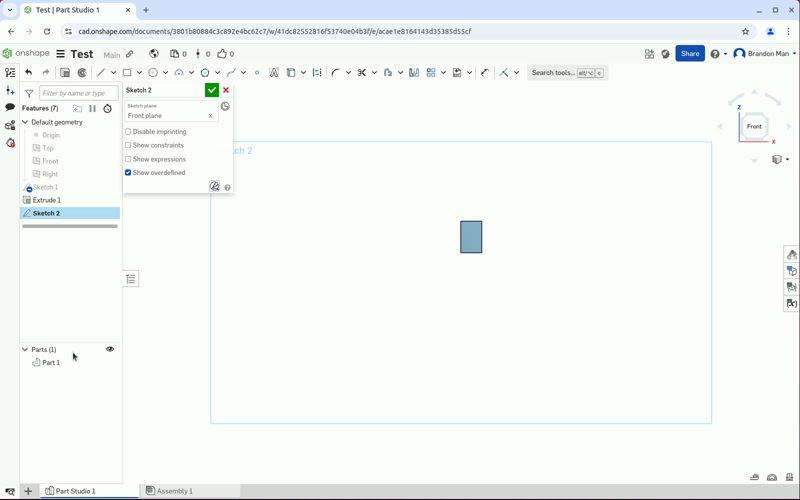
key(y)
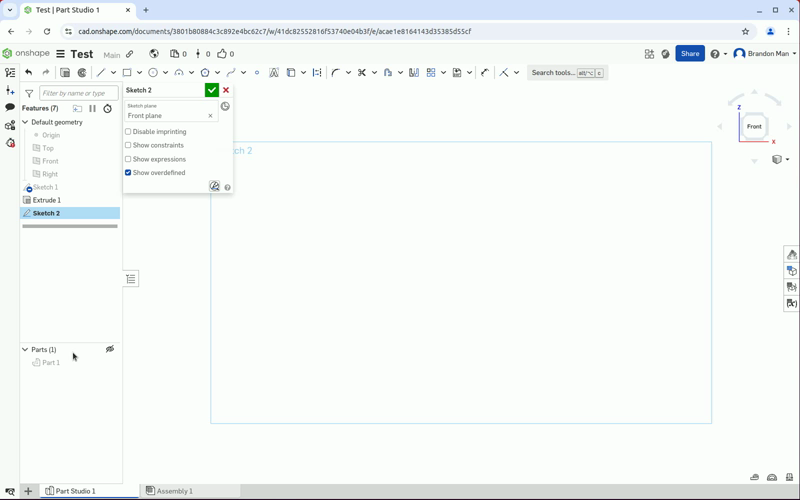
key(l)
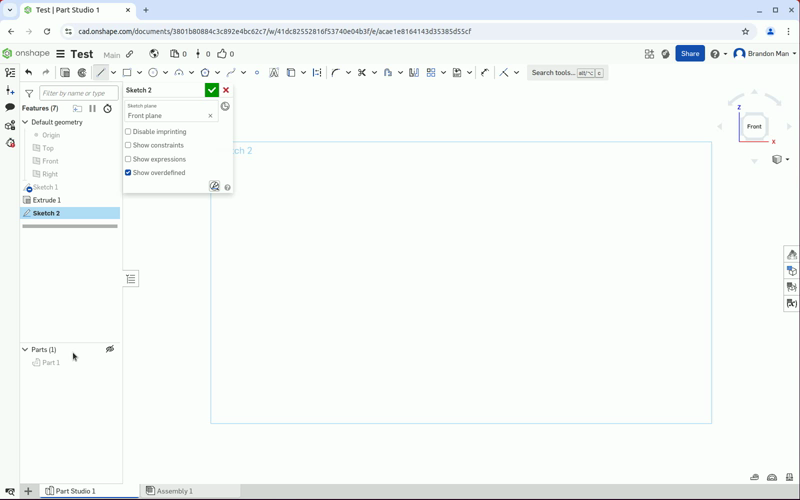
key_down(shift)
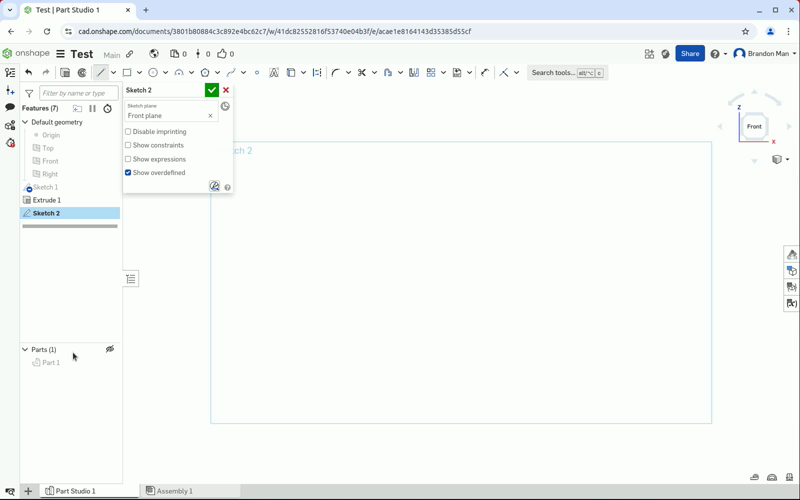
mouse_move(512, 252)
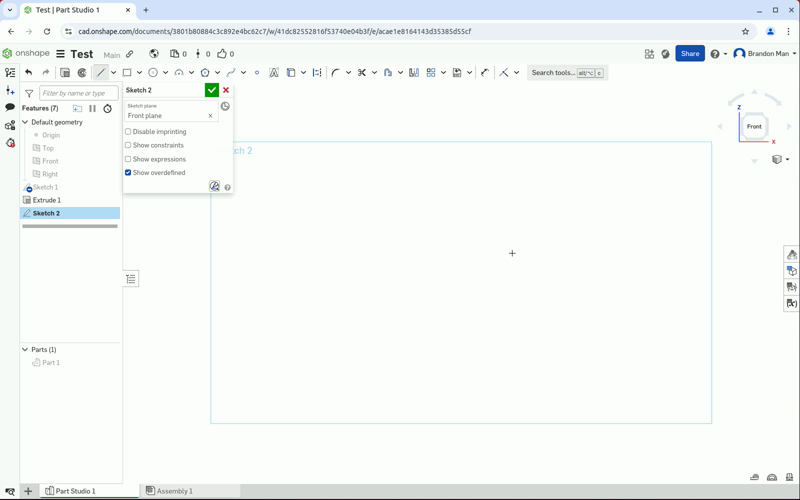
click(512, 252)
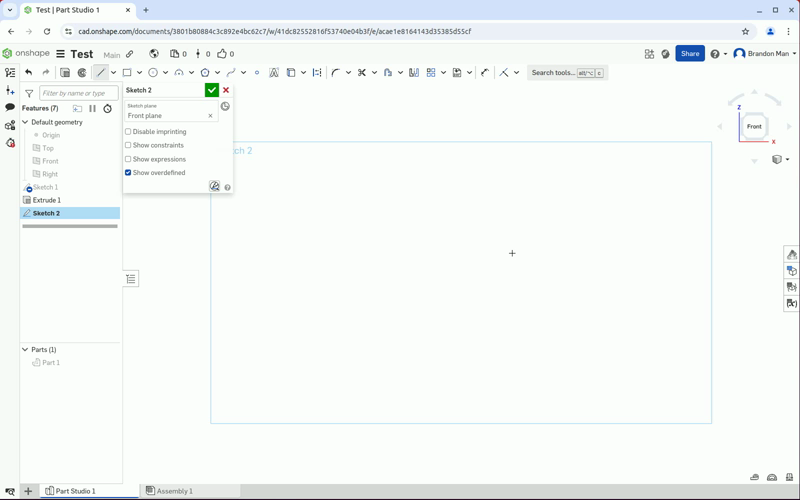
key_up(shift)
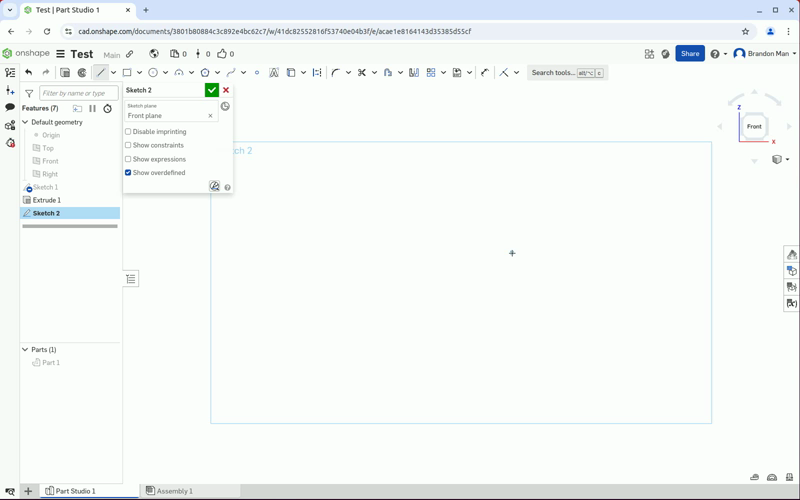
key_down(shift)
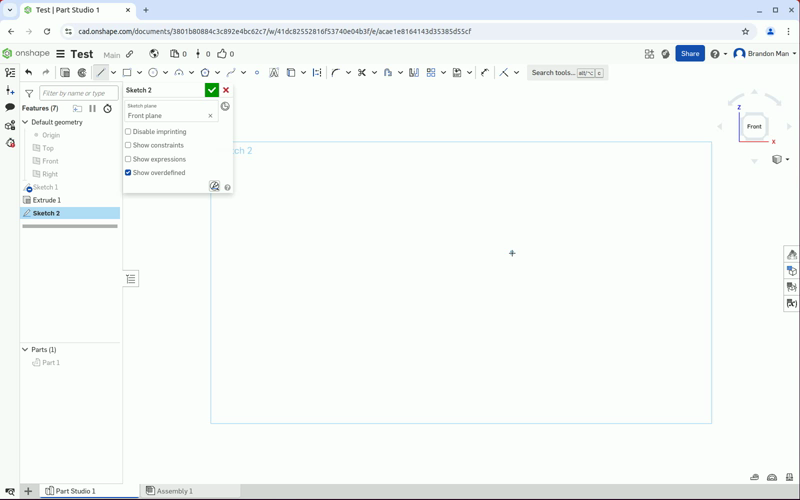
mouse_move(542, 252)
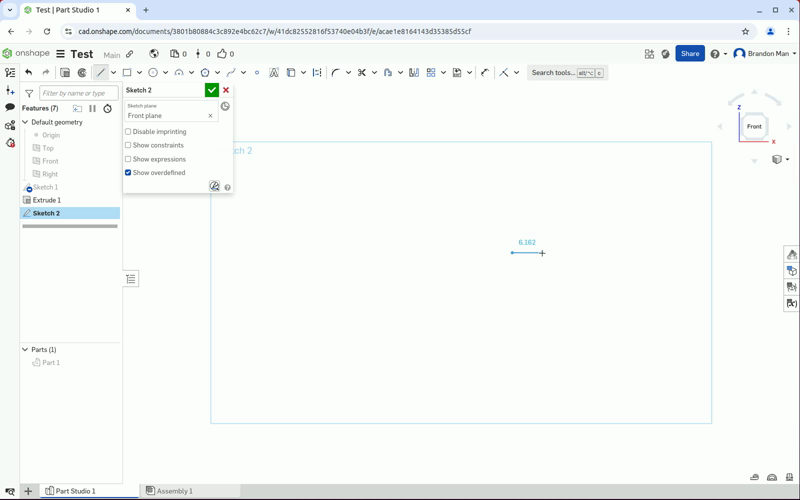
mouse_move(543, 252)
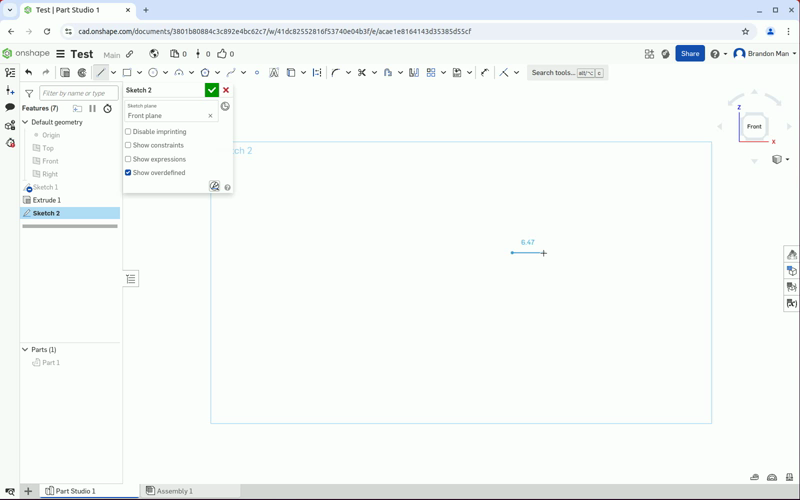
click(543, 252)
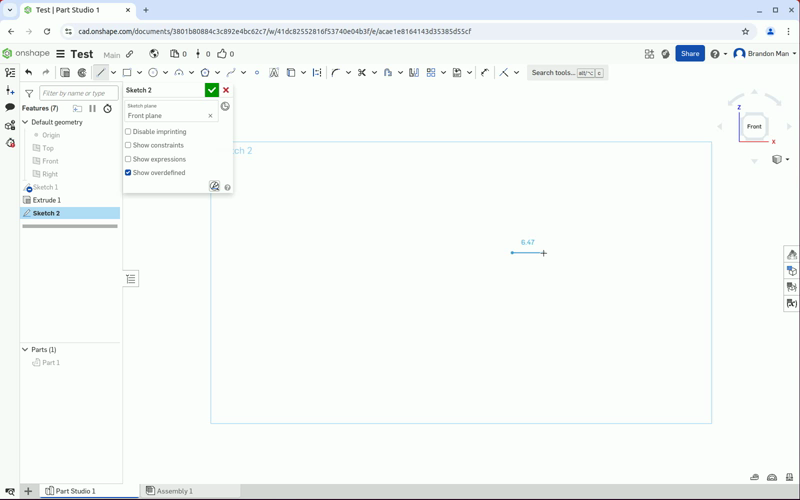
key_up(shift)
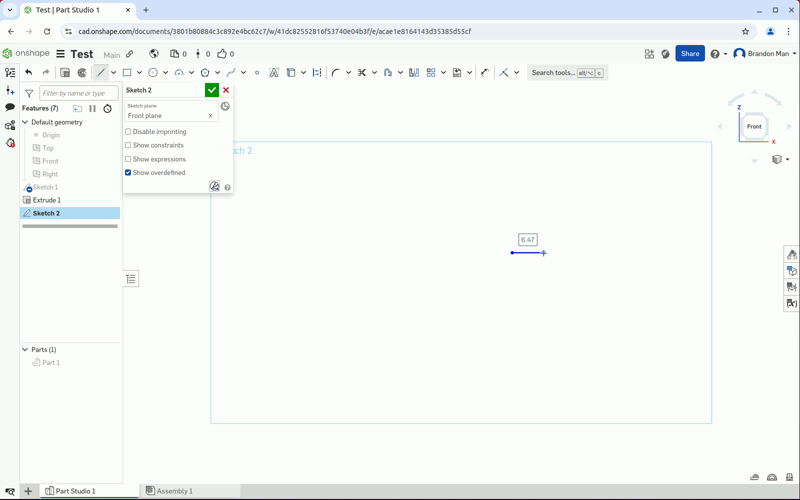
key_down(shift)
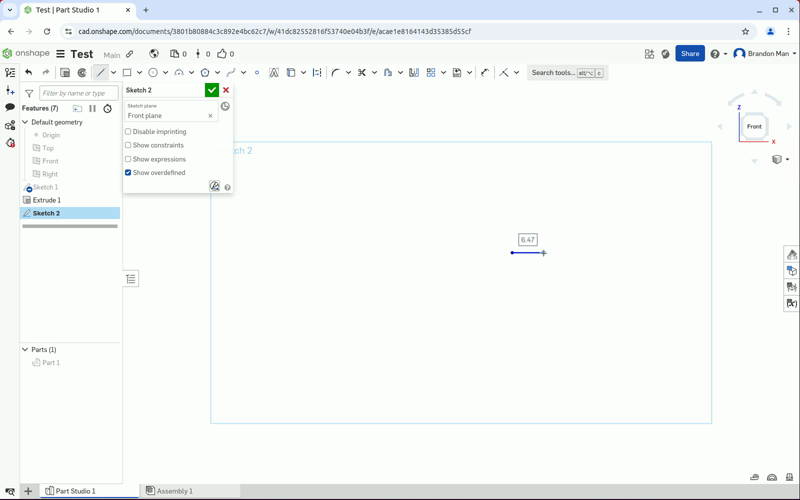
mouse_move(573, 252)
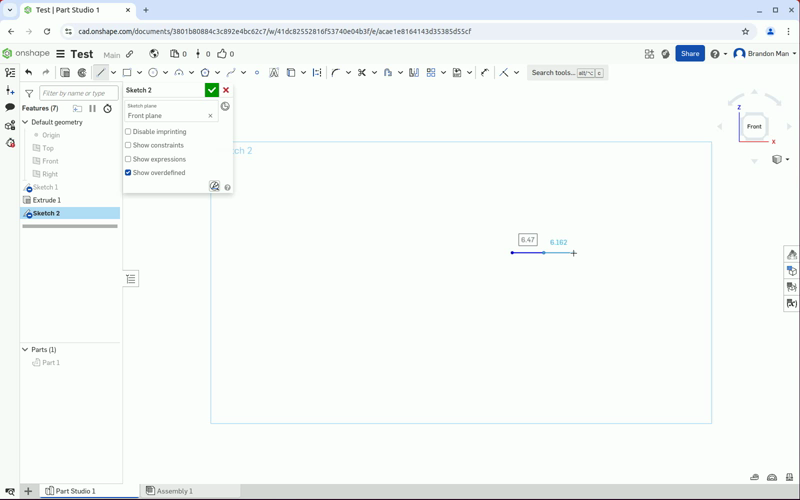
mouse_move(543, 221)
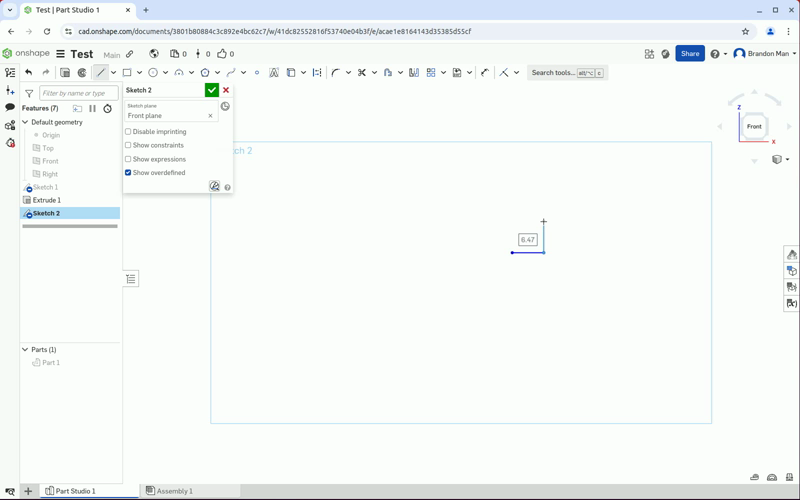
click(543, 221)
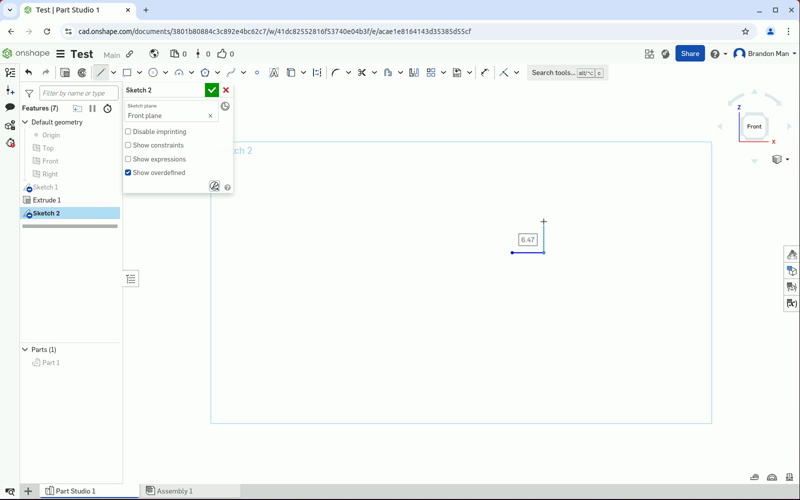
key_up(shift)
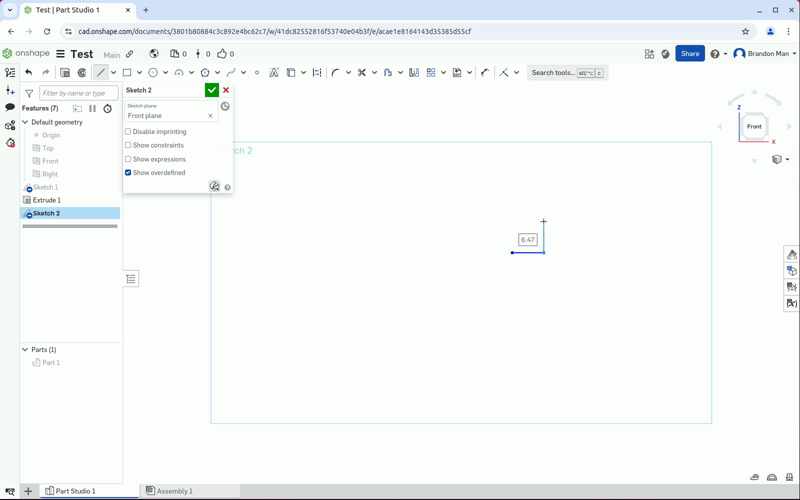
key_down(shift)
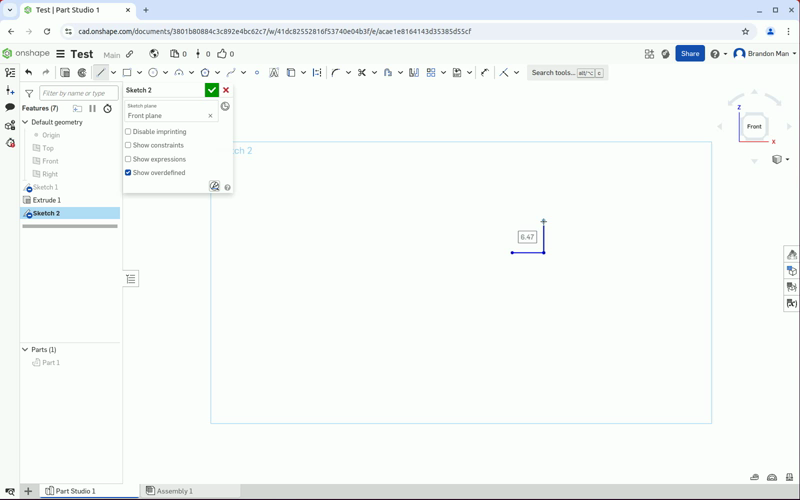
mouse_move(573, 221)
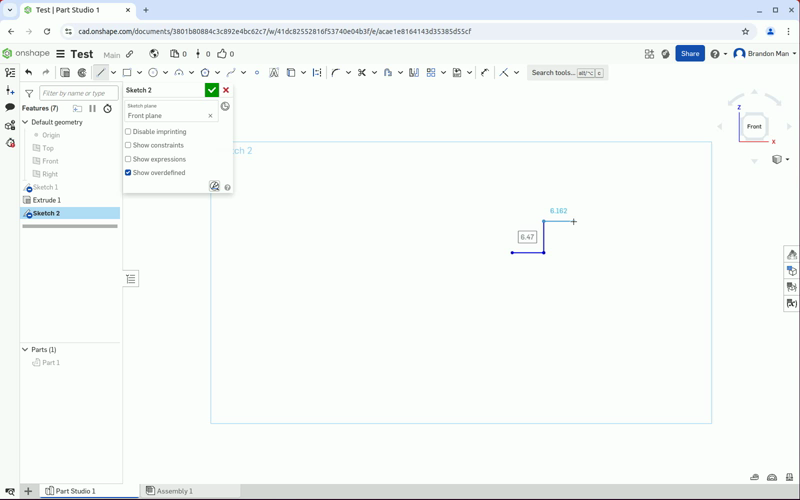
mouse_move(512, 221)
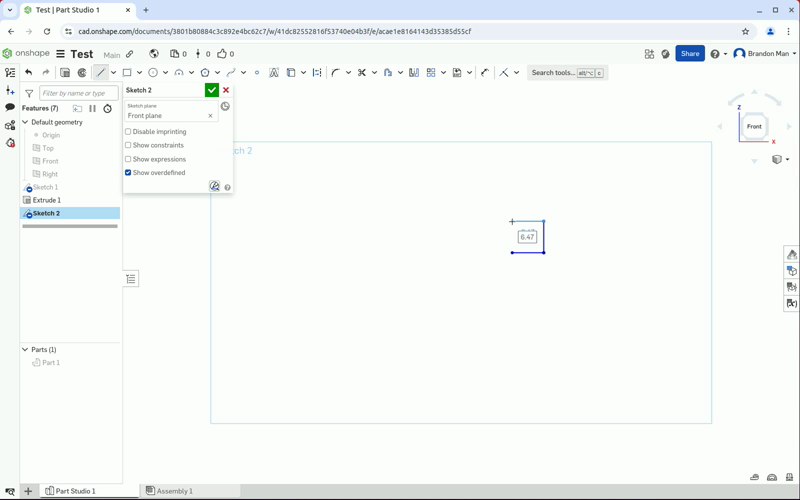
click(512, 221)
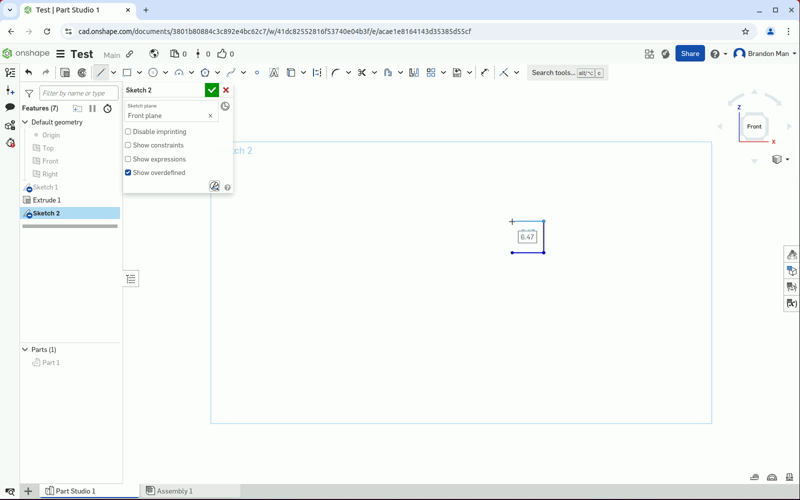
key_up(shift)
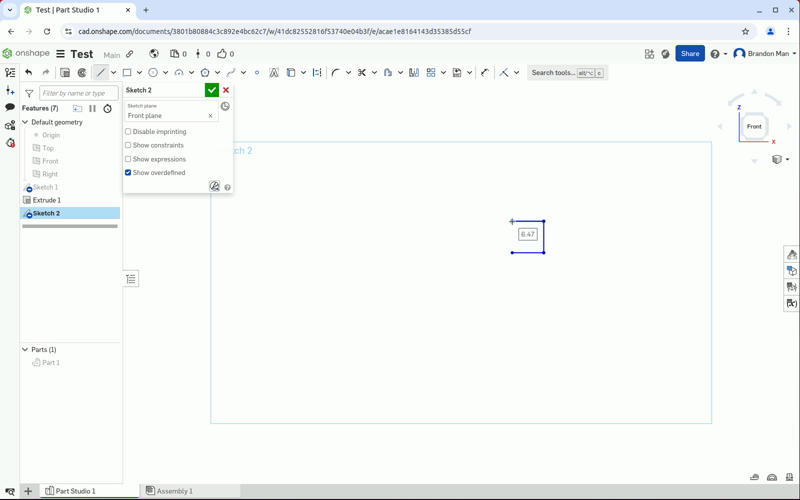
mouse_move(542, 221)
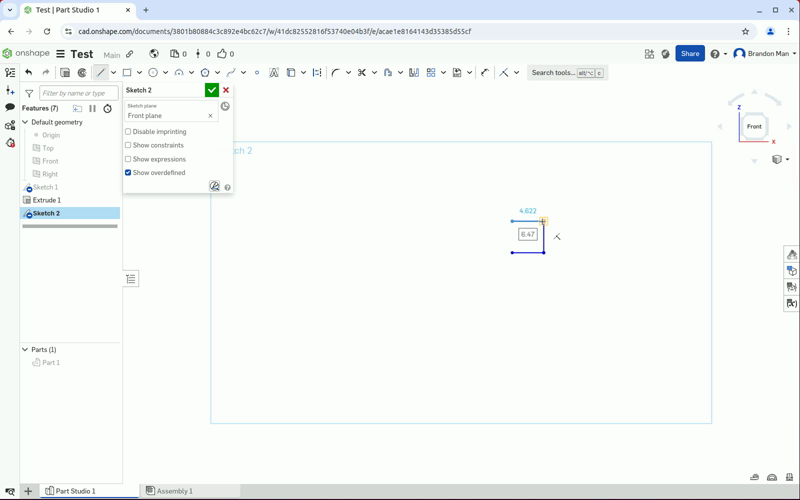
key_down(shift)
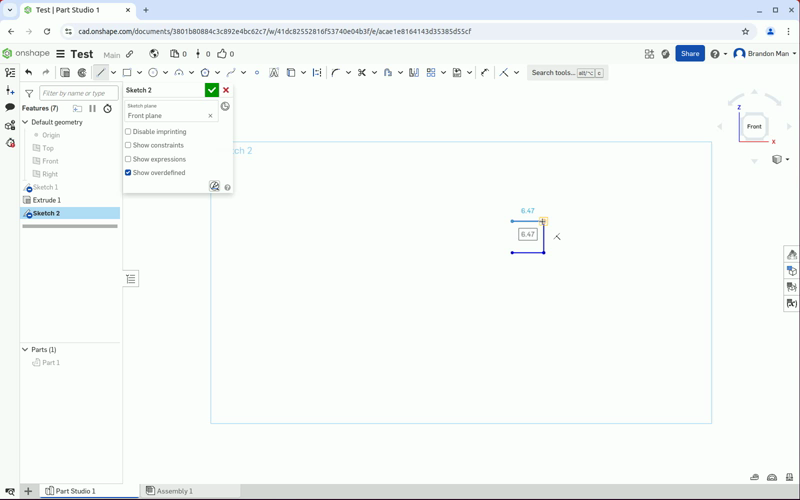
mouse_move(512, 252)
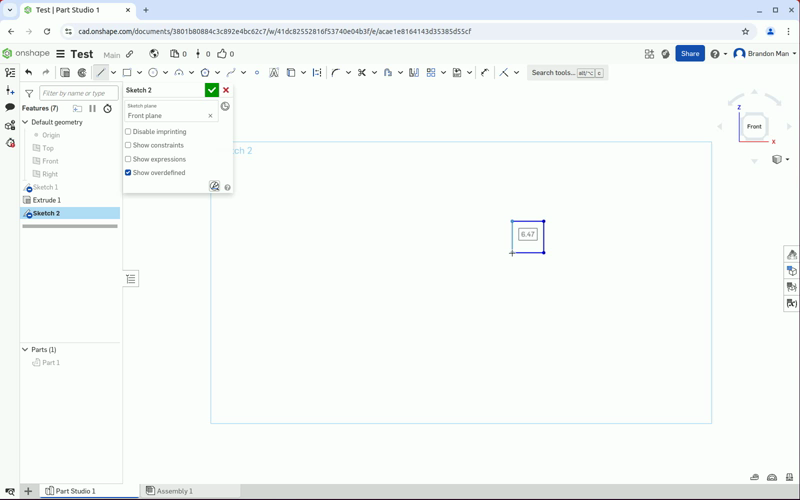
key_up(shift)
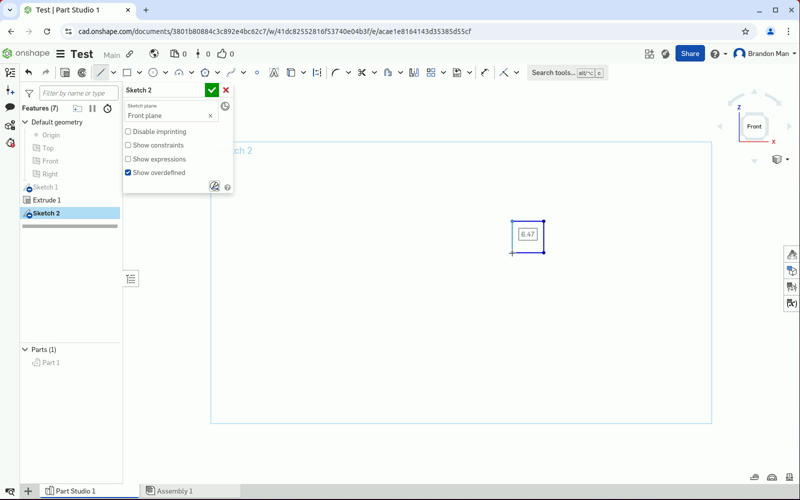
click(512, 252)
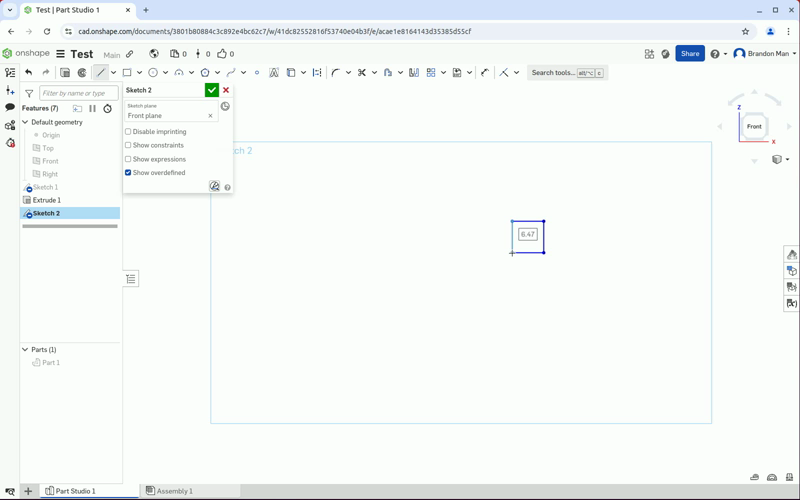
key(esc)
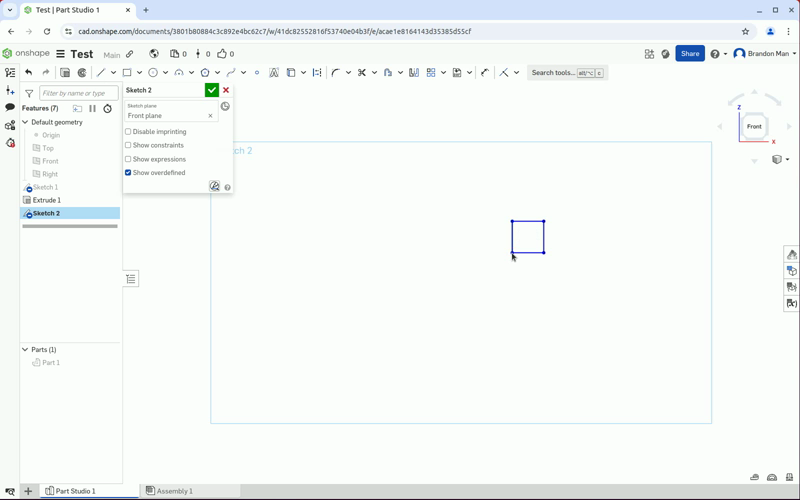
mouse_move(525, 227)
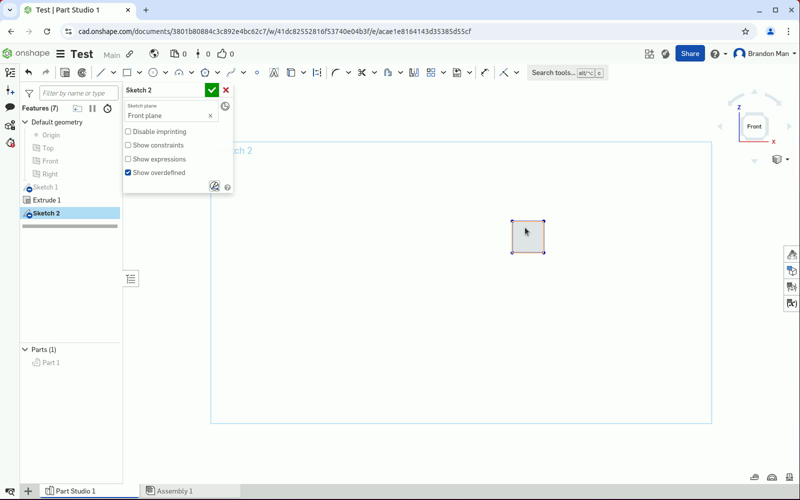
scroll(6)
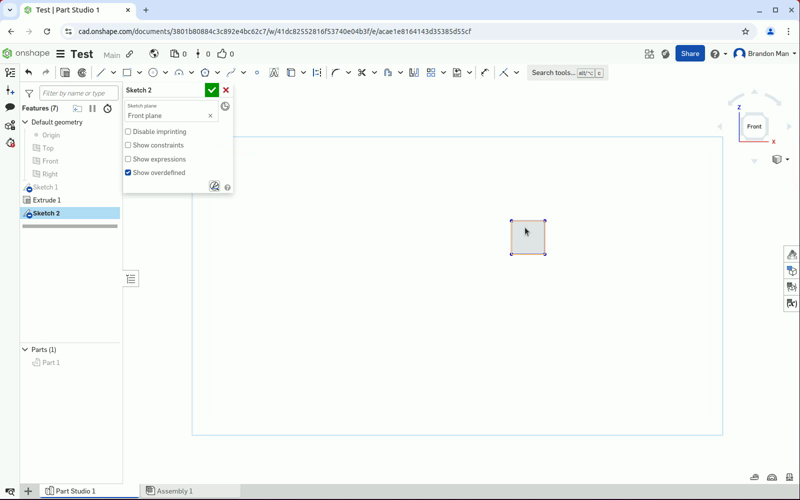
scroll(6)
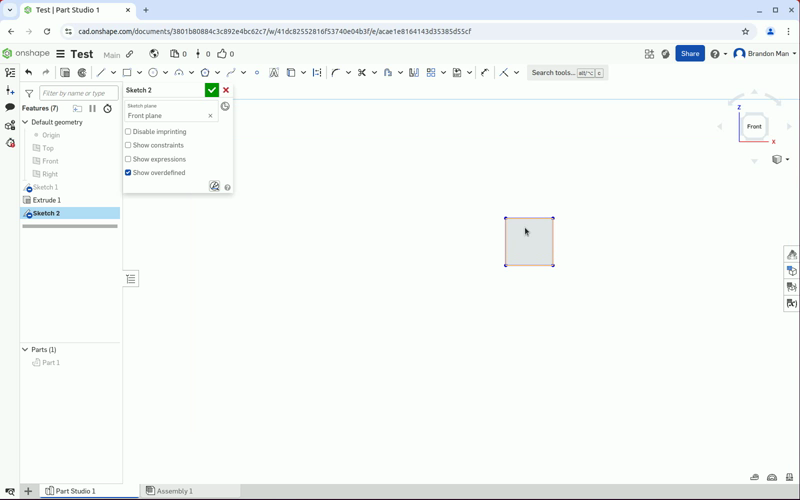
scroll(6)
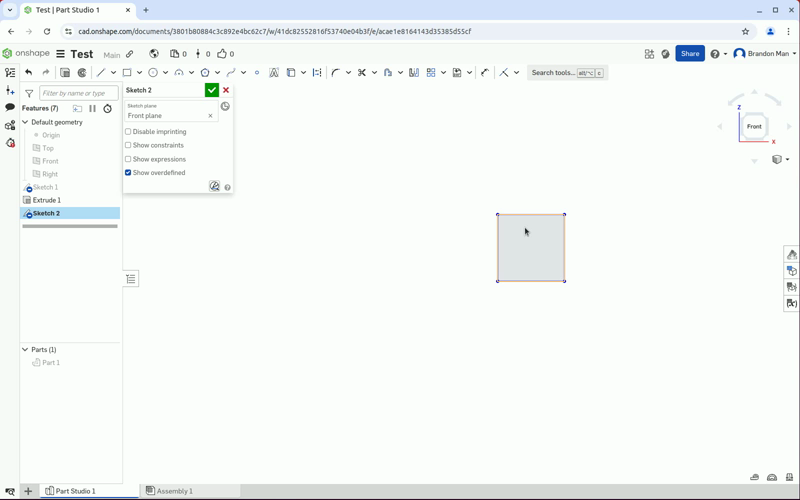
scroll(6)
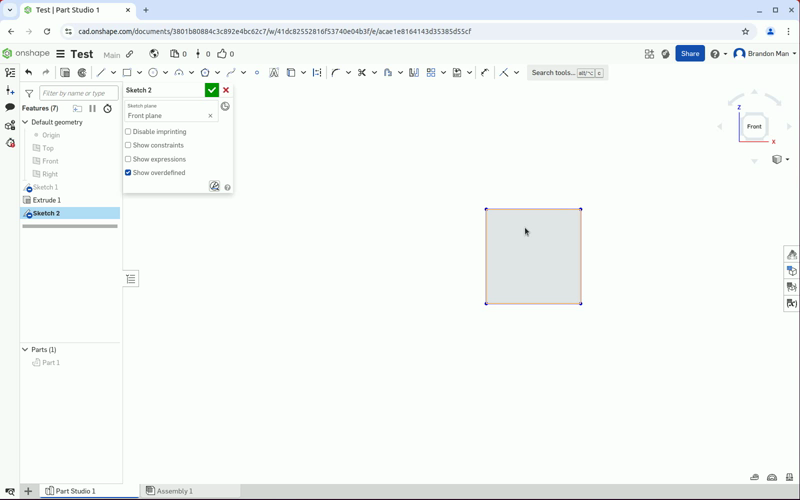
scroll(6)
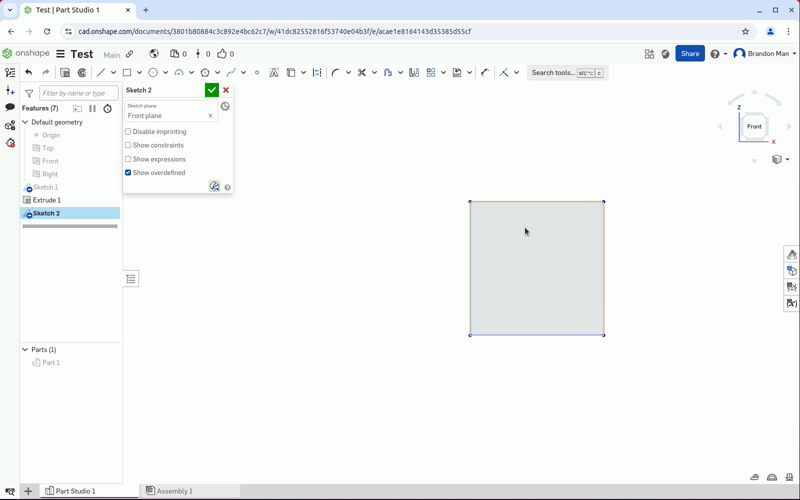
scroll(6)
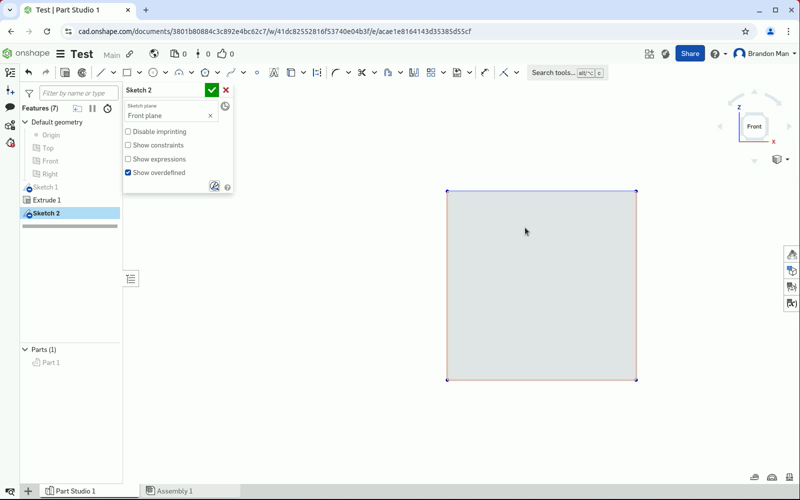
scroll(6)
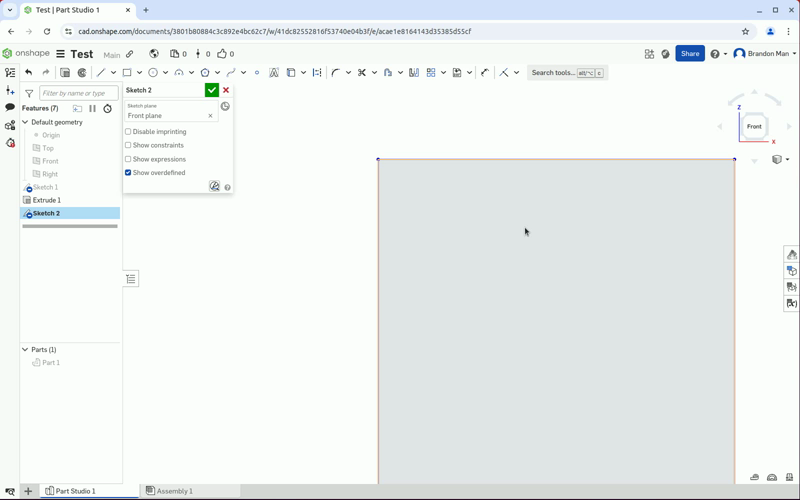
click(525, 227)
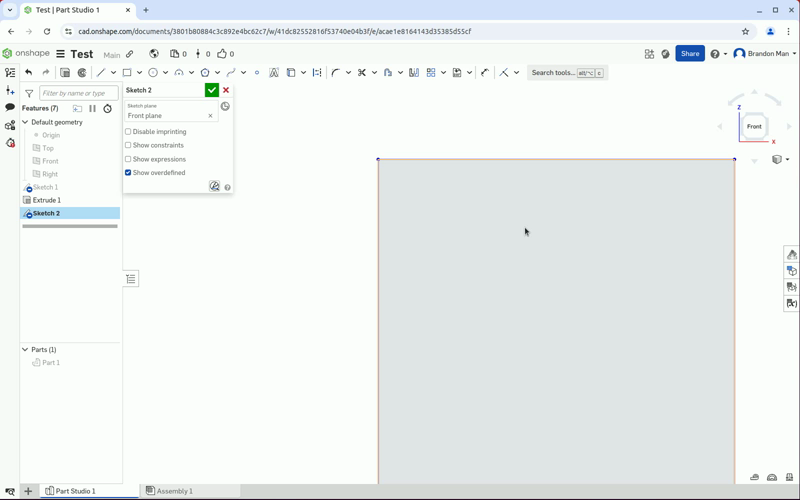
scroll(-6)
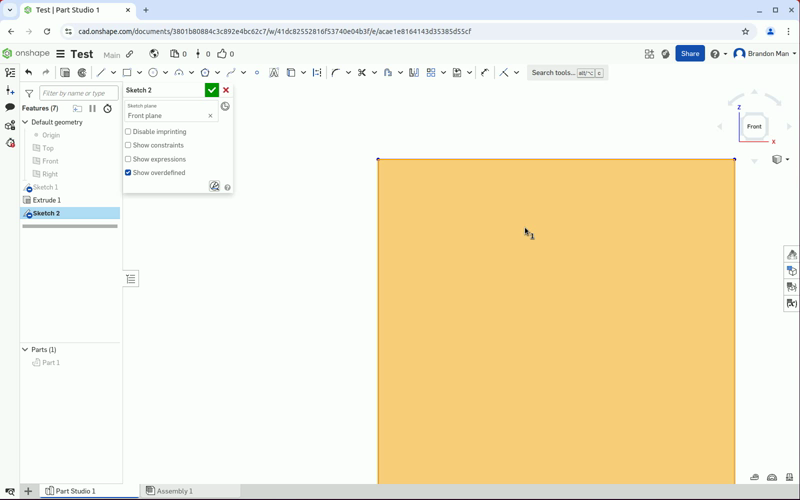
scroll(-6)
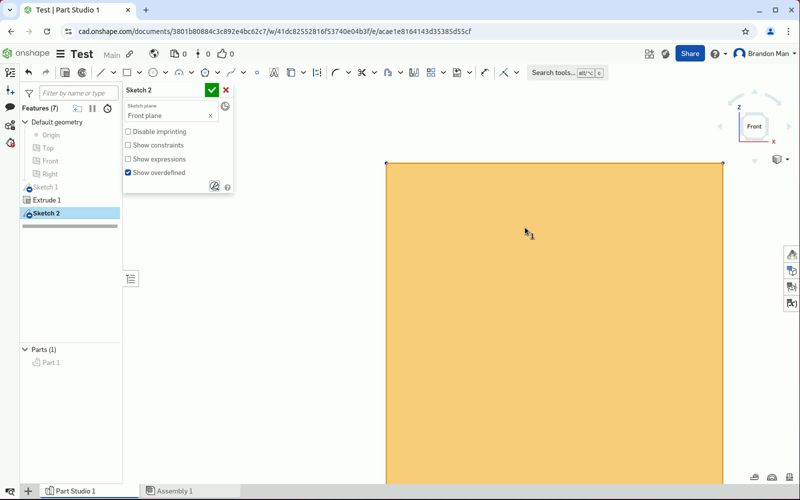
scroll(-6)
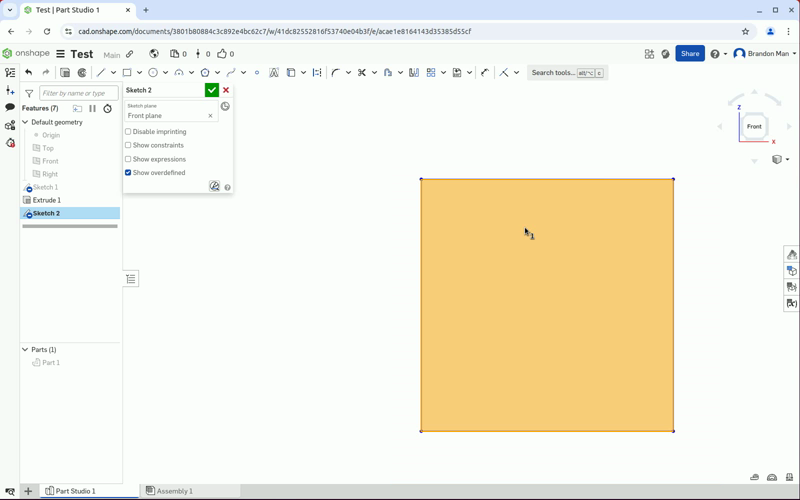
scroll(-6)
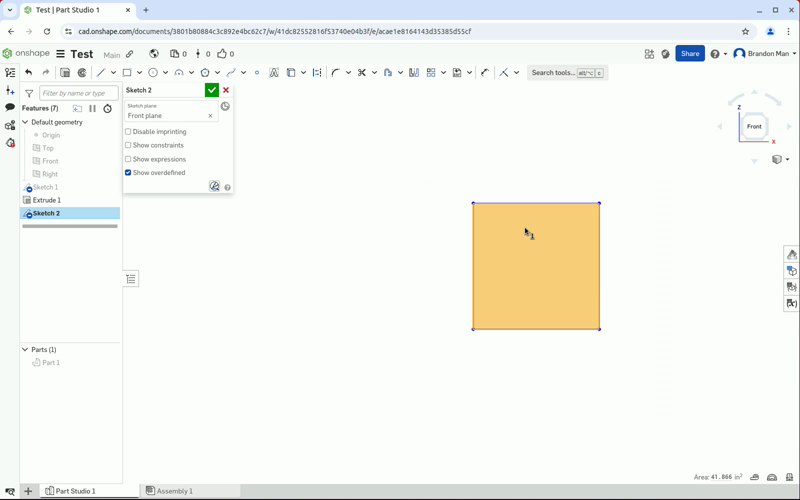
scroll(-6)
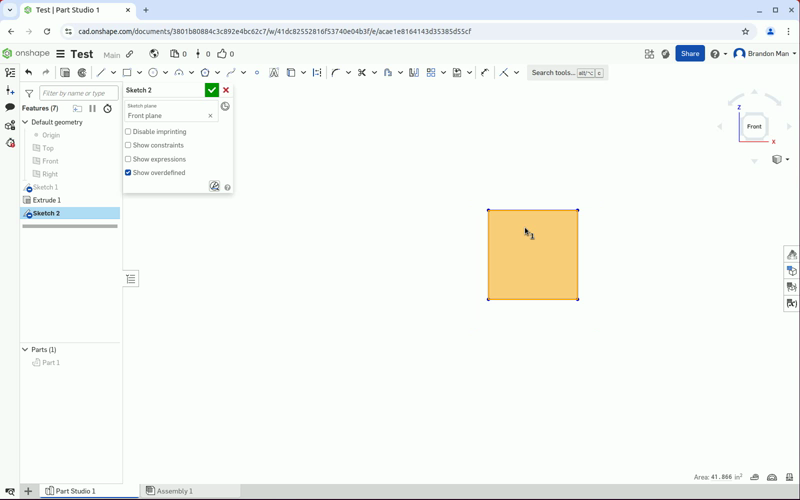
scroll(-6)
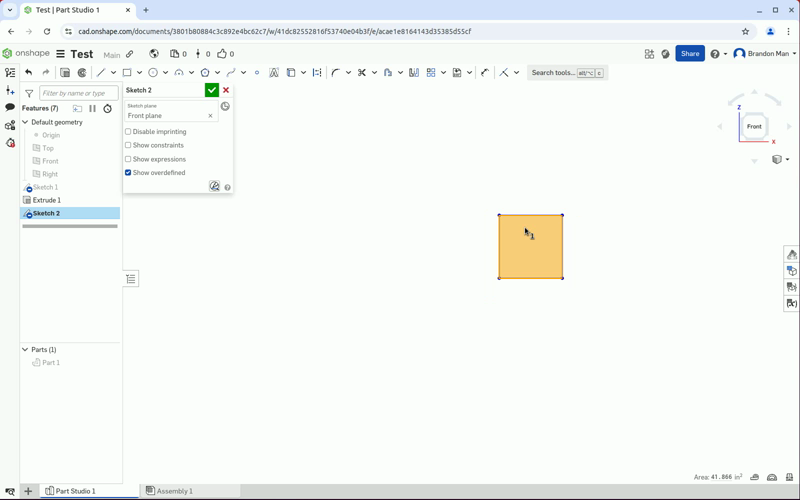
scroll(-6)
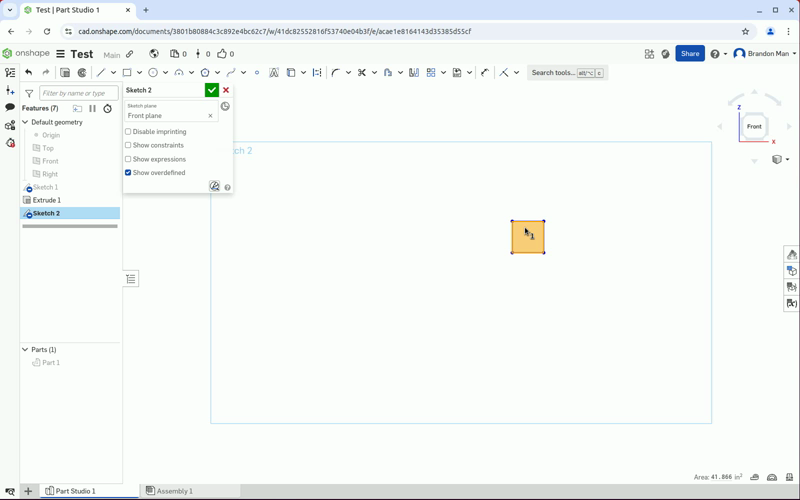
mouse_move(73, 352)
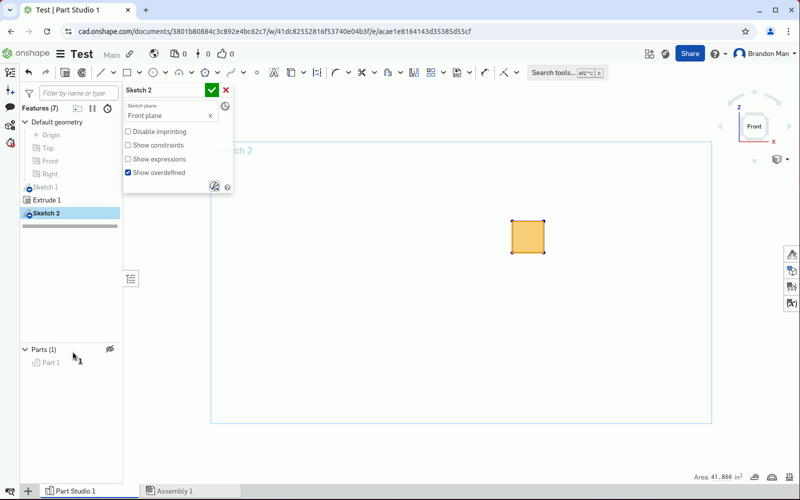
key(shift+y)
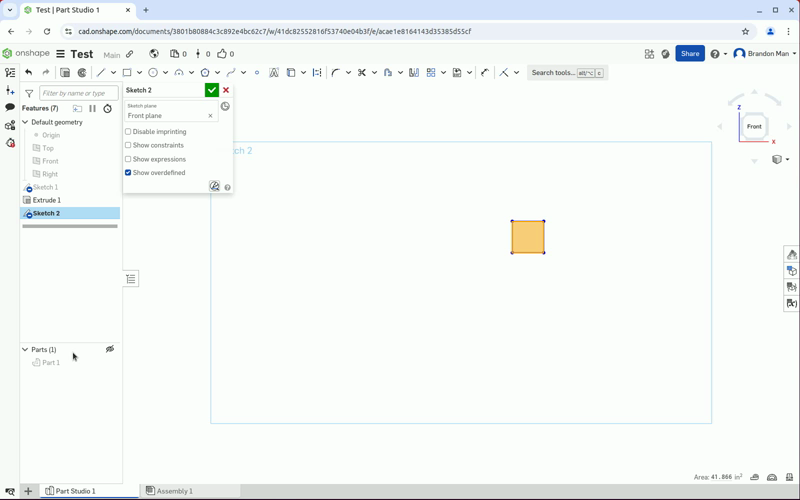
key(shift+e)
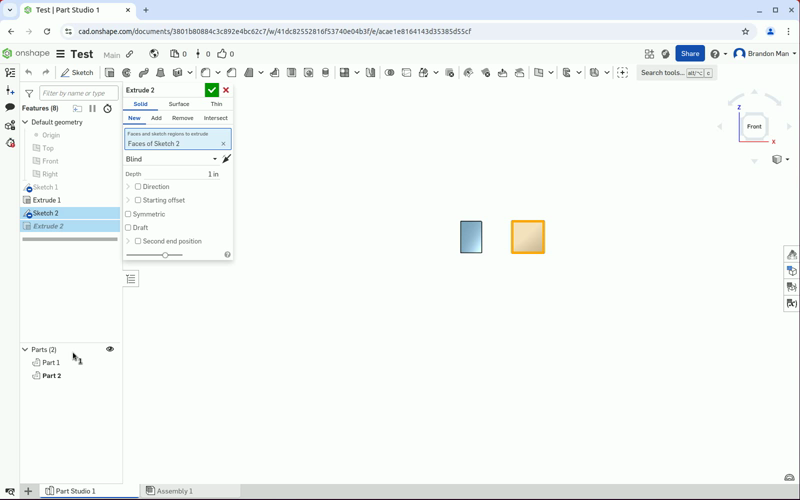
mouse_move(143, 106)
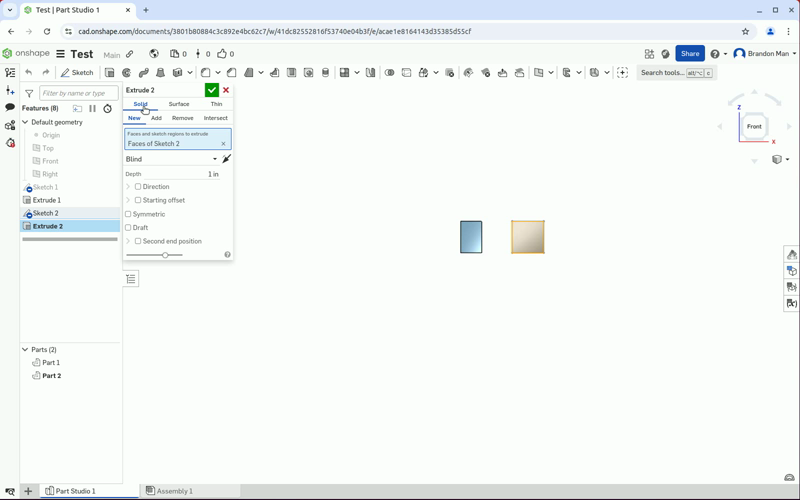
click(143, 106)
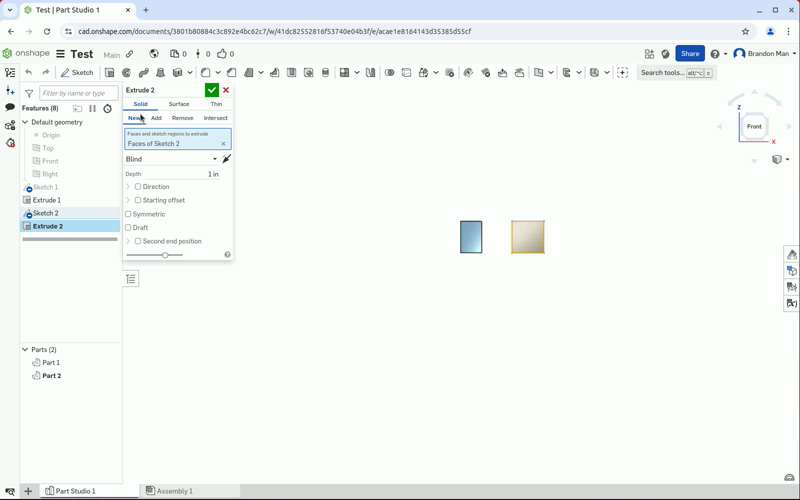
mouse_move(137, 120)
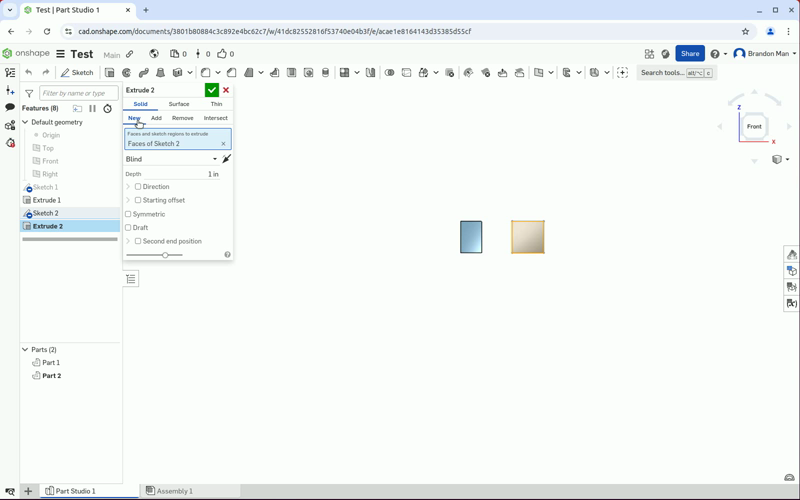
click(137, 120)
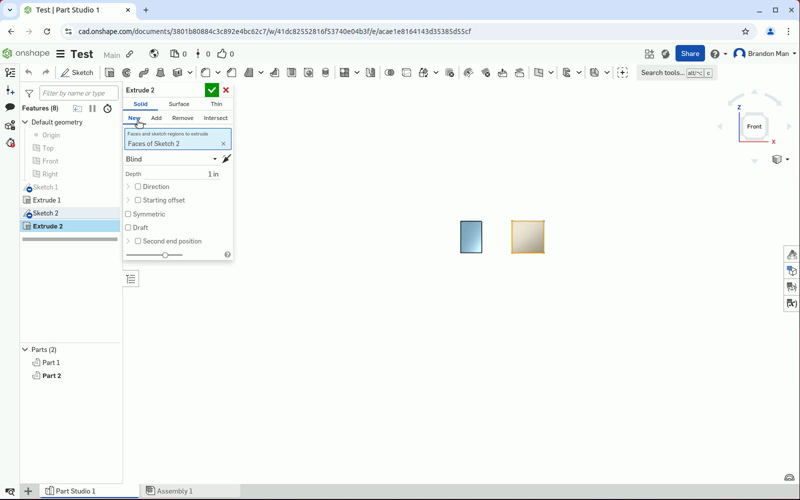
key(tab, 4)
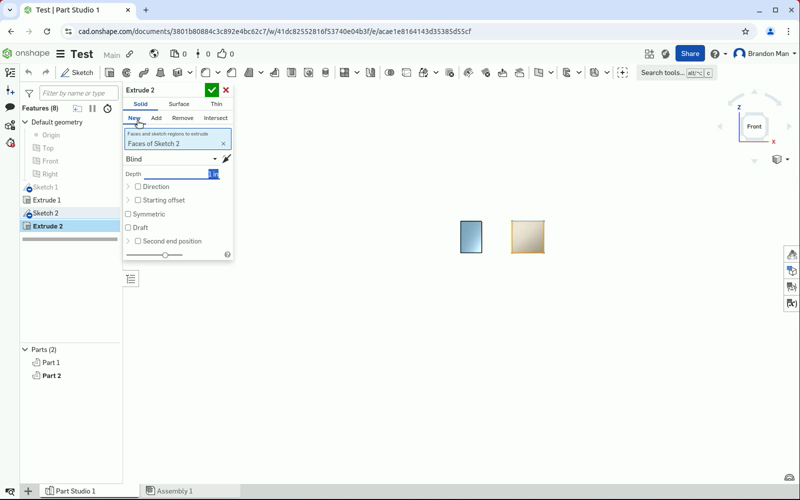
text(10.592)
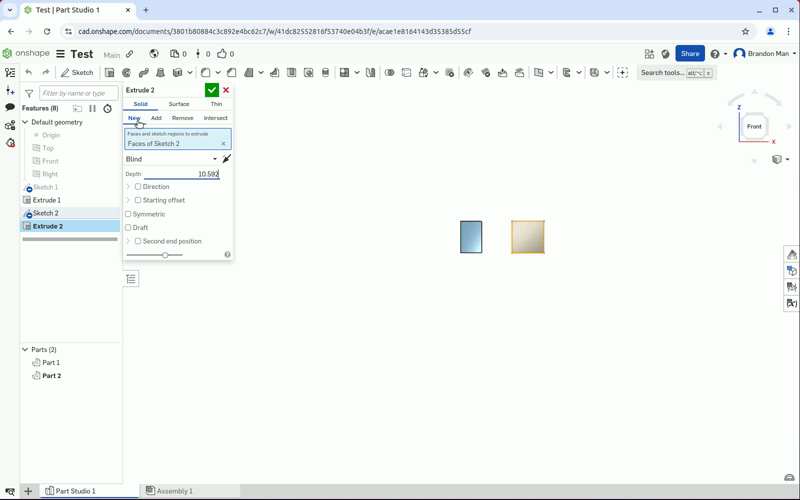
key(tab, 3)
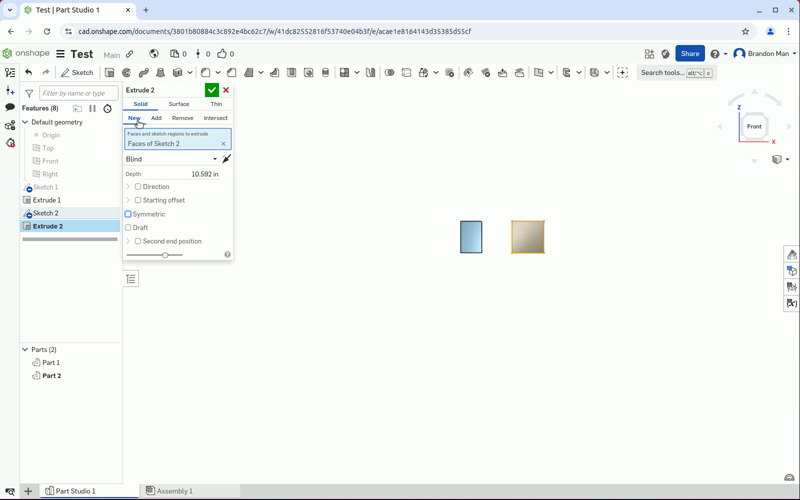
key(space)
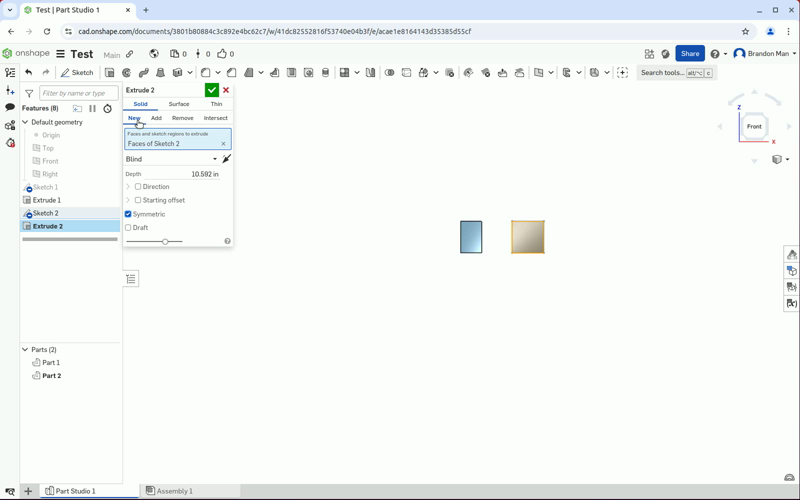
key(enter)
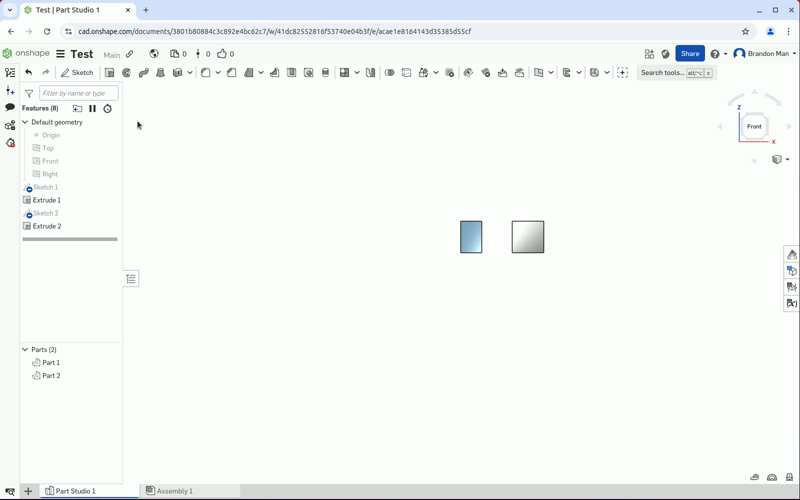
key(shift+h)
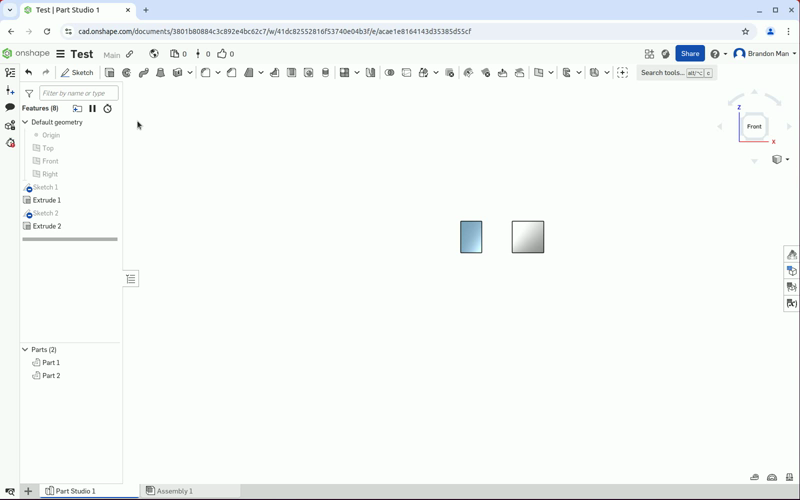
key(shift+h)
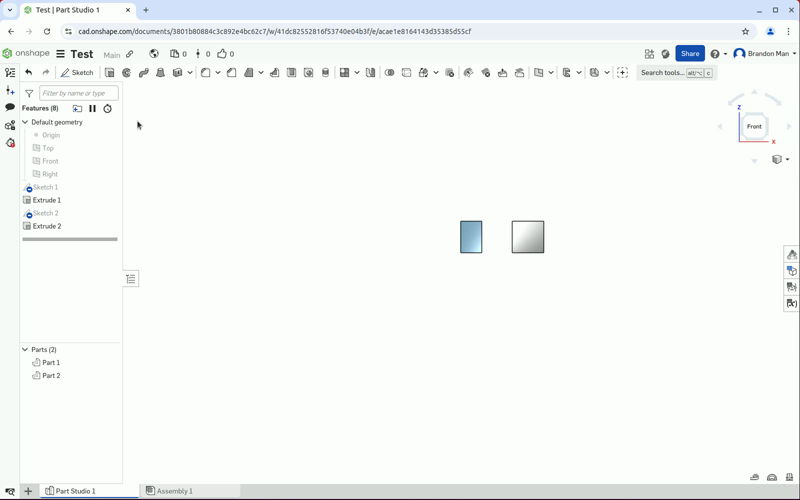
mouse_move(73, 189)
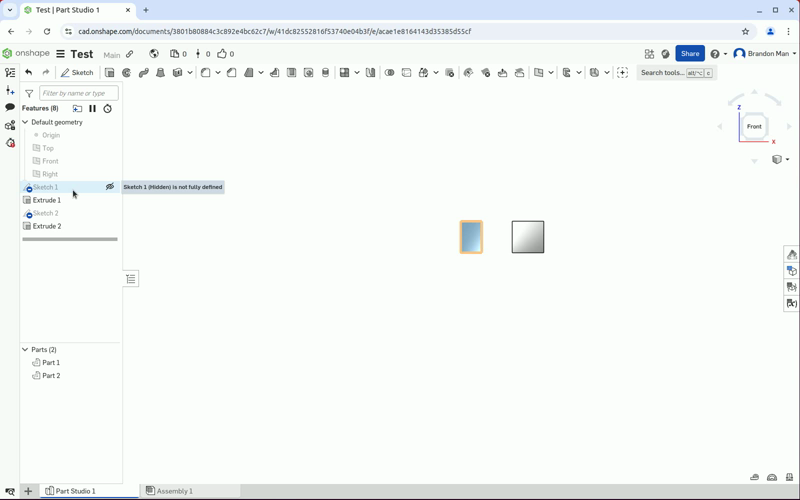
click(73, 189)
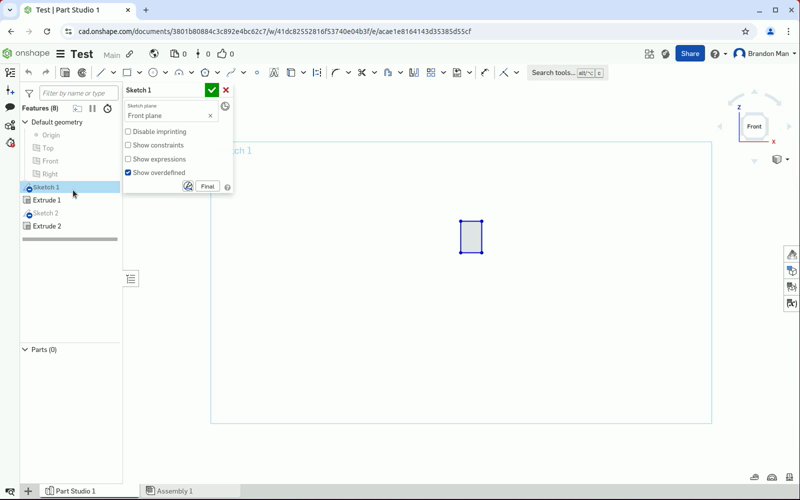
mouse_move(229, 92)
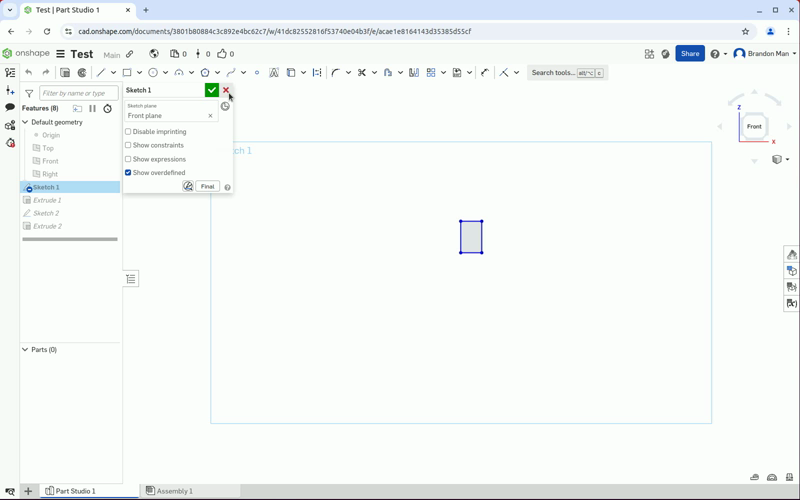
click(229, 92)
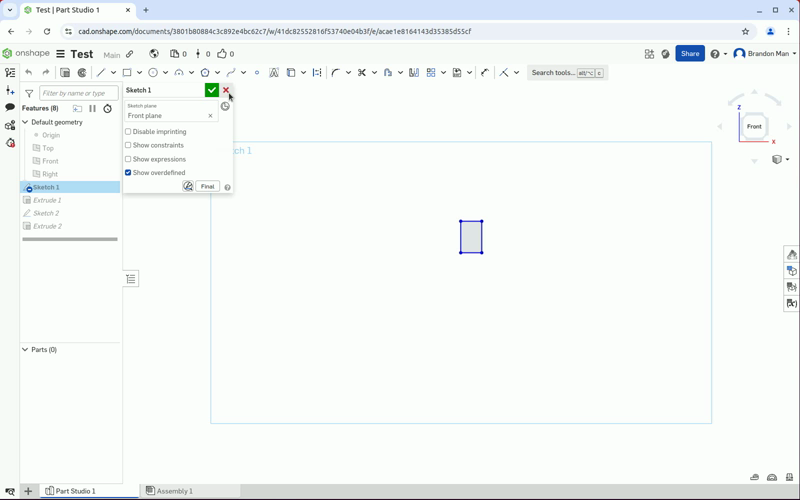
key(shift+s)
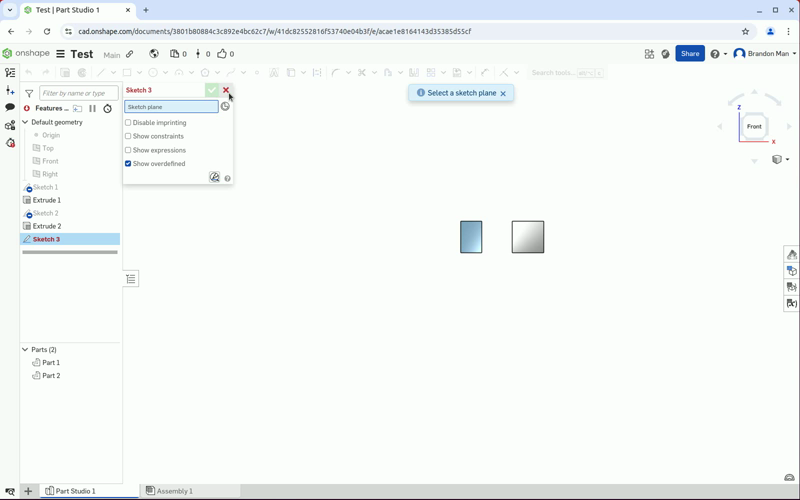
mouse_move(73, 163)
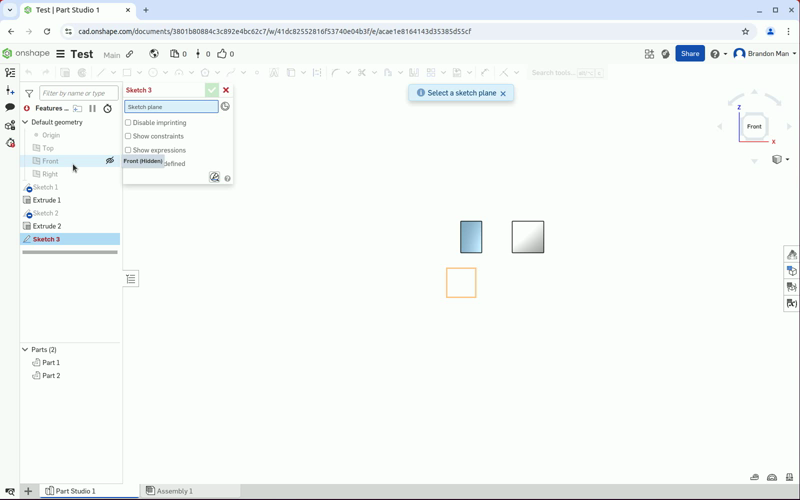
click(73, 163)
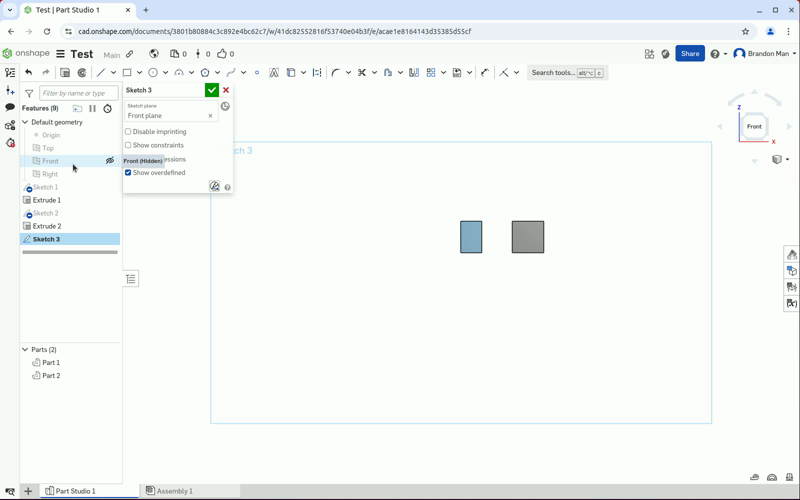
mouse_move(73, 352)
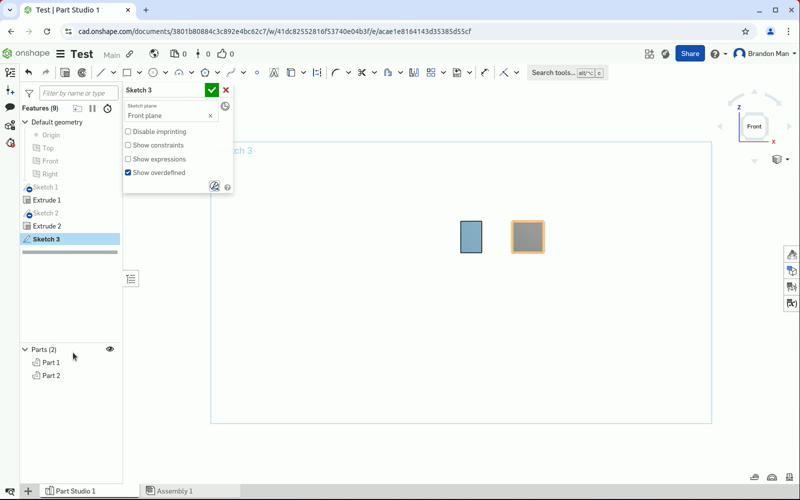
key(y)
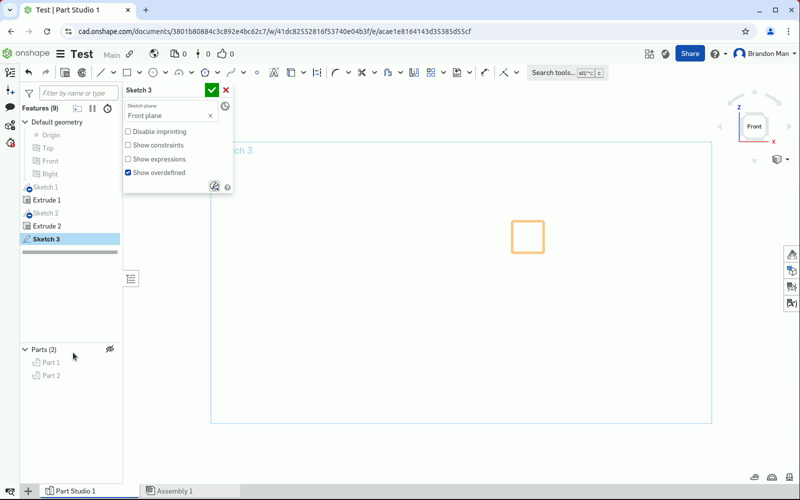
key(l)
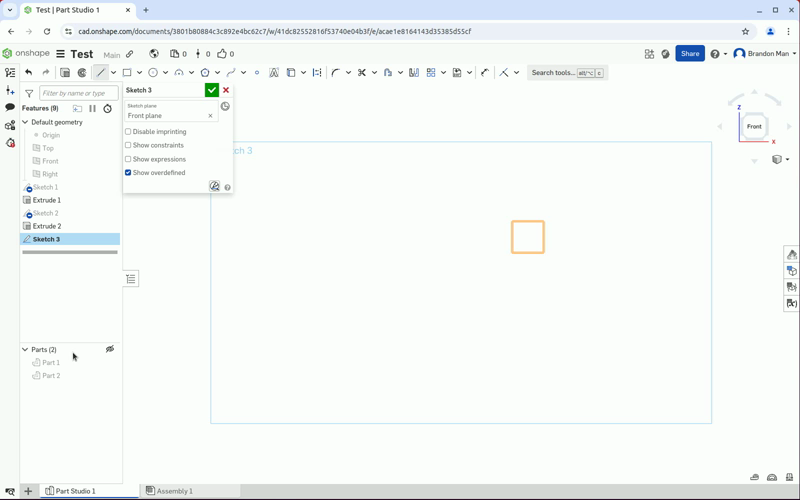
key_down(shift)
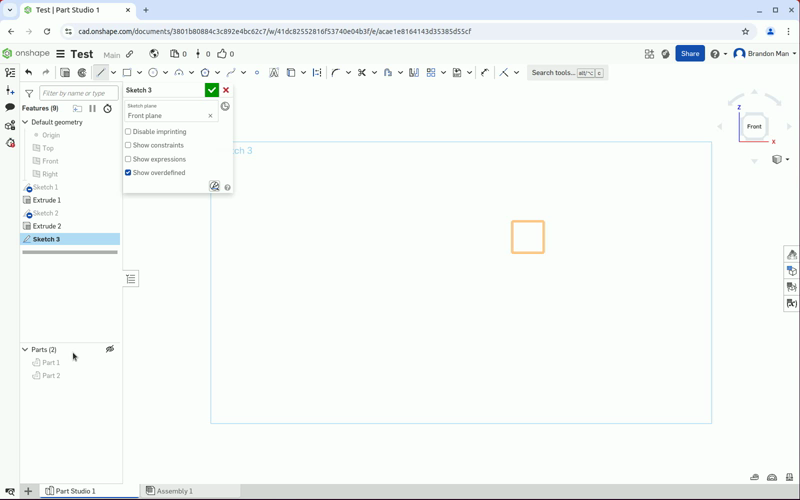
mouse_move(480, 282)
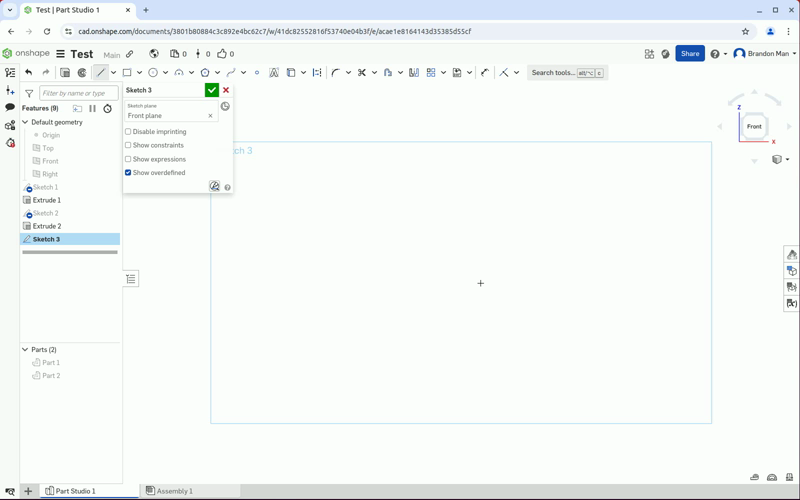
click(480, 282)
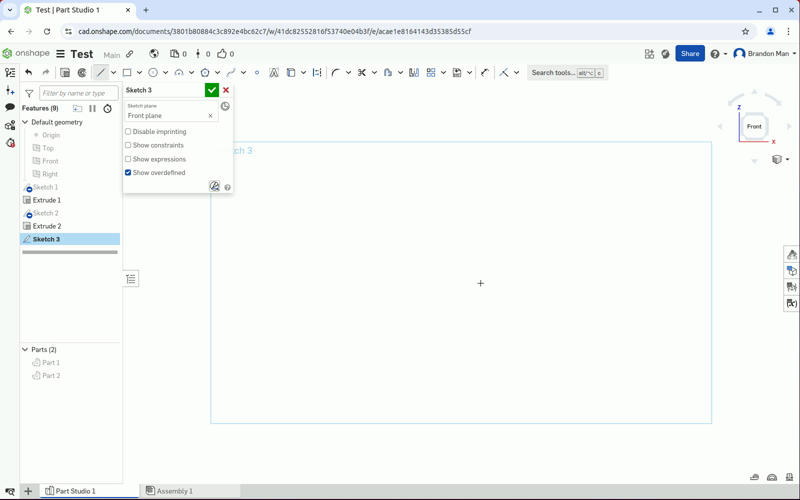
key_up(shift)
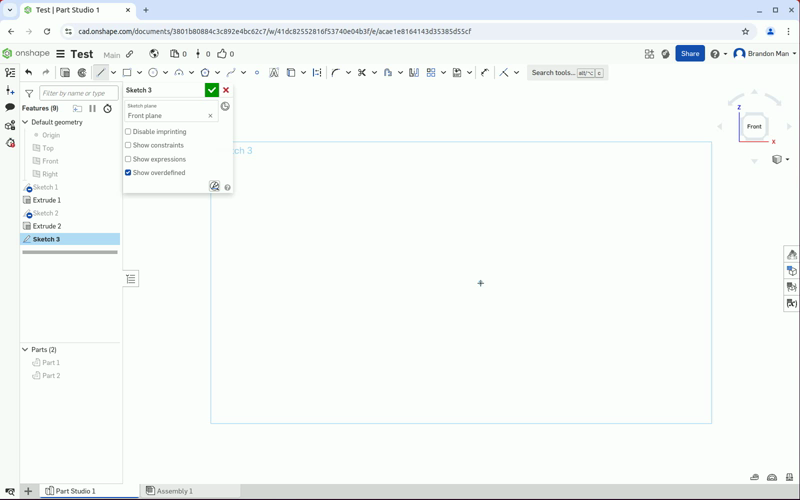
key_down(shift)
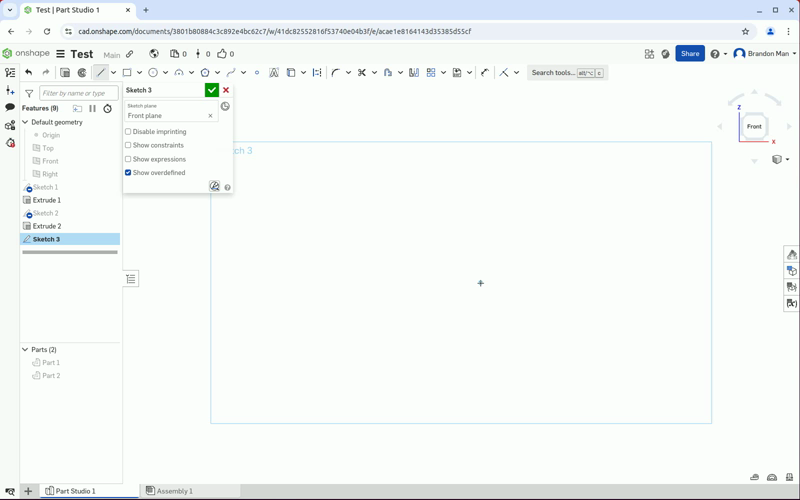
mouse_move(573, 282)
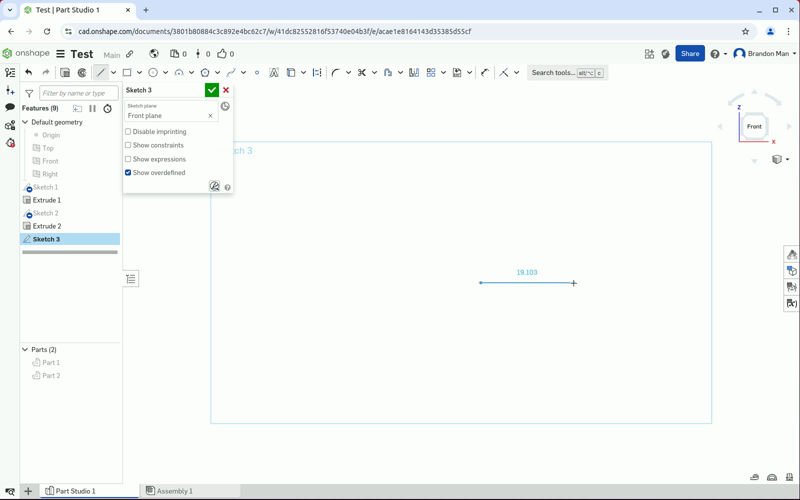
click(573, 282)
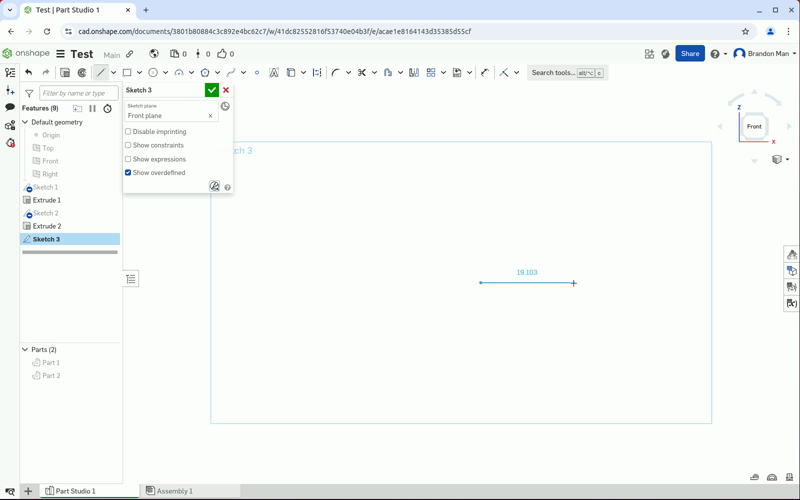
key_up(shift)
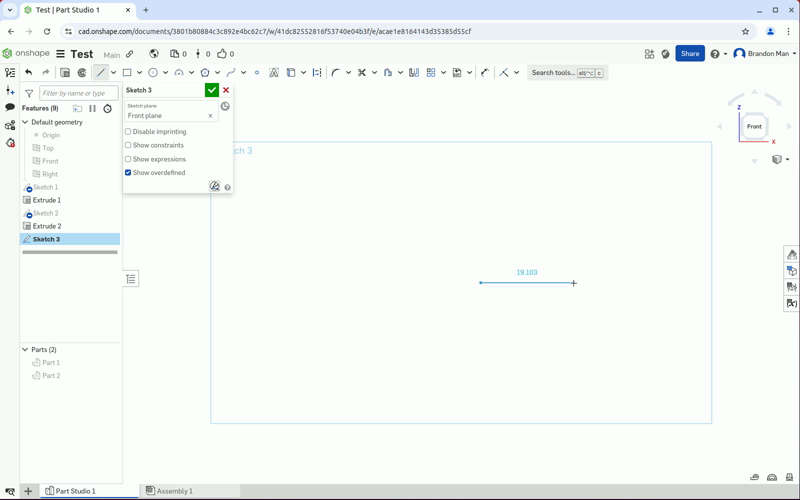
key_down(shift)
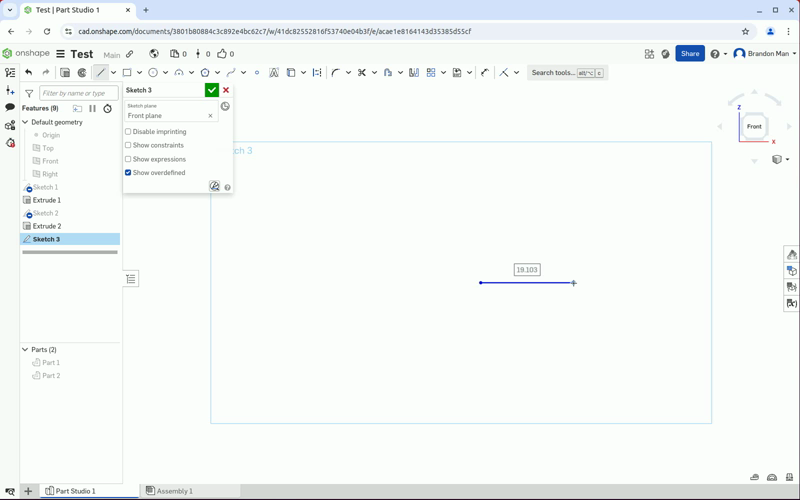
mouse_move(589, 282)
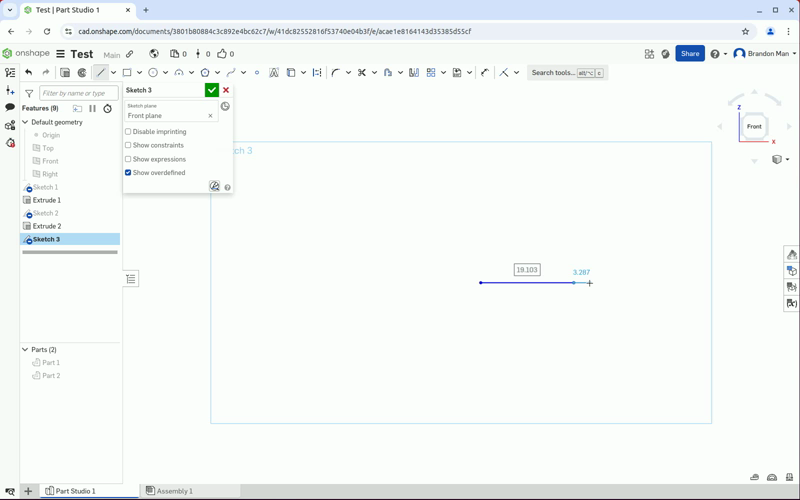
mouse_move(573, 251)
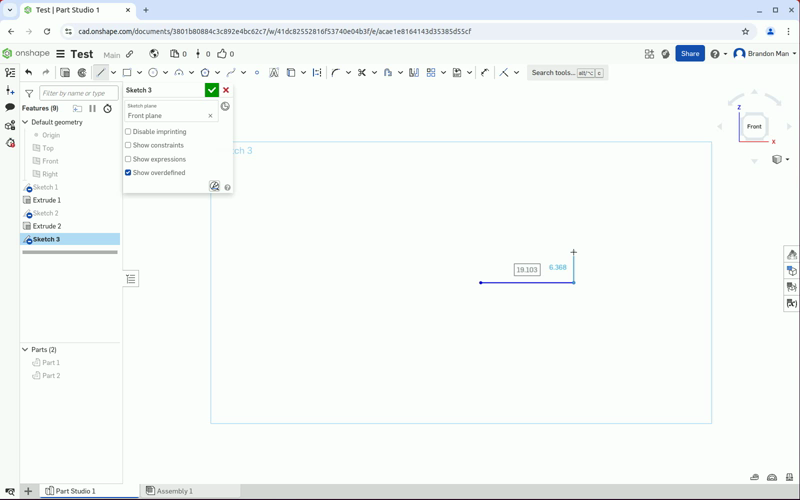
click(573, 251)
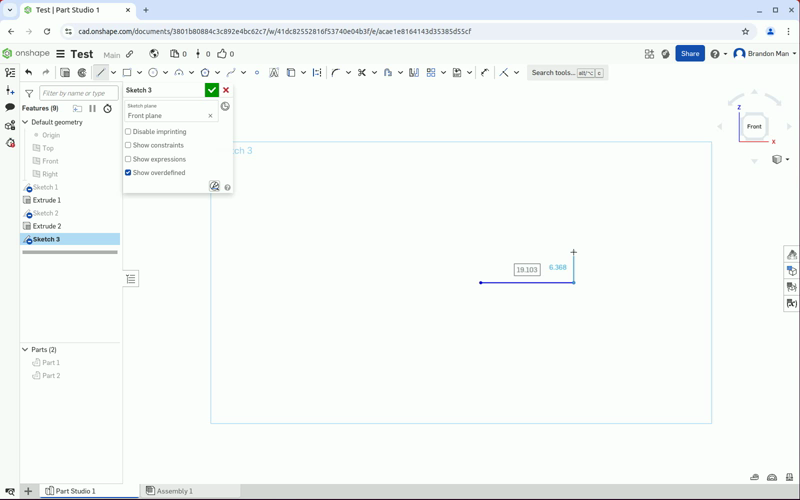
key_up(shift)
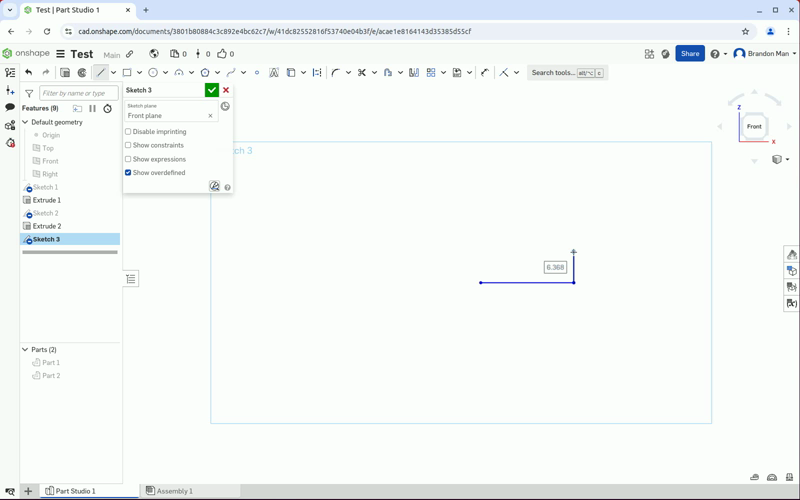
key_down(shift)
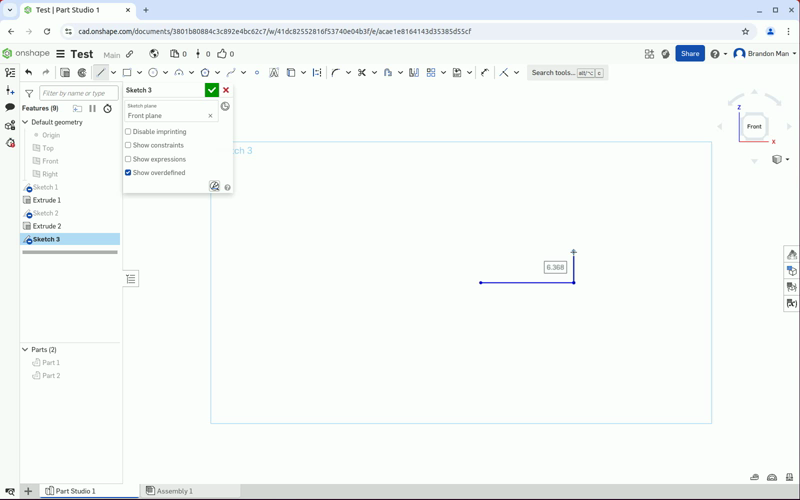
mouse_move(589, 251)
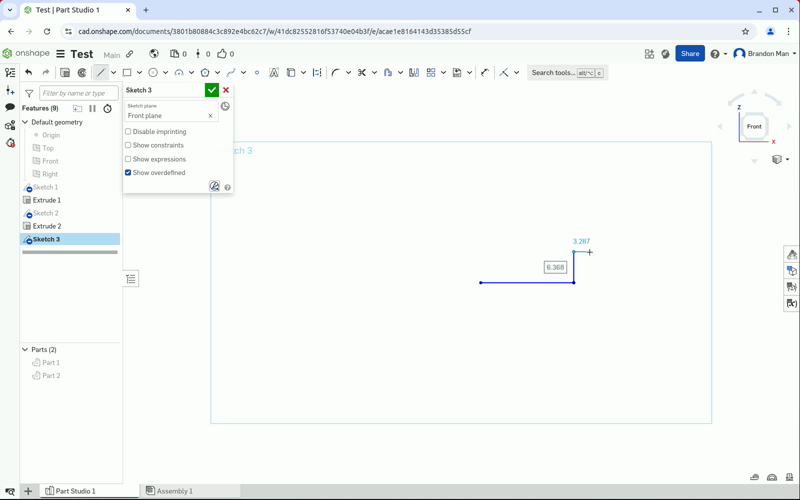
mouse_move(542, 251)
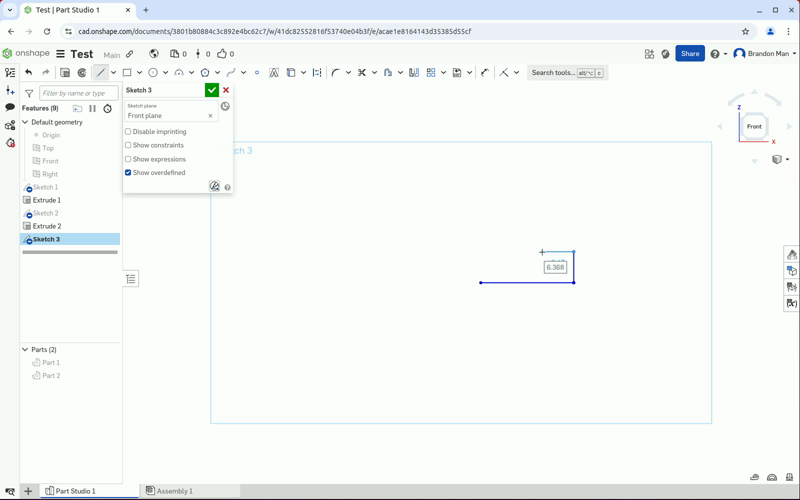
click(542, 251)
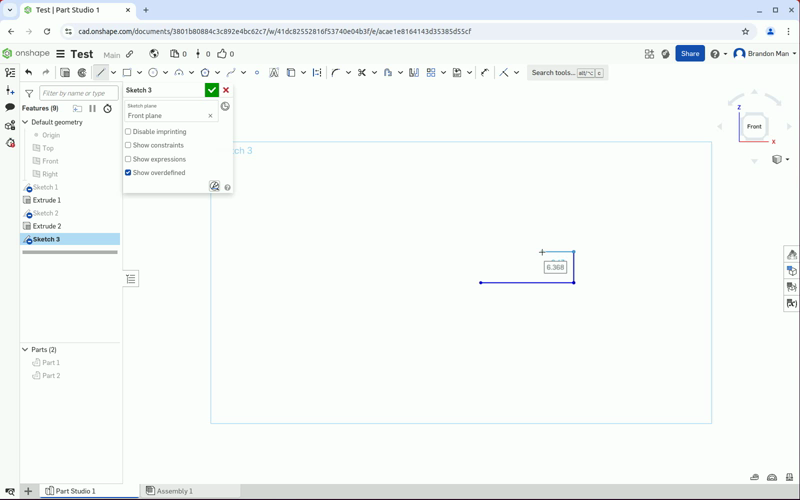
key_up(shift)
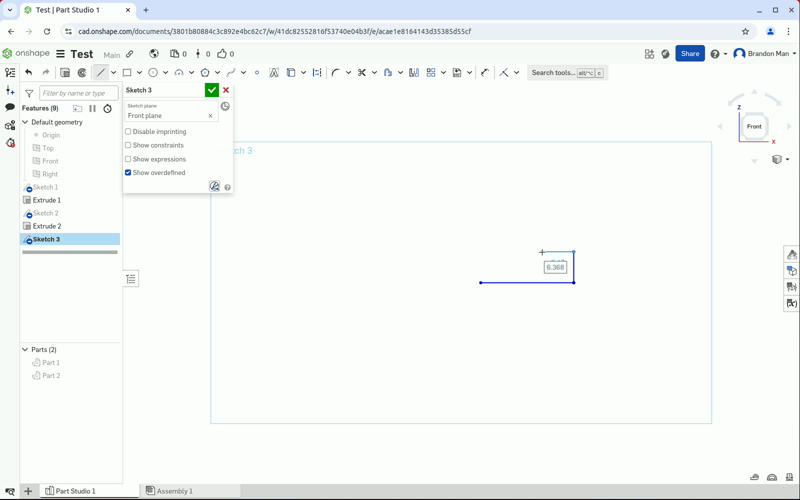
key_down(shift)
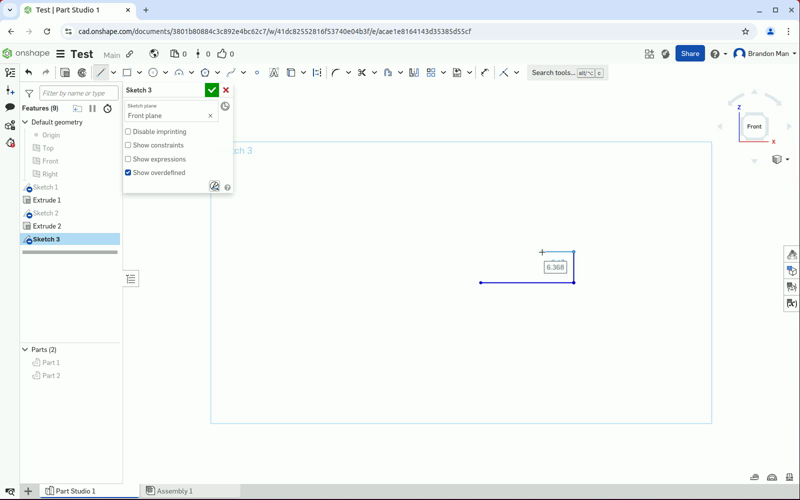
mouse_move(572, 251)
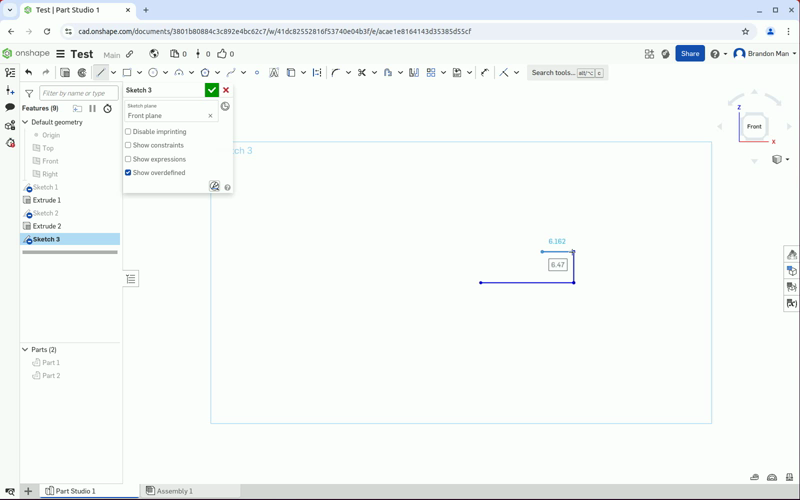
mouse_move(512, 251)
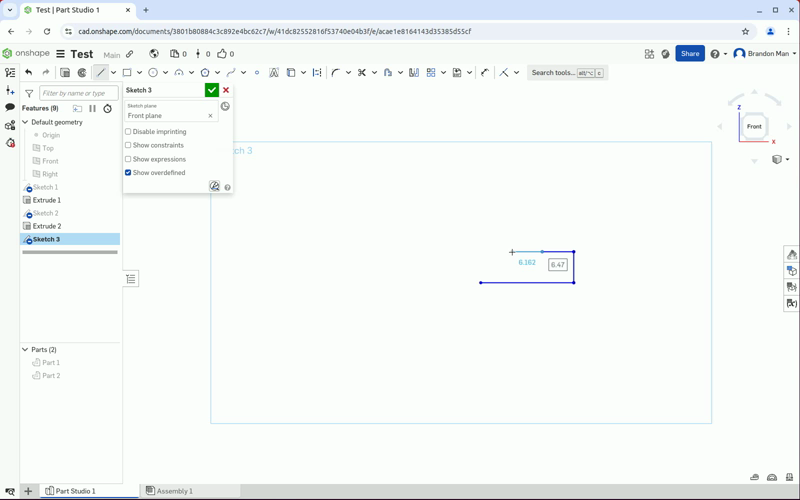
click(512, 251)
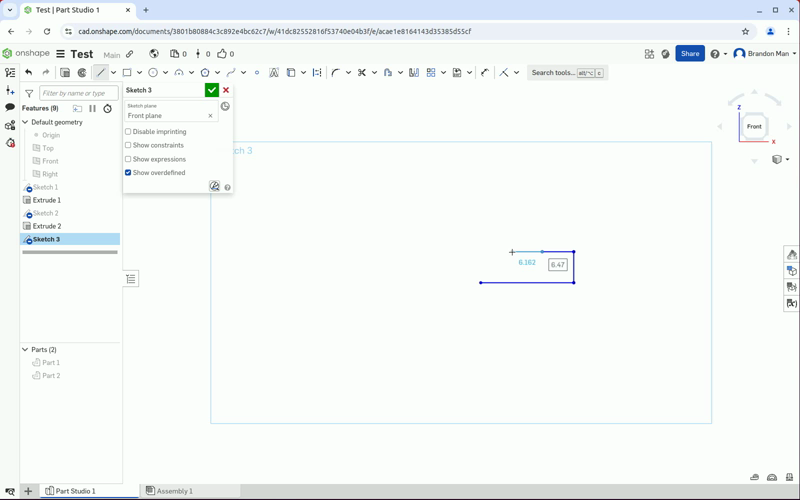
key_up(shift)
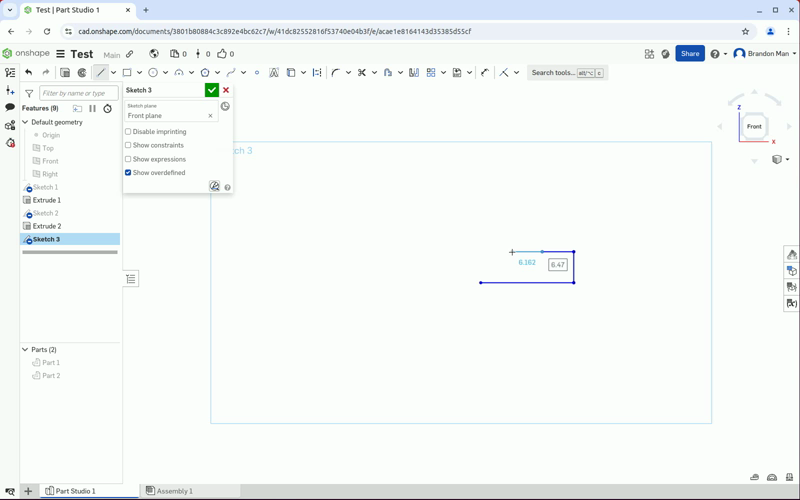
key_down(shift)
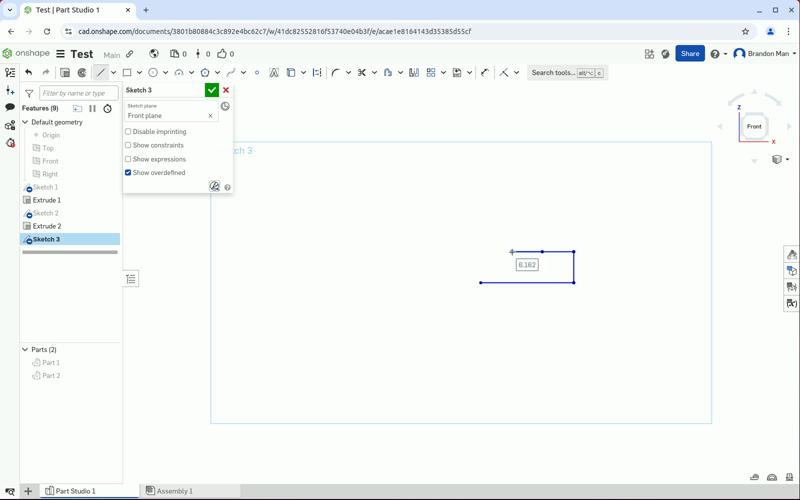
mouse_move(542, 251)
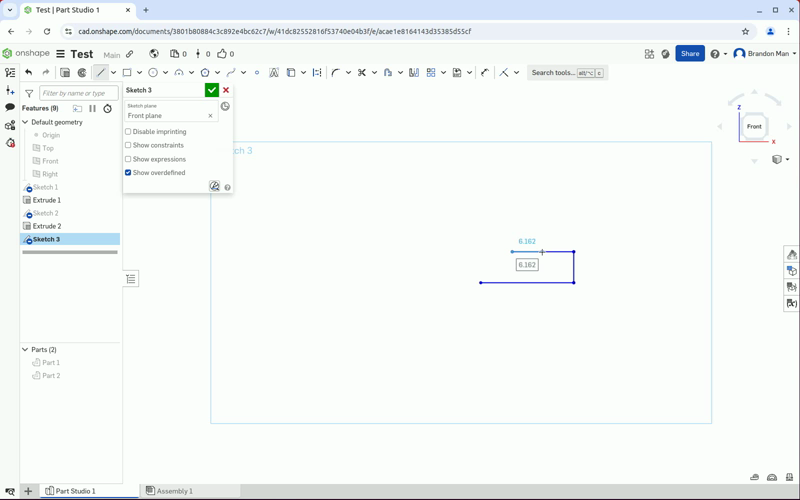
mouse_move(512, 221)
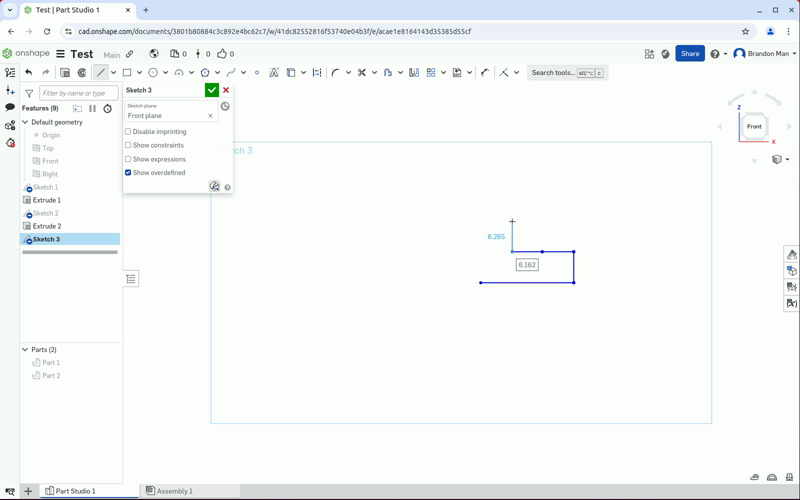
click(512, 221)
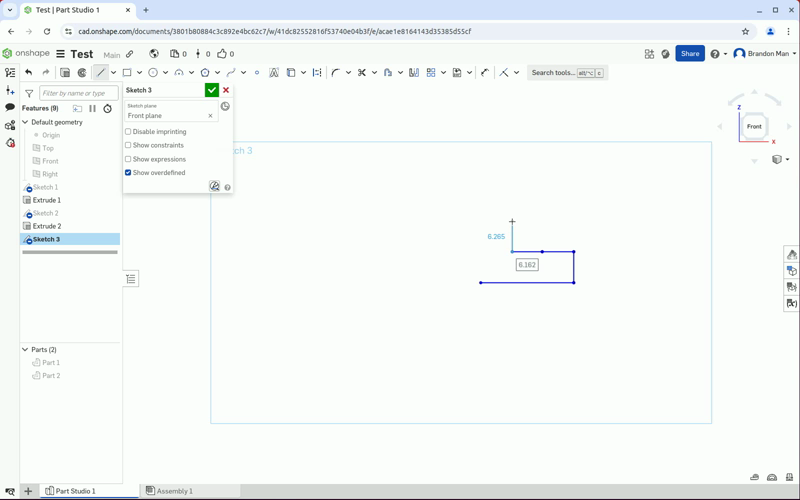
key_up(shift)
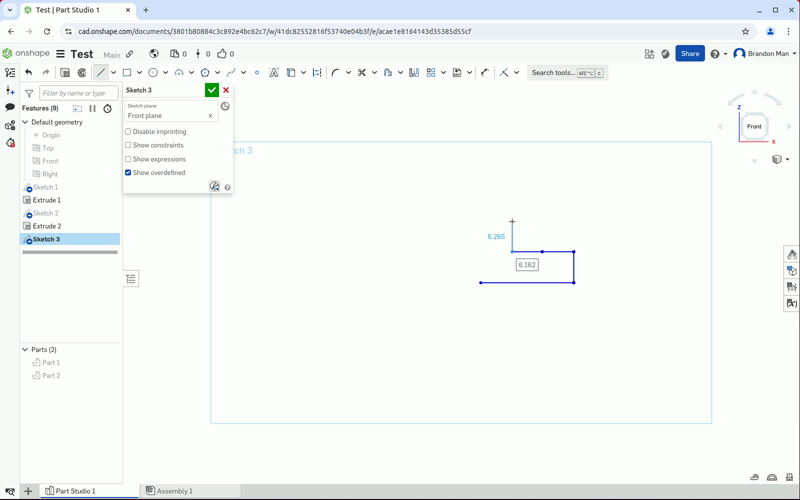
key_down(shift)
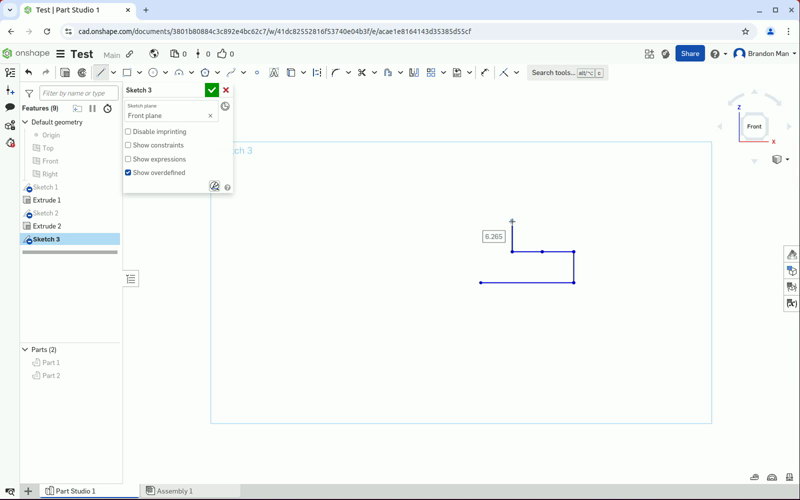
mouse_move(542, 221)
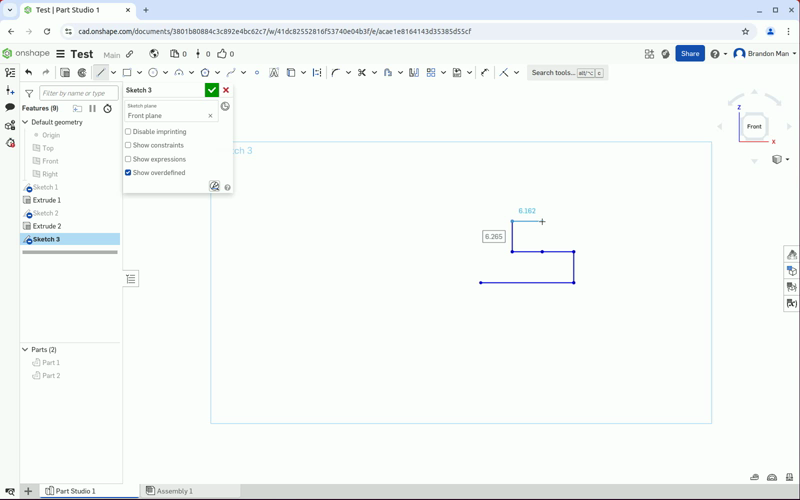
mouse_move(480, 221)
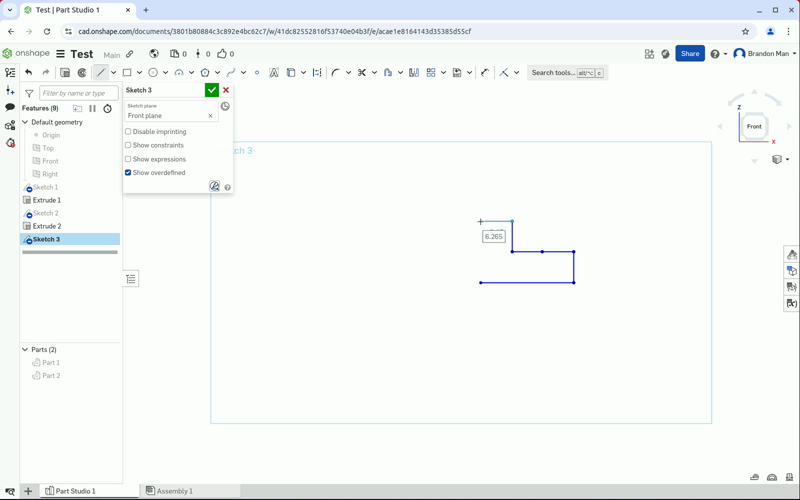
click(480, 221)
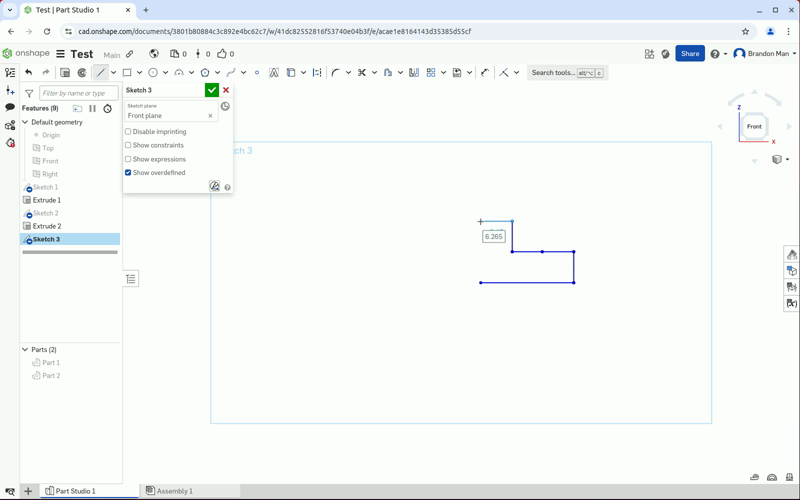
key_up(shift)
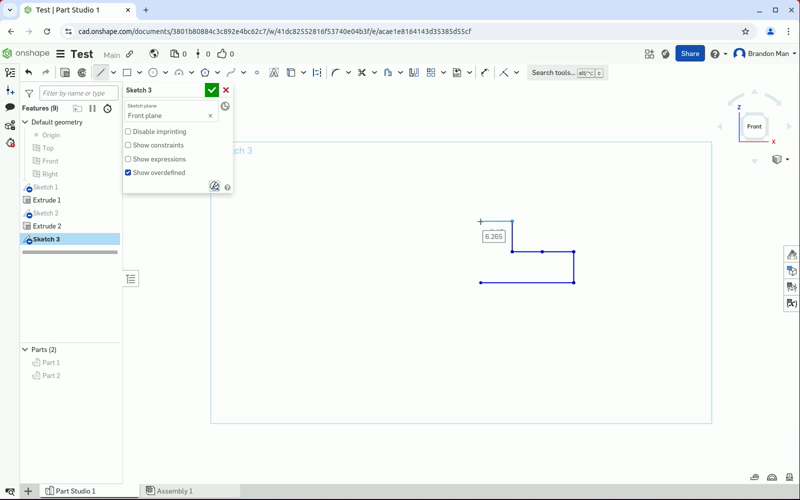
key_down(shift)
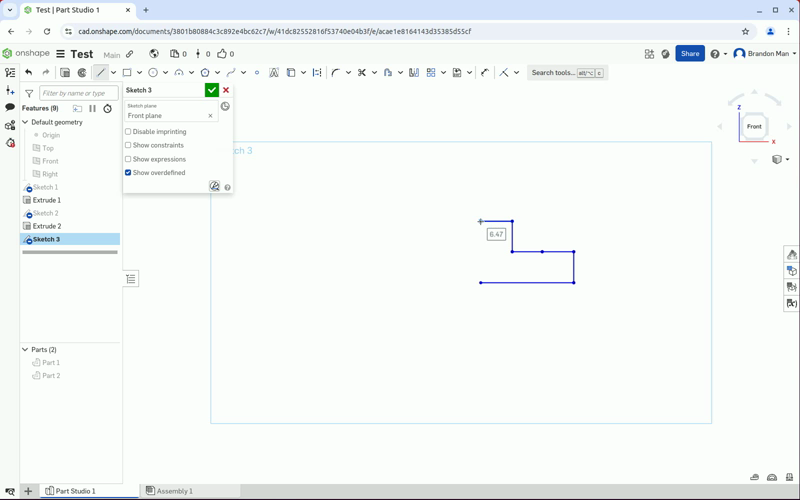
mouse_move(510, 221)
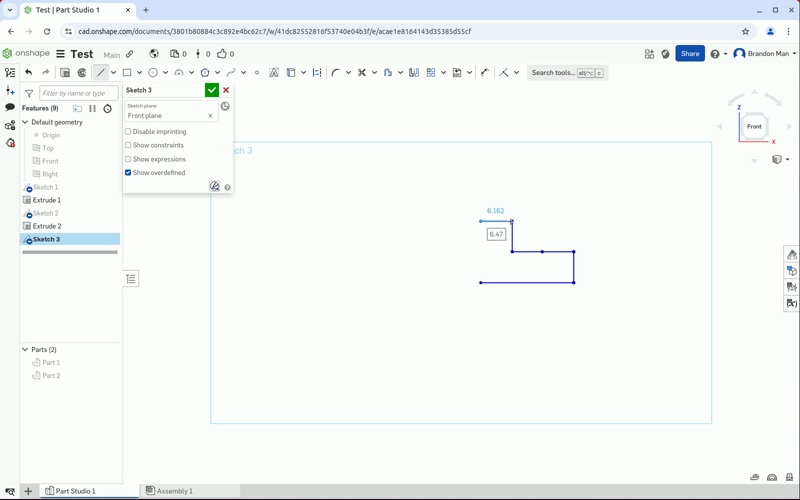
mouse_move(480, 251)
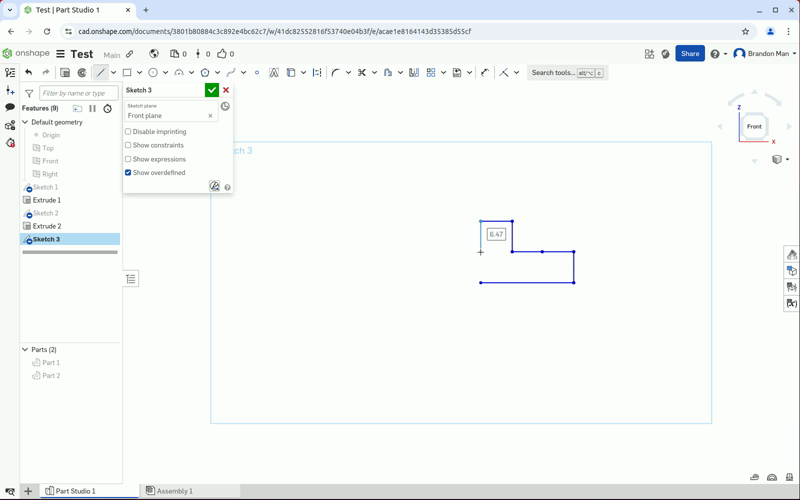
click(480, 251)
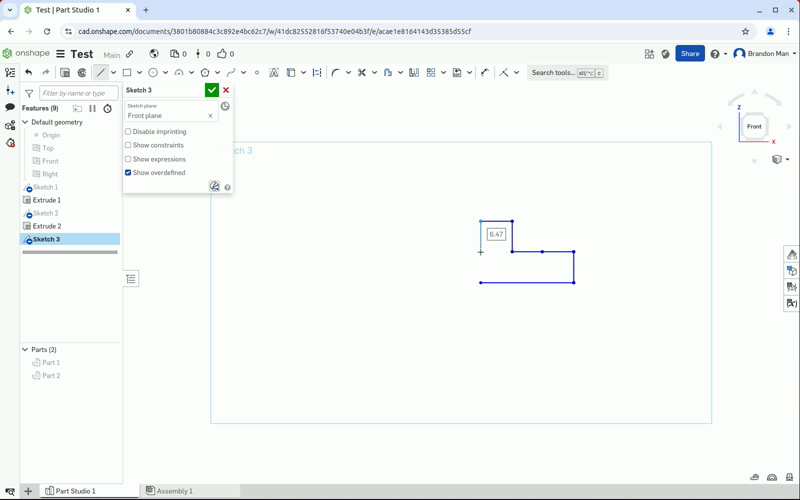
key_up(shift)
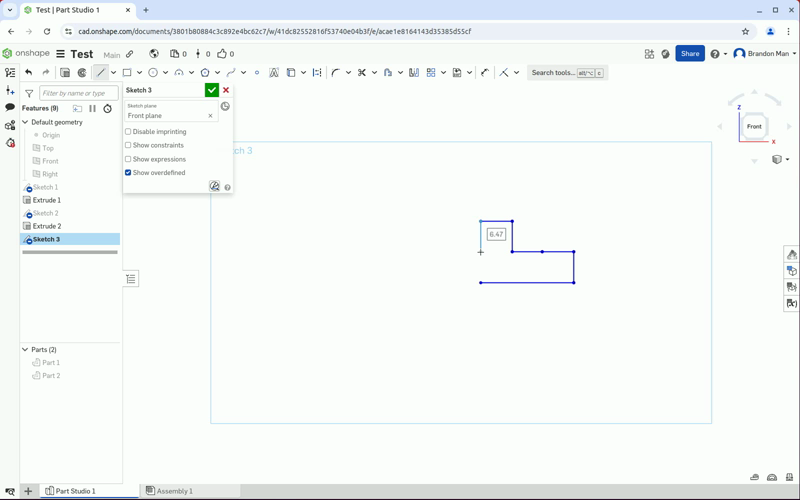
mouse_move(510, 251)
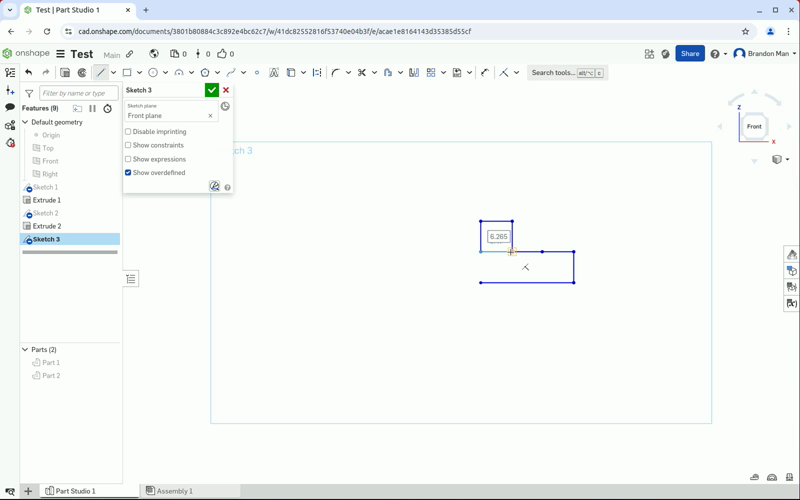
key_down(shift)
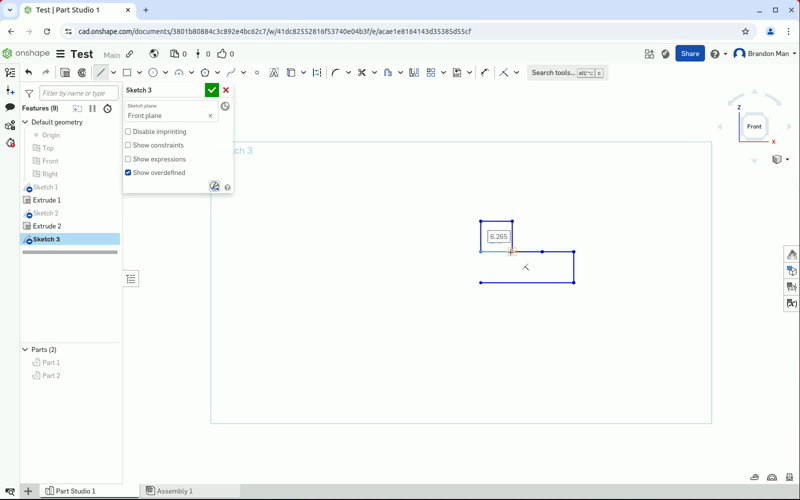
mouse_move(480, 282)
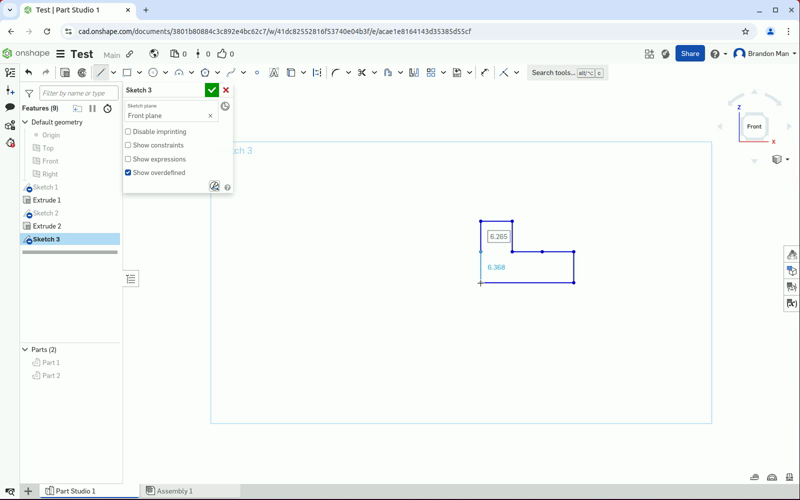
key_up(shift)
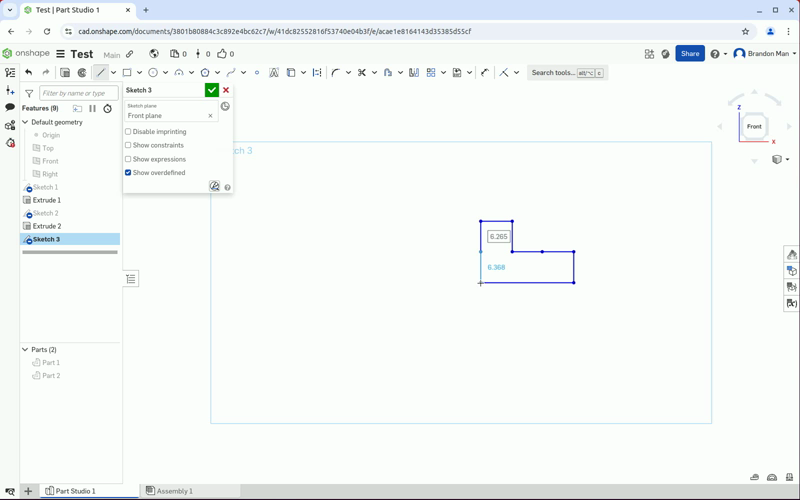
click(480, 282)
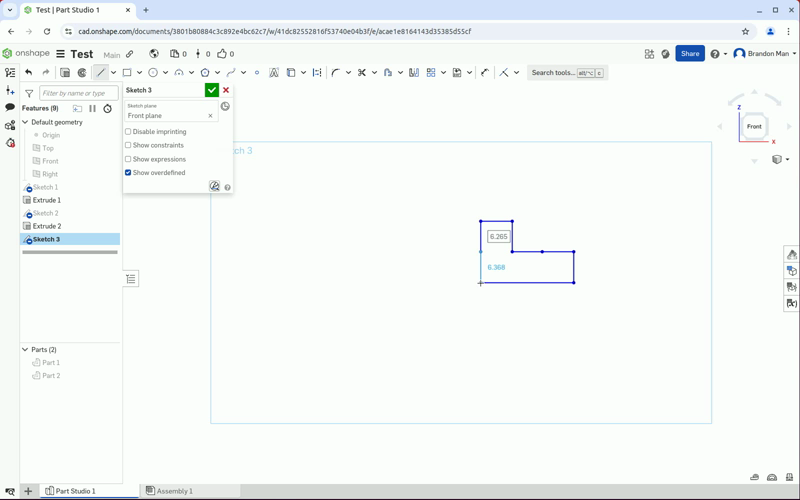
key(esc)
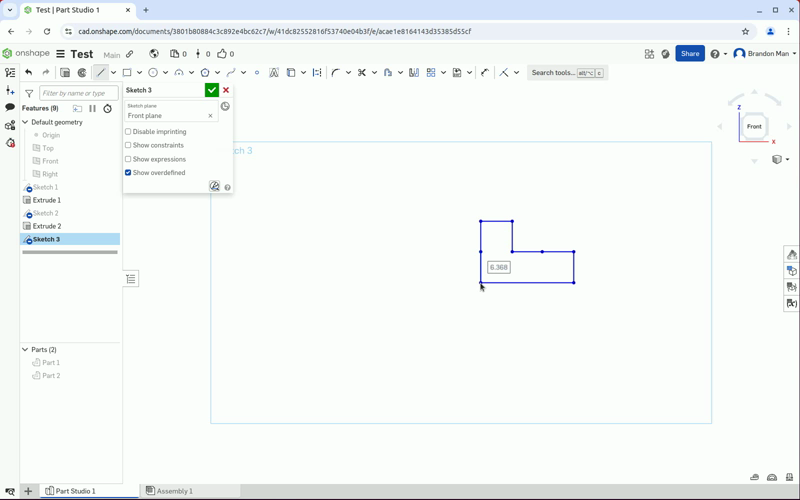
mouse_move(513, 274)
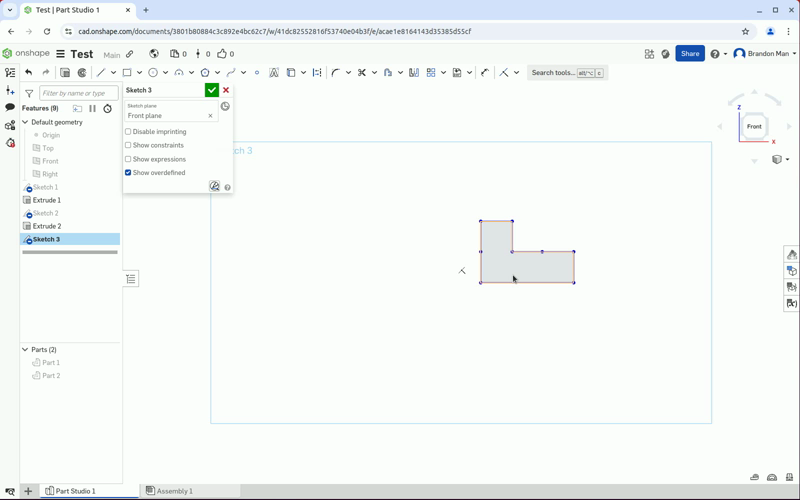
click(513, 274)
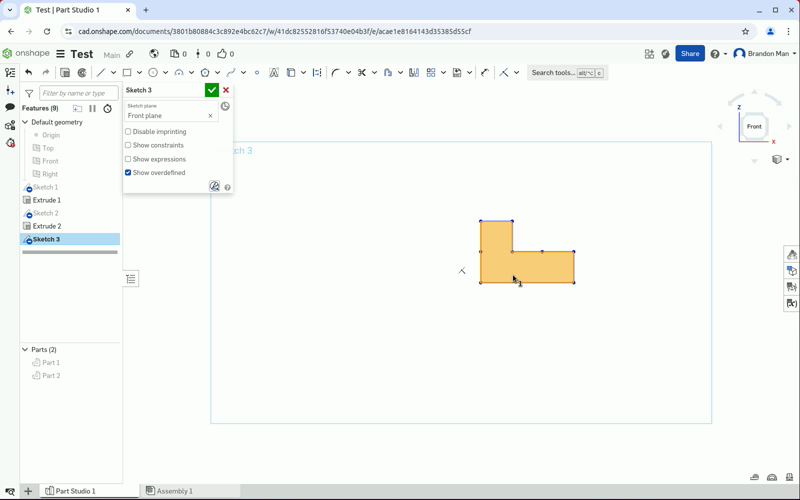
mouse_move(73, 352)
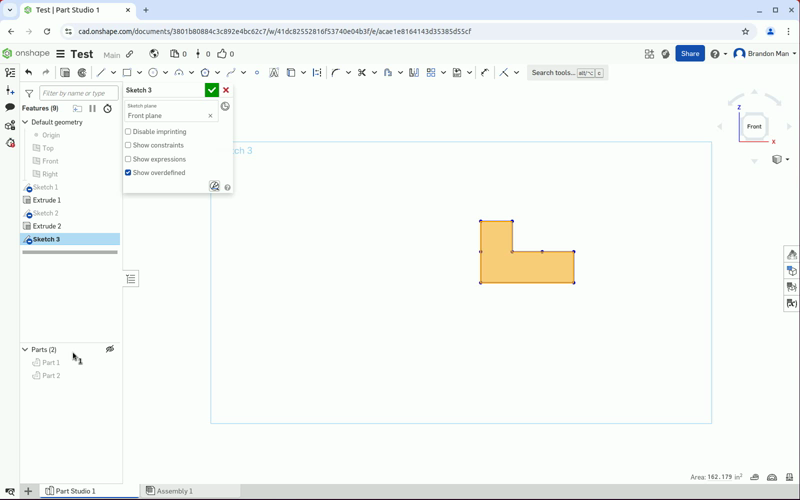
key(shift+y)
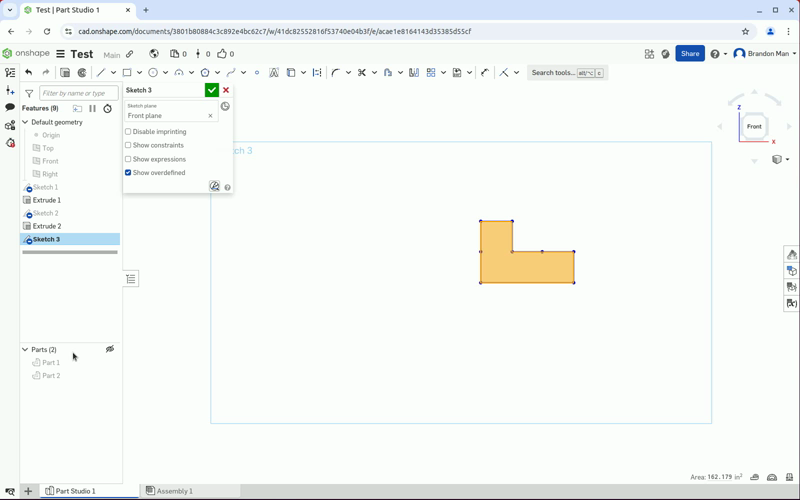
key(shift+e)
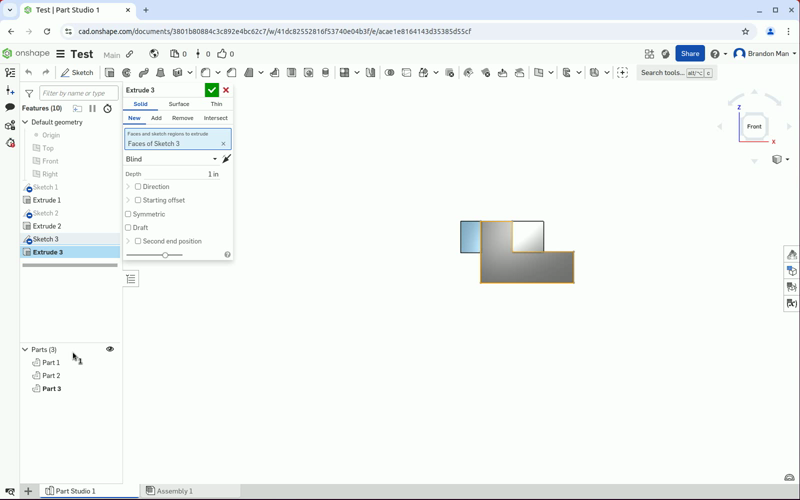
mouse_move(143, 106)
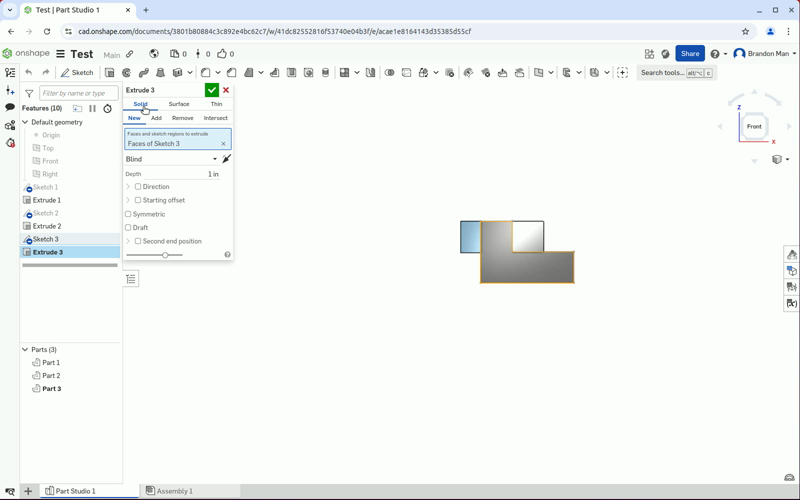
click(143, 106)
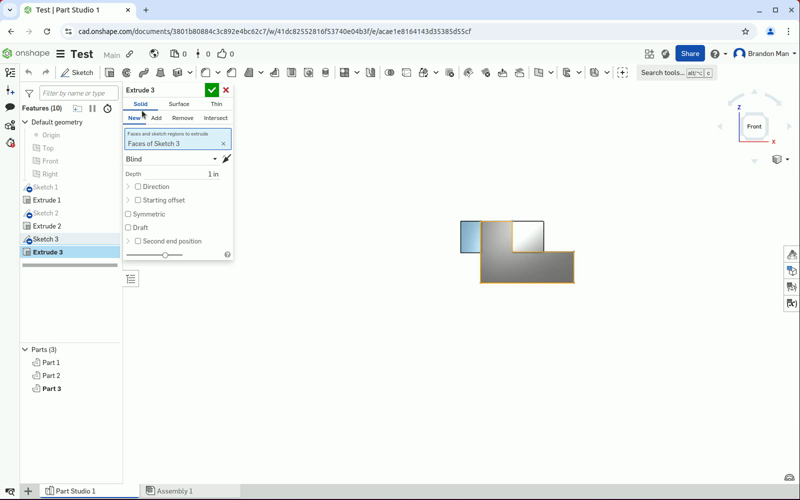
mouse_move(137, 120)
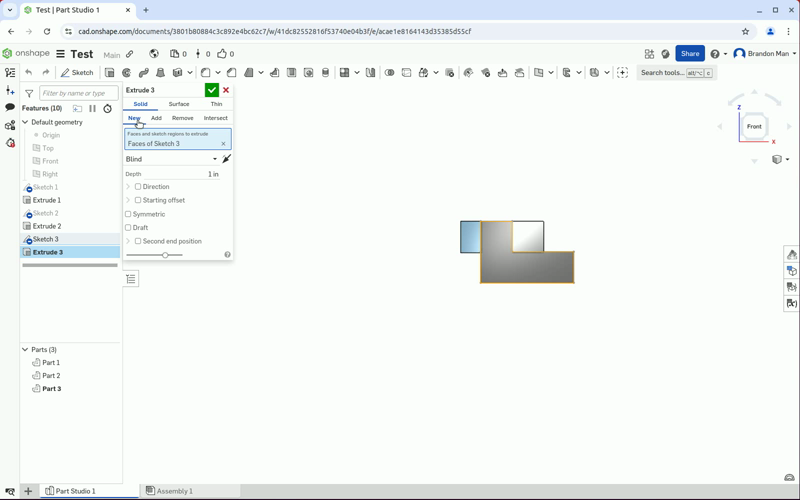
click(137, 120)
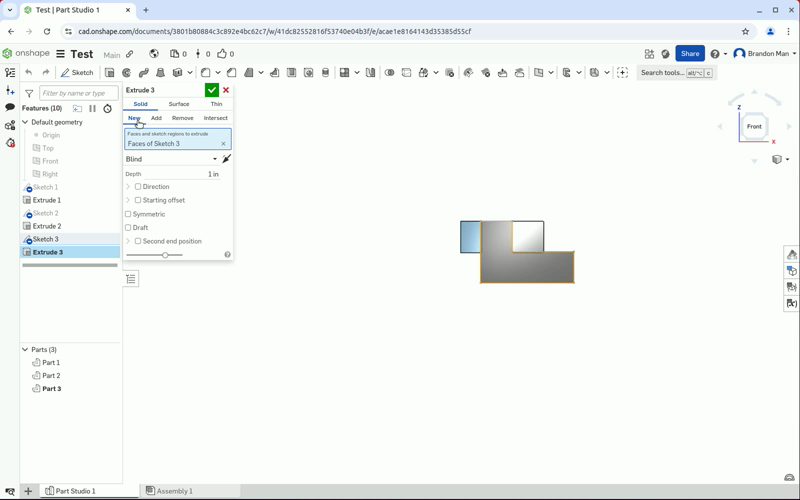
key(tab, 4)
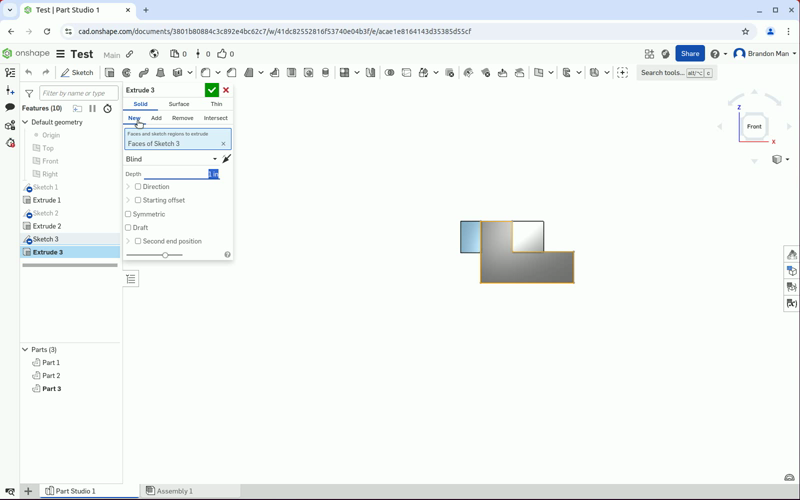
text(10.592)
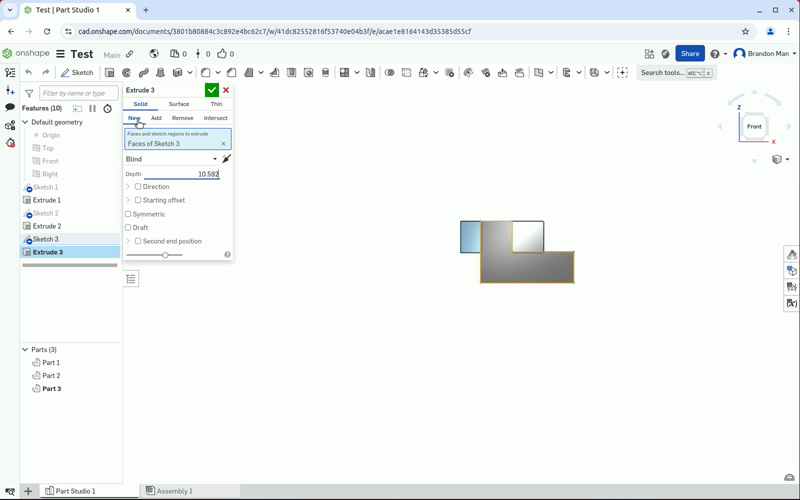
key(tab, 3)
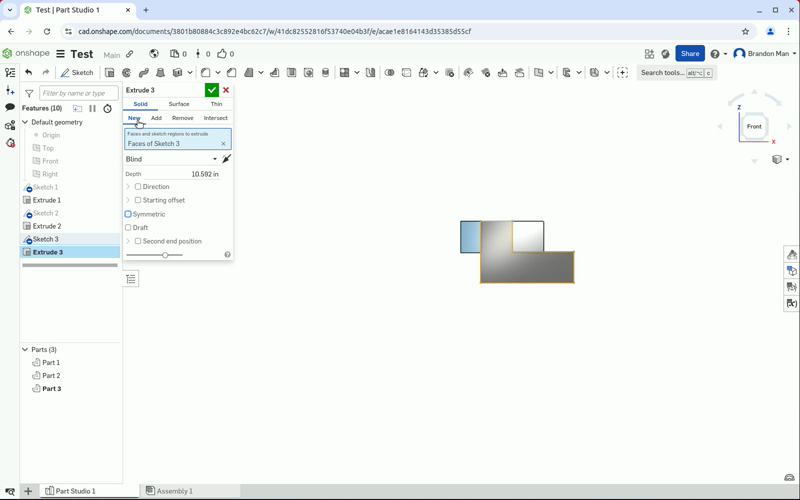
key(space)
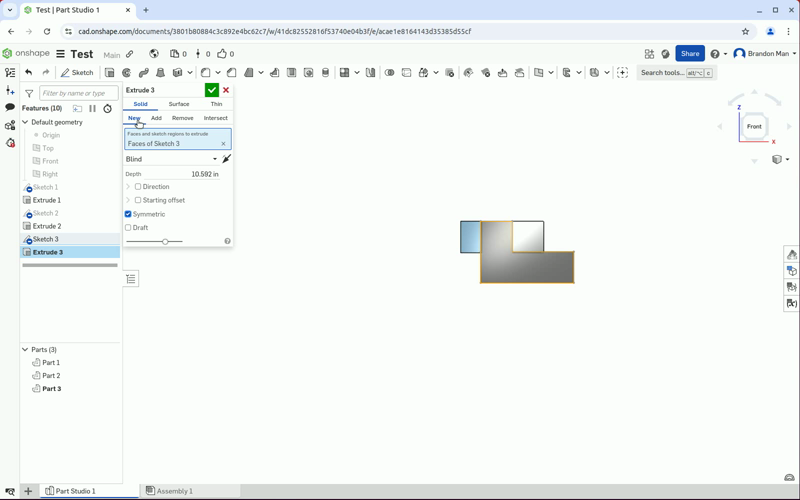
key(enter)
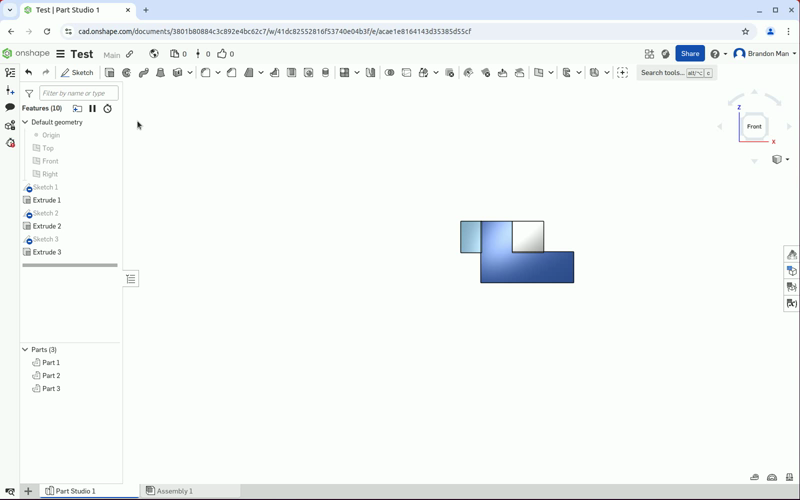
key(shift+h)
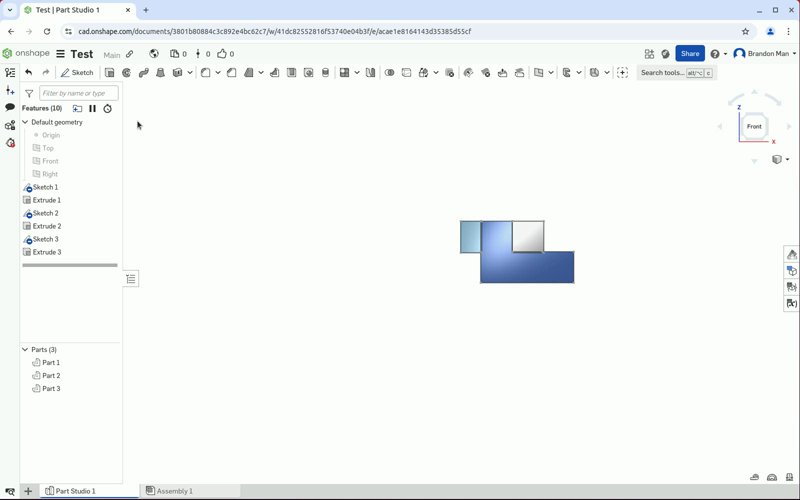
key(shift+h)
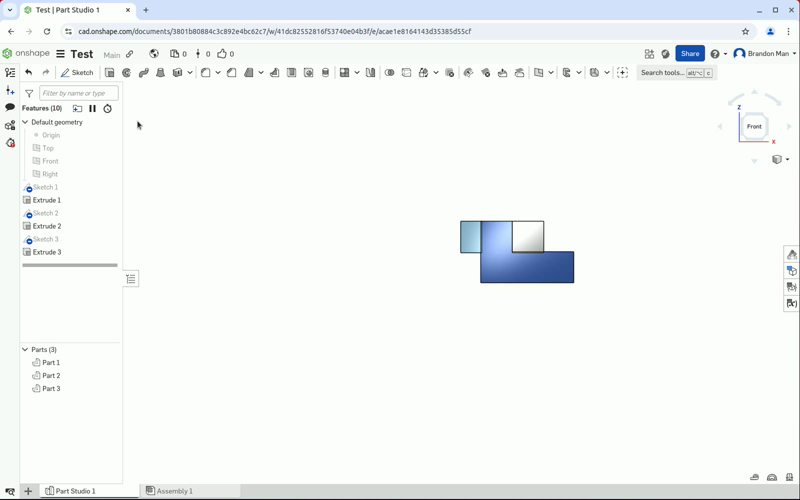
mouse_move(73, 189)
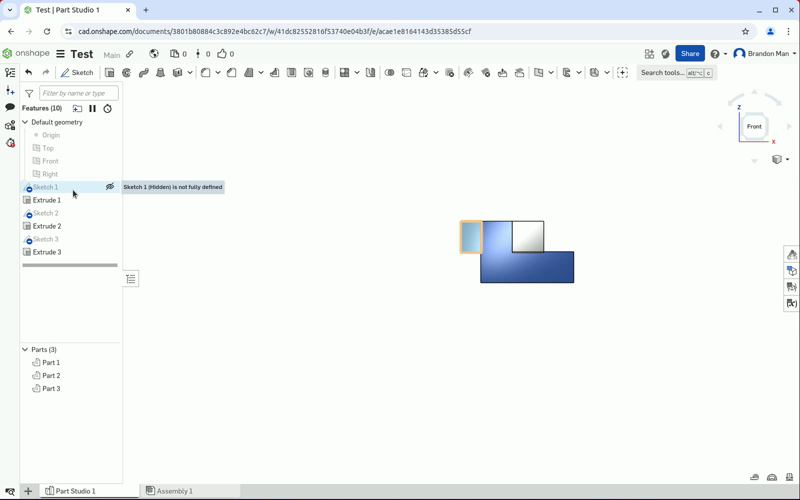
click(73, 189)
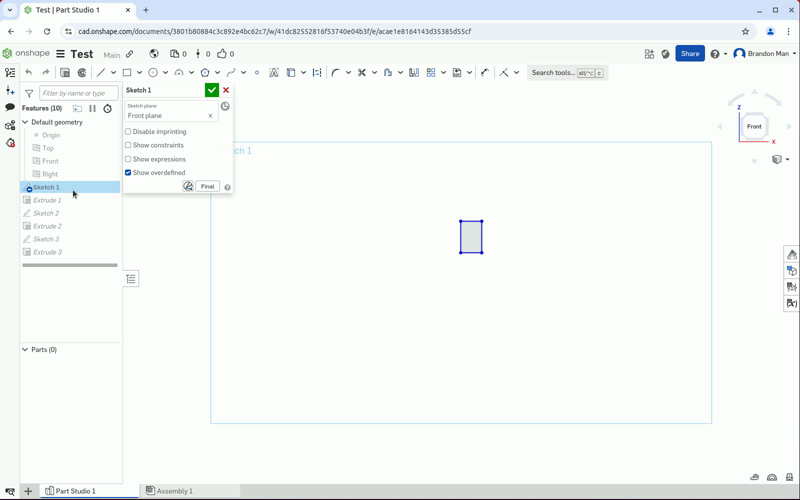
mouse_move(229, 92)
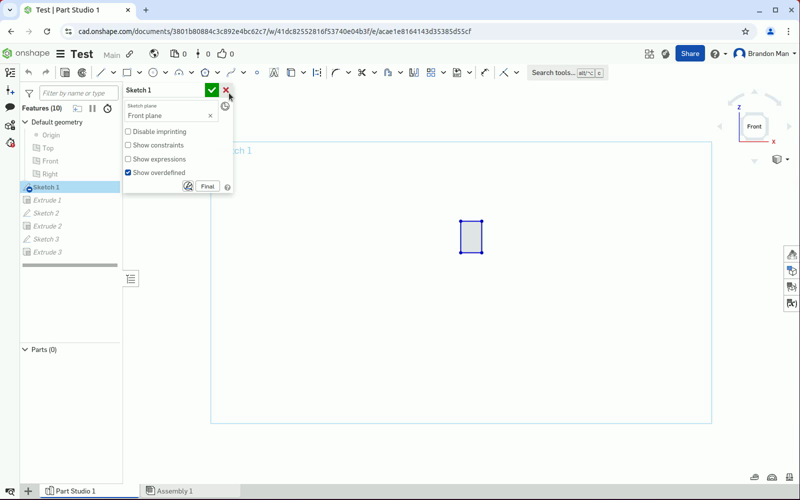
click(229, 92)
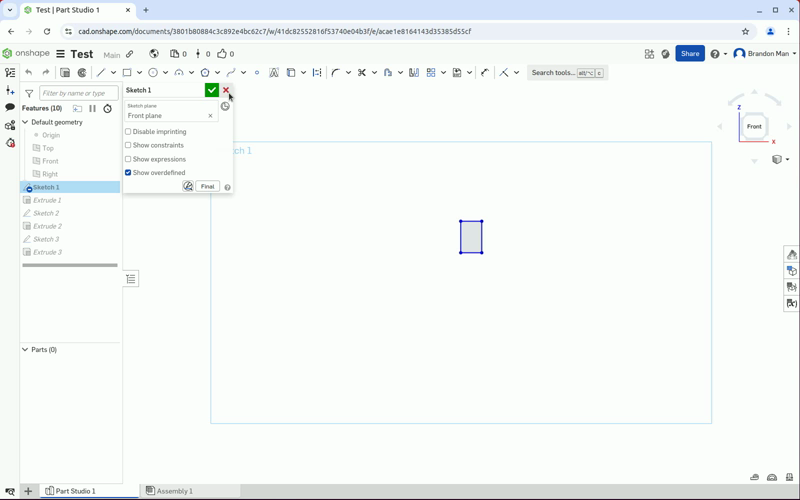
key(shift+s)
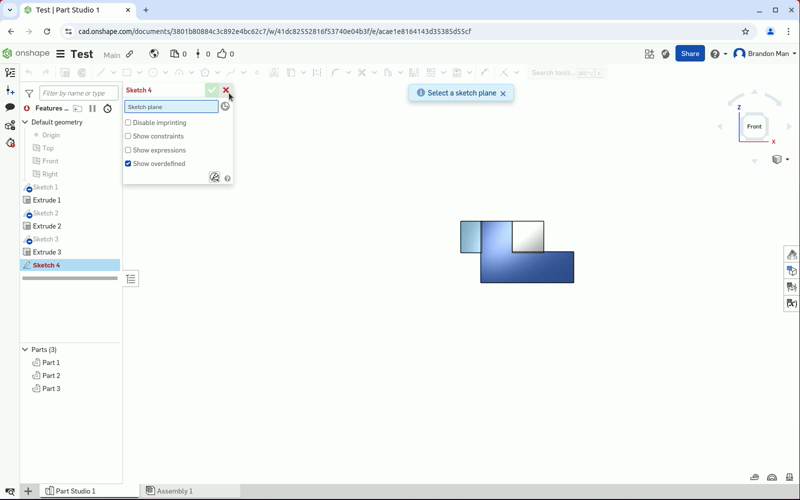
mouse_move(73, 163)
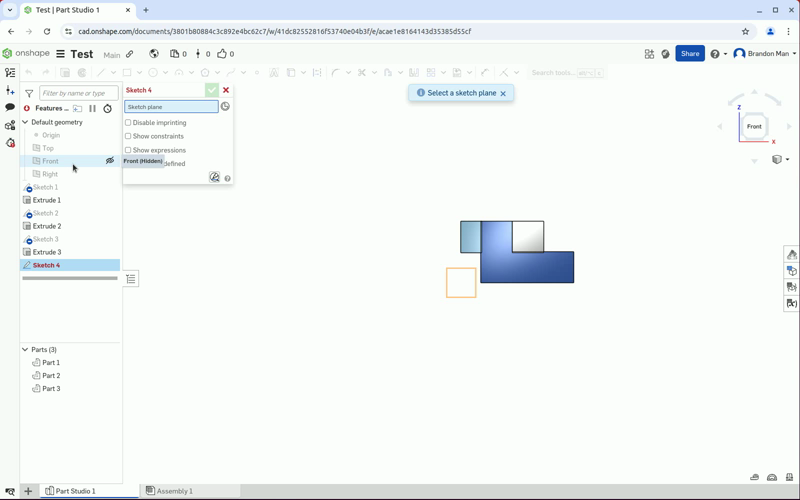
click(73, 163)
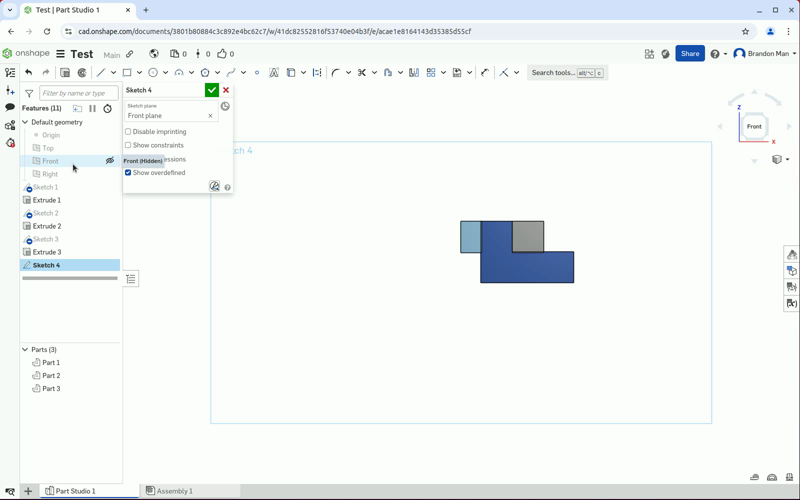
mouse_move(73, 352)
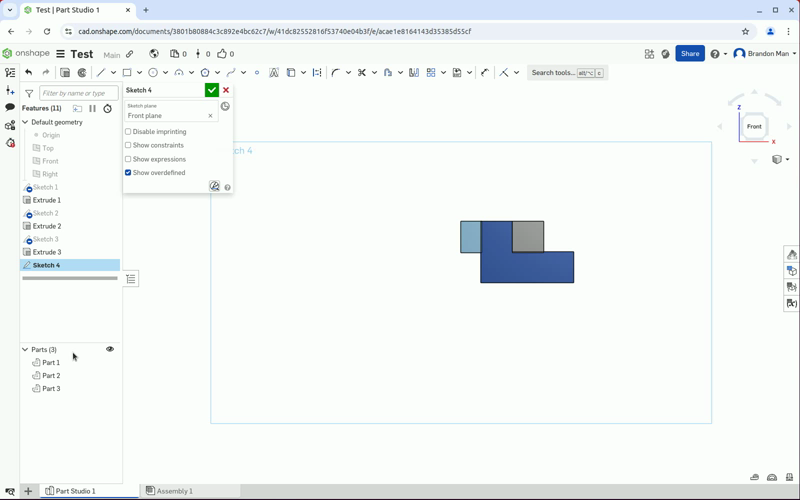
key(y)
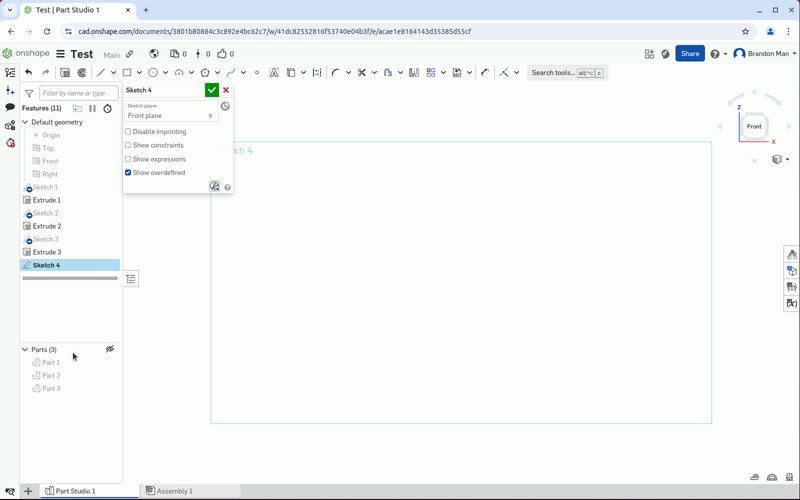
key(l)
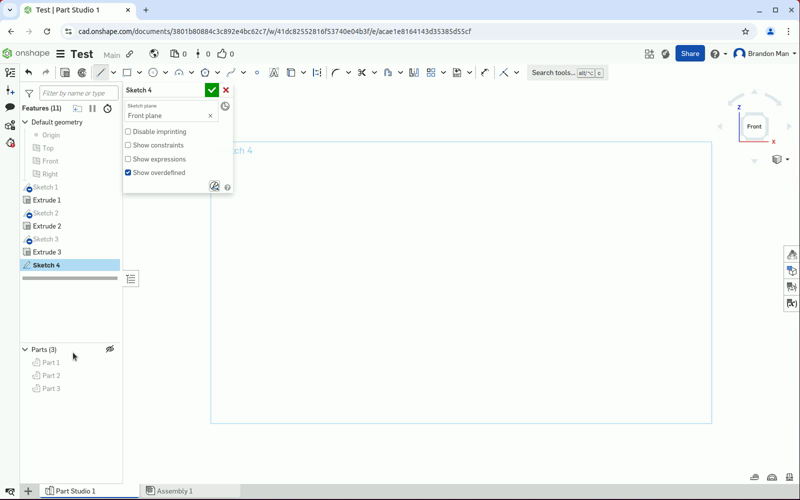
key_down(shift)
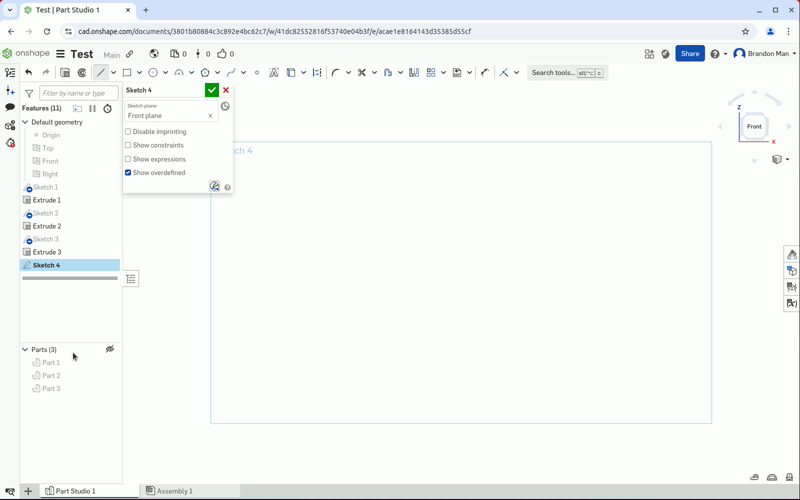
mouse_move(460, 252)
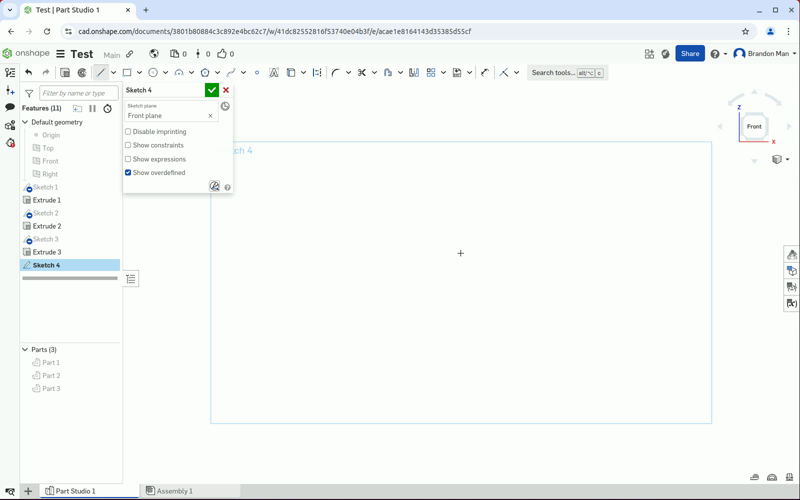
click(460, 252)
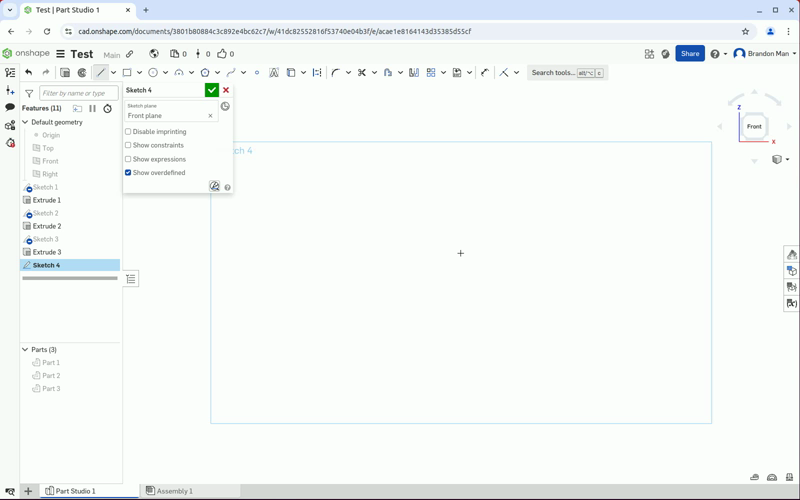
key_up(shift)
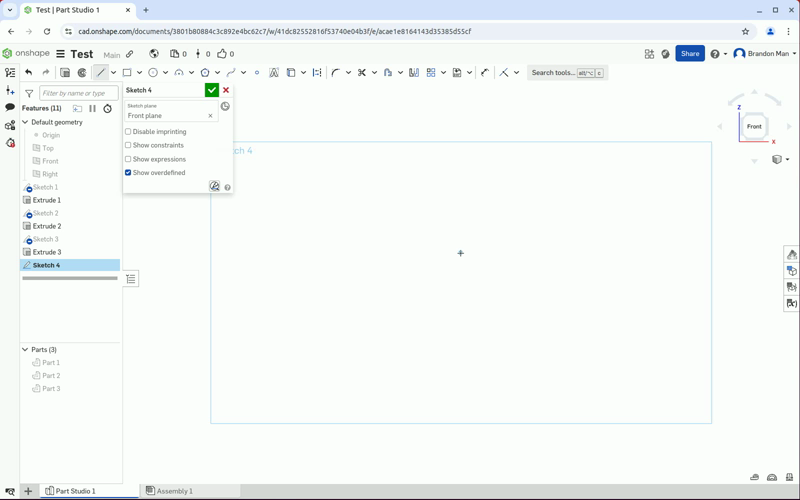
key_down(shift)
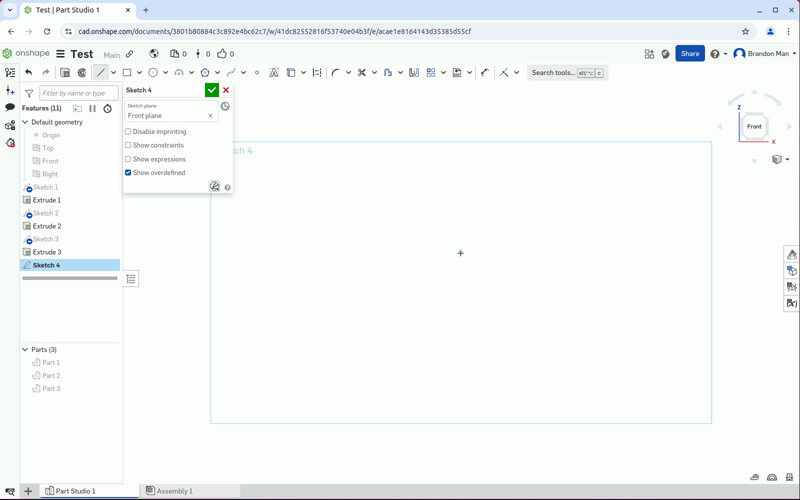
mouse_move(490, 252)
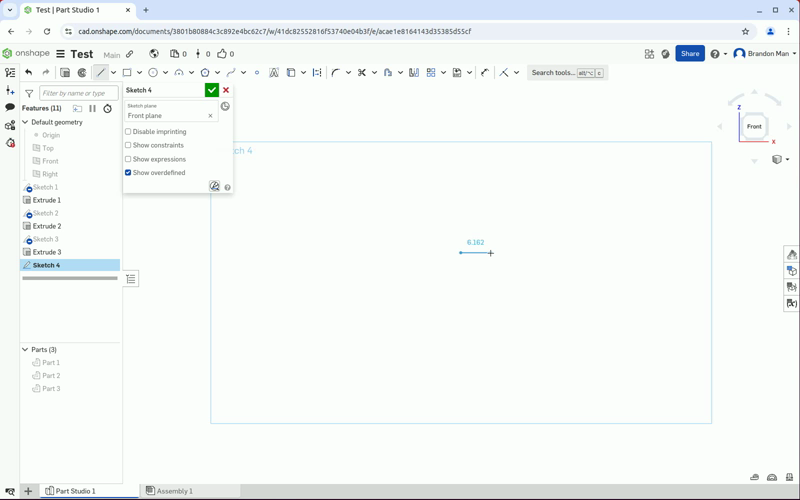
mouse_move(481, 252)
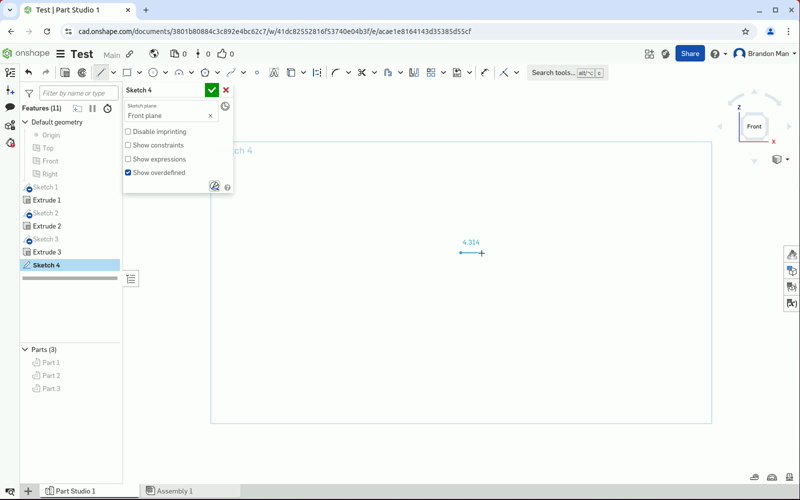
click(481, 252)
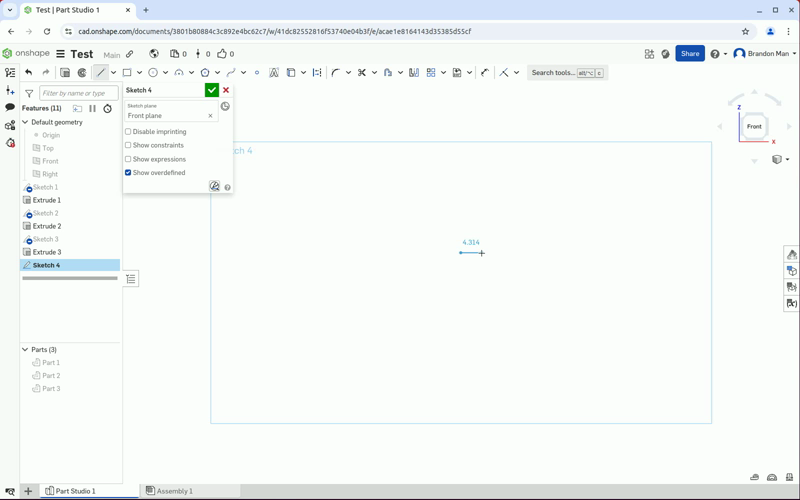
key_up(shift)
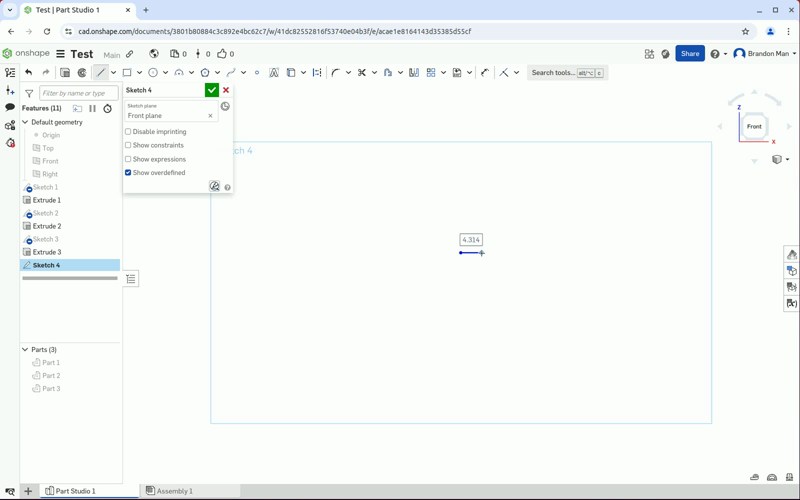
key_down(shift)
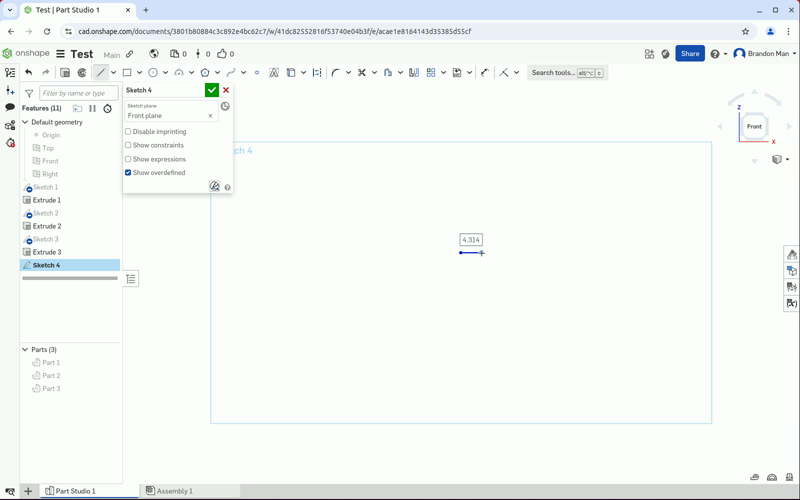
mouse_move(511, 252)
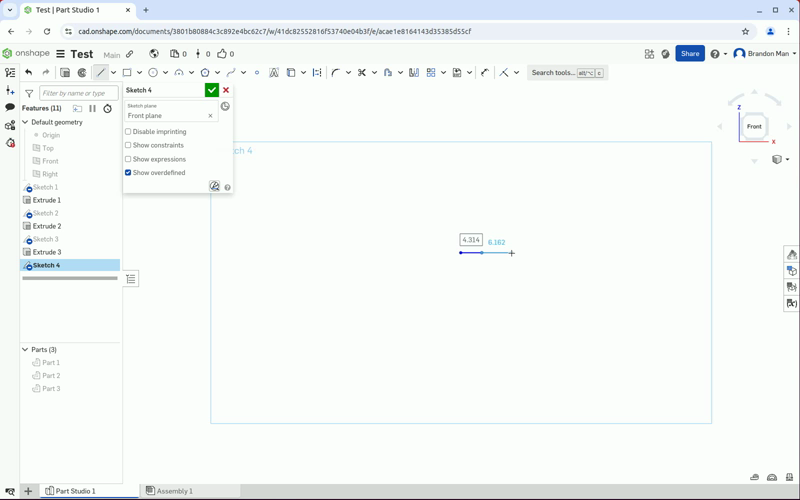
mouse_move(481, 221)
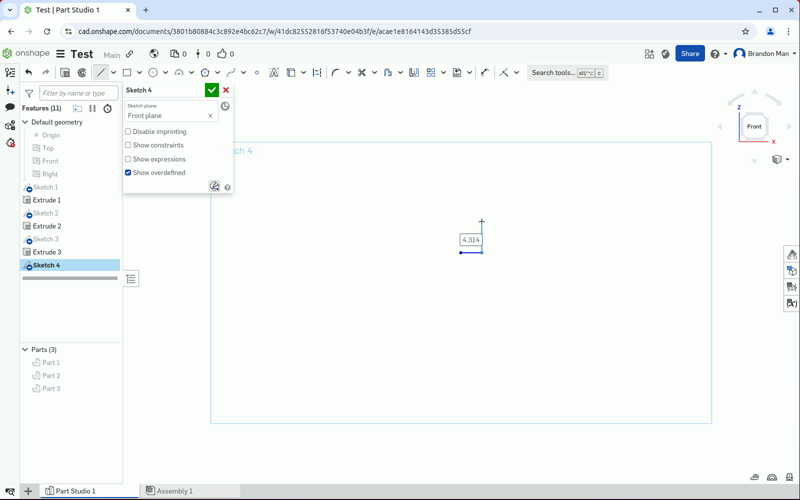
click(481, 221)
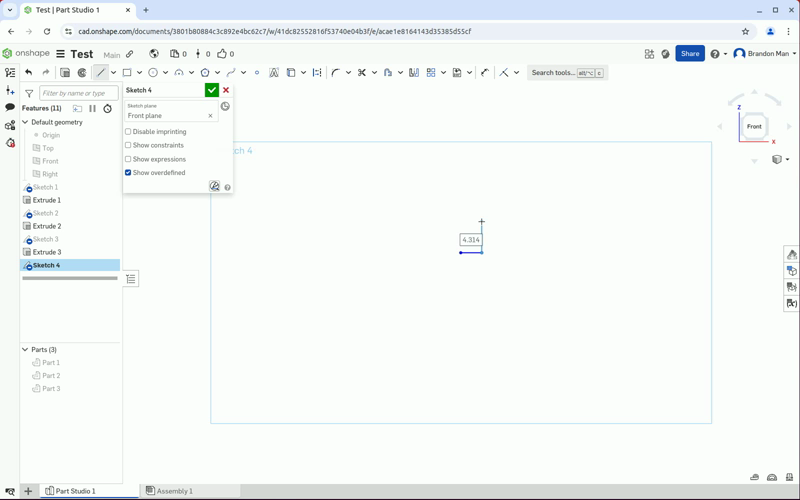
key_up(shift)
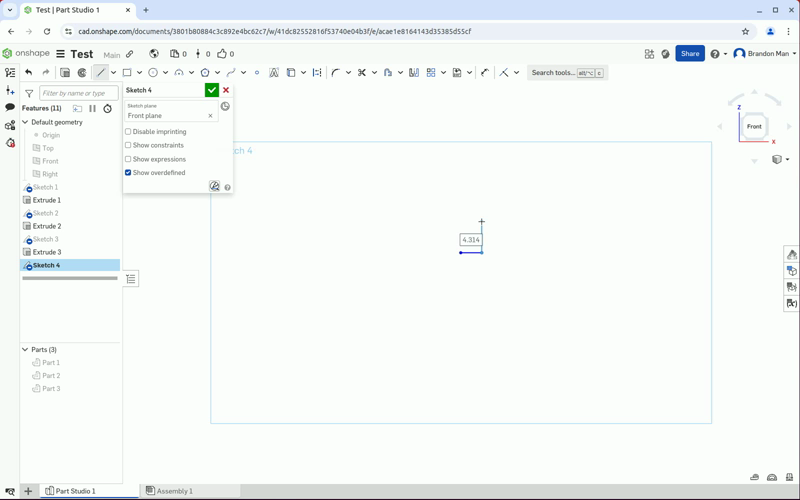
key_down(shift)
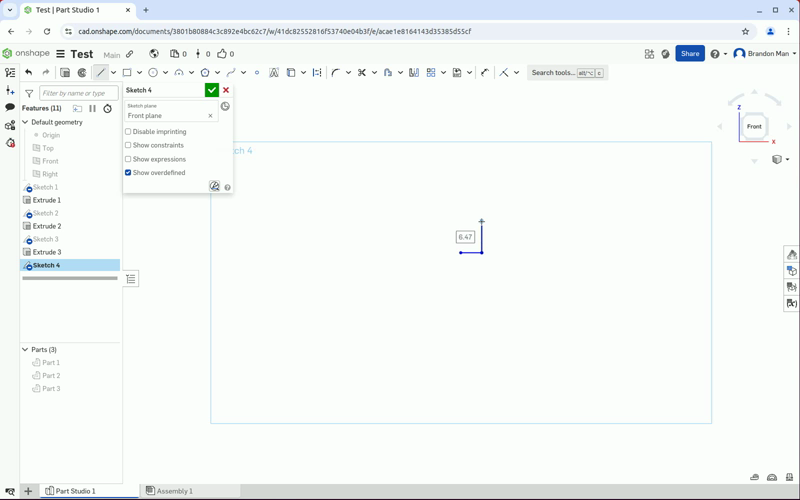
mouse_move(511, 221)
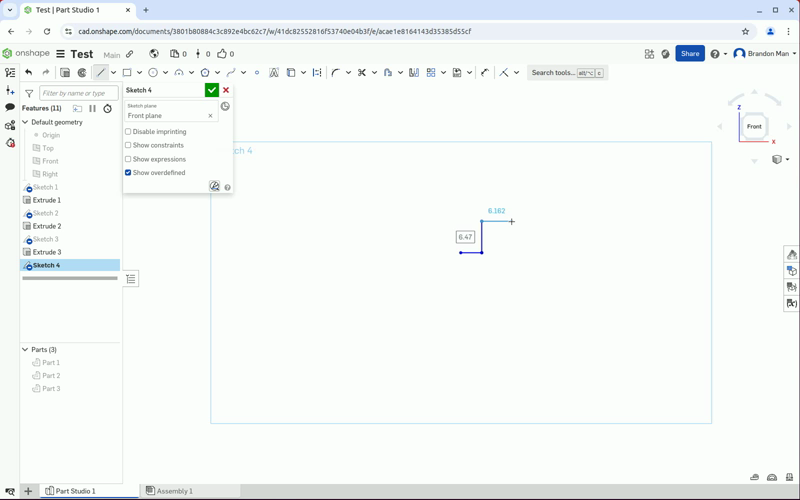
mouse_move(460, 221)
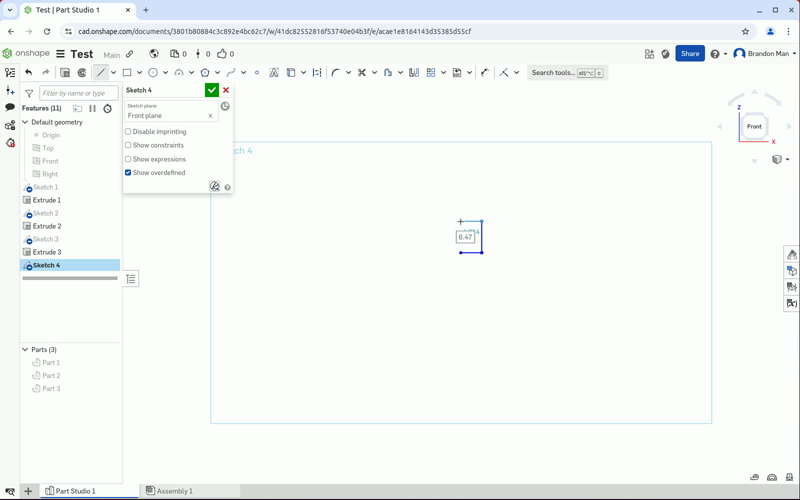
click(460, 221)
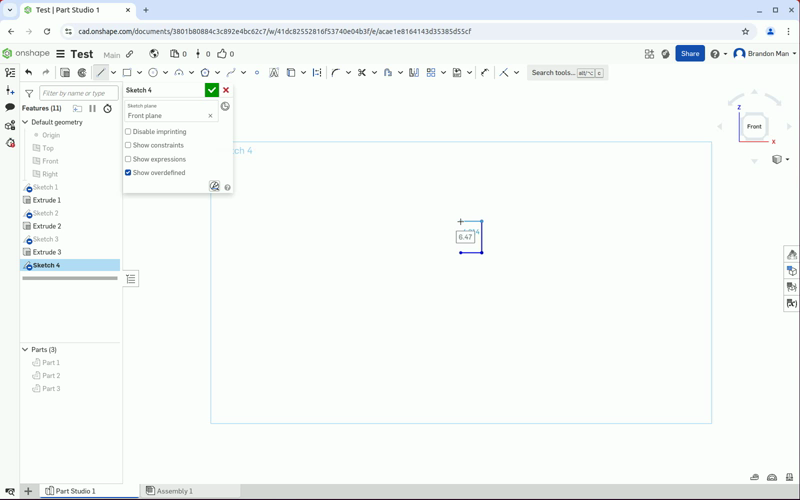
key_up(shift)
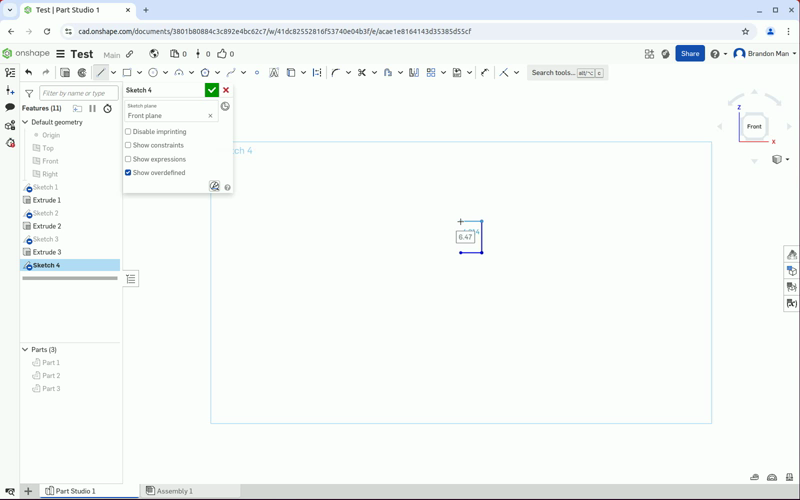
mouse_move(490, 221)
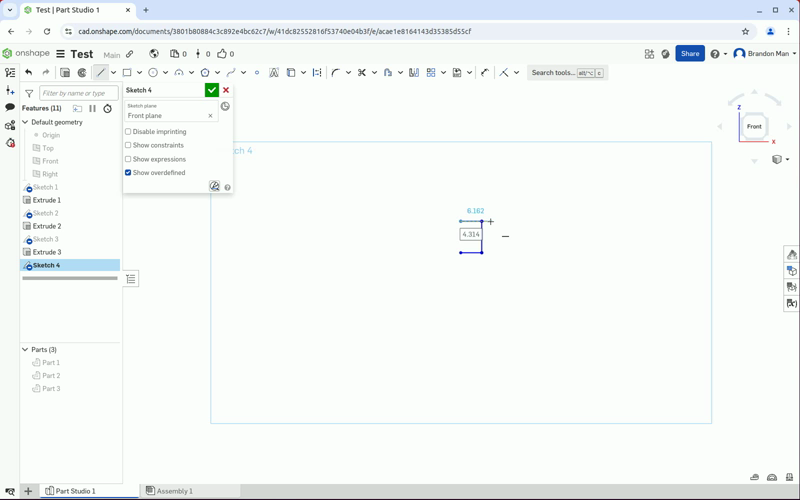
key_down(shift)
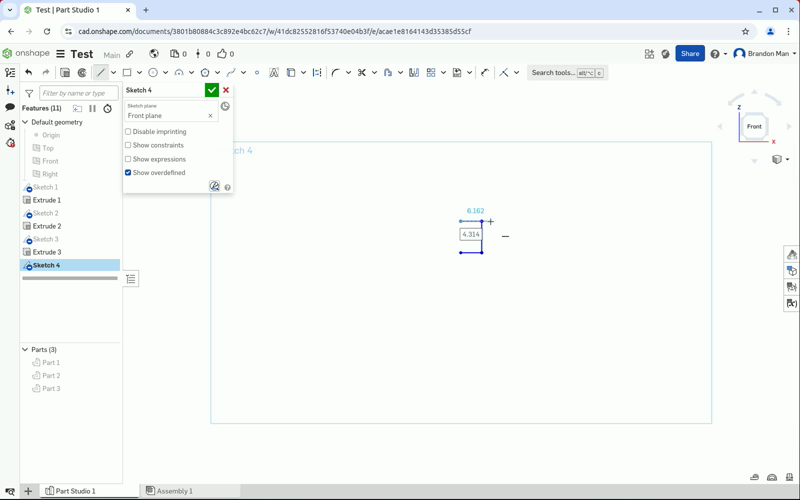
mouse_move(460, 252)
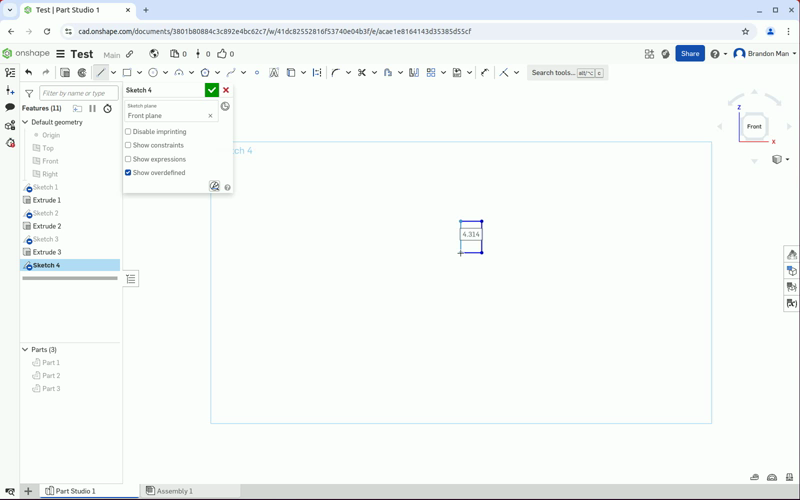
key_up(shift)
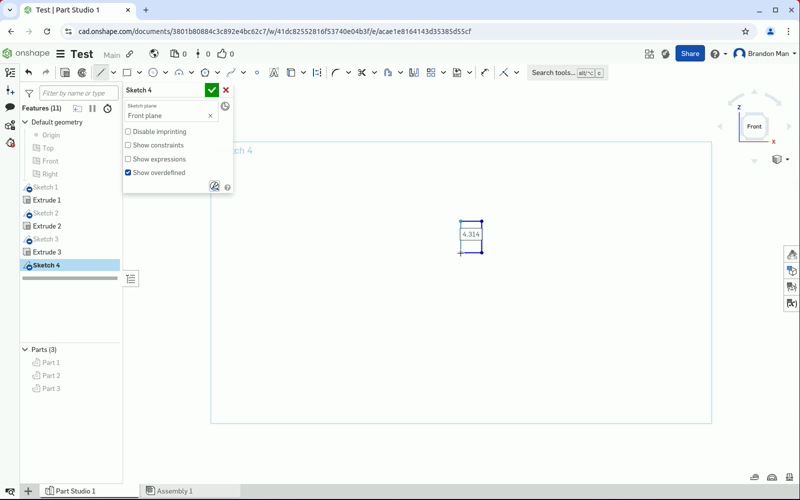
click(460, 252)
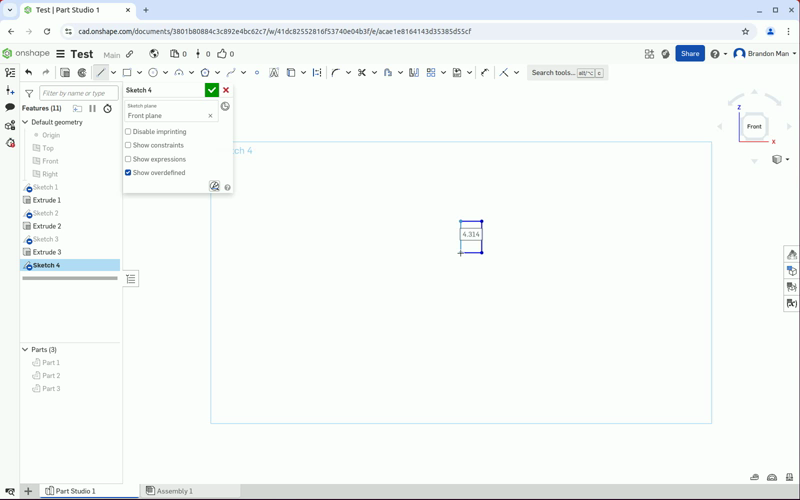
key(esc)
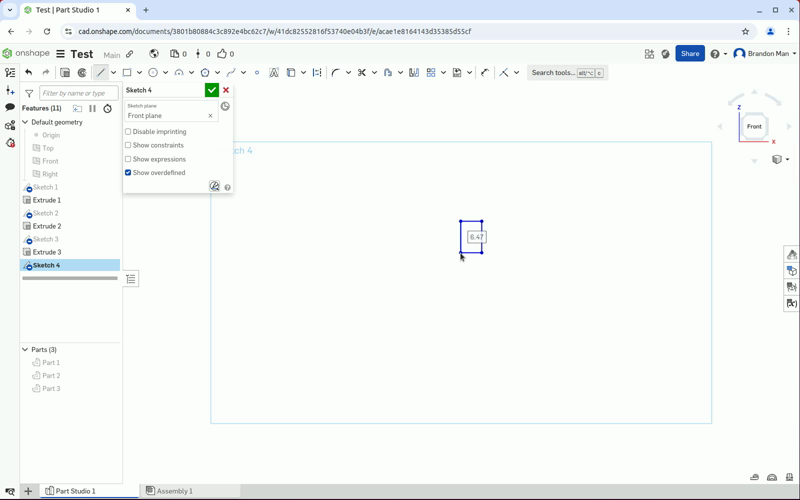
mouse_move(474, 246)
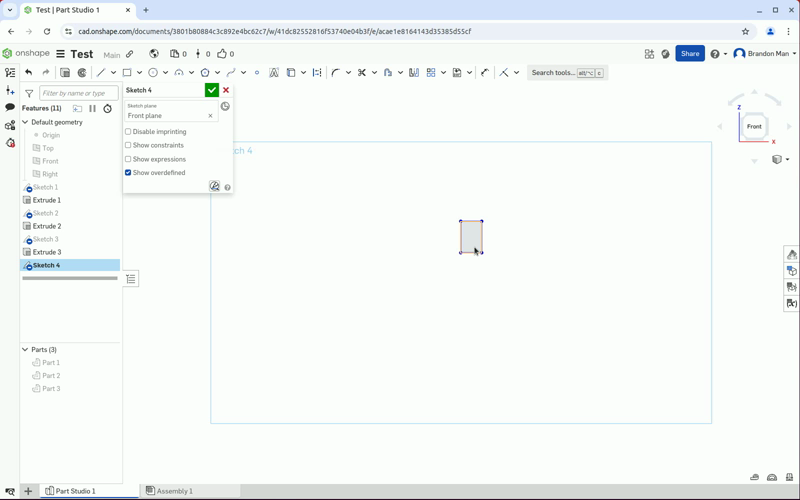
scroll(6)
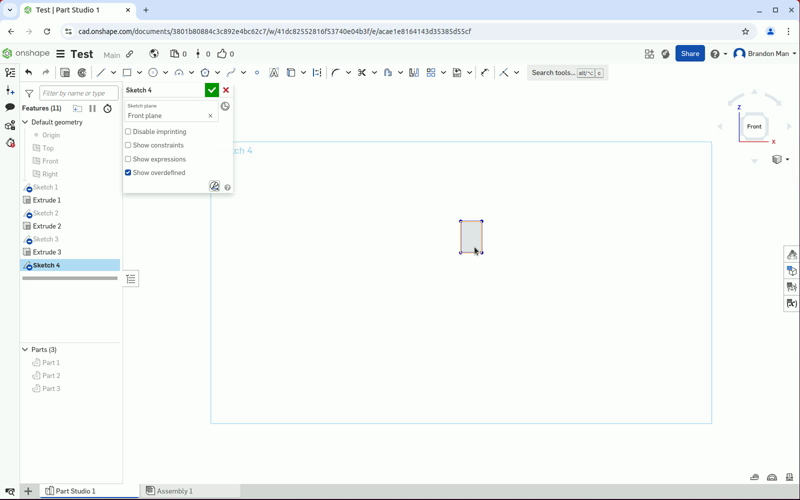
scroll(6)
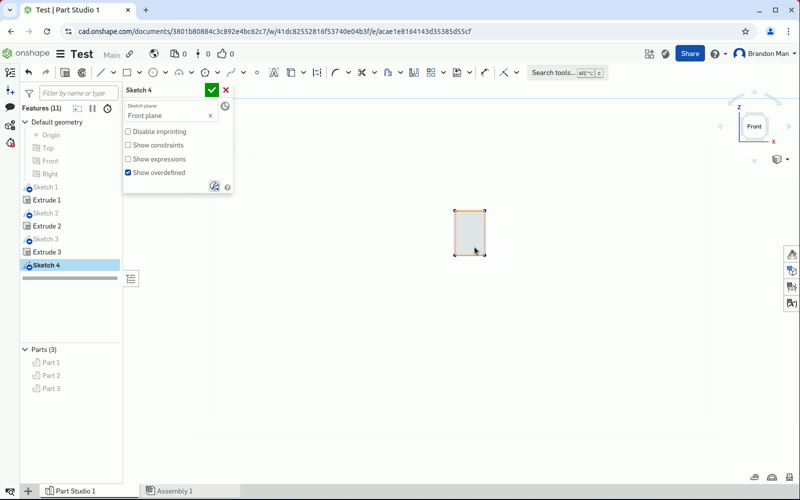
scroll(6)
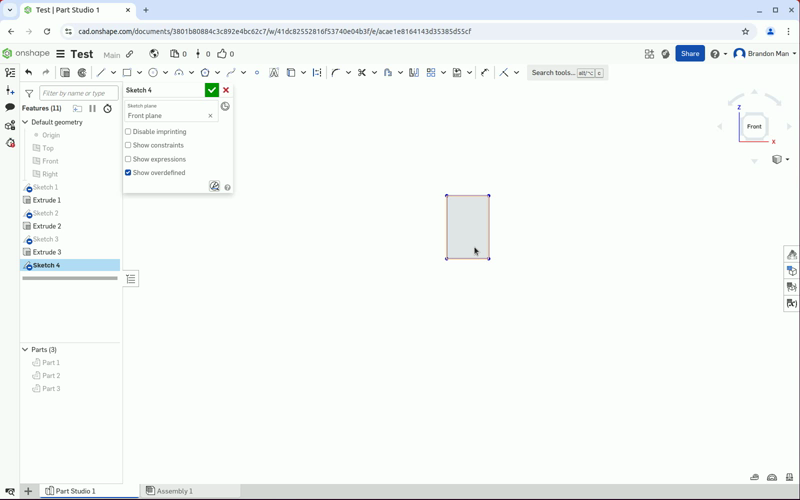
scroll(6)
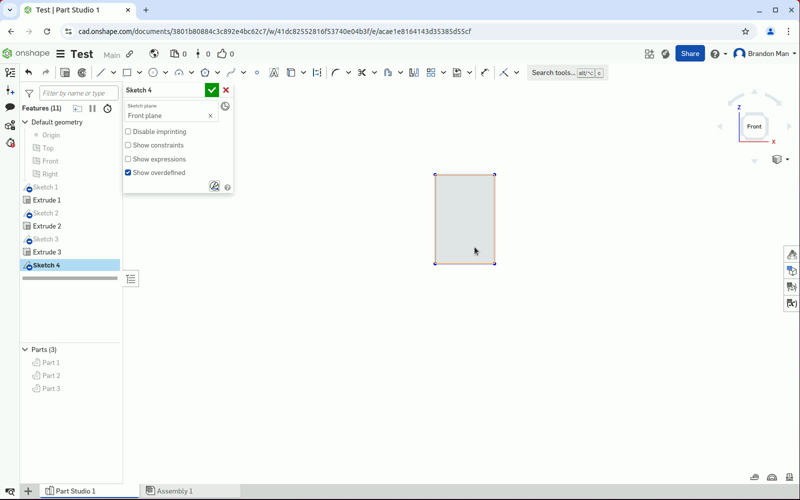
scroll(6)
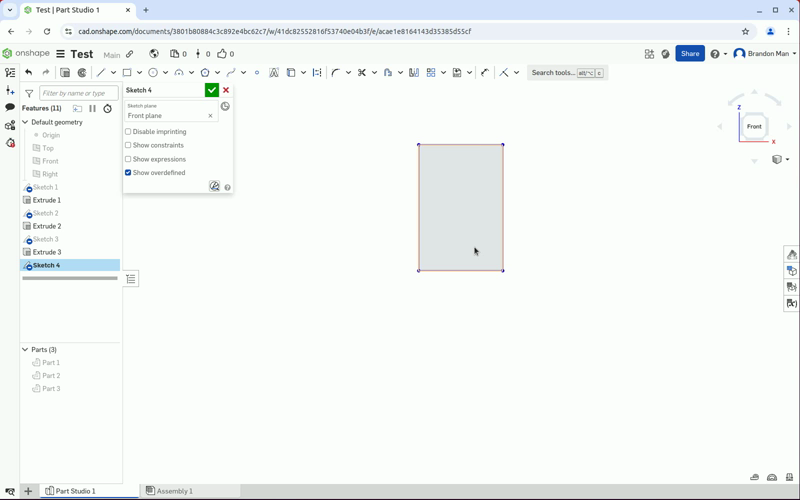
scroll(6)
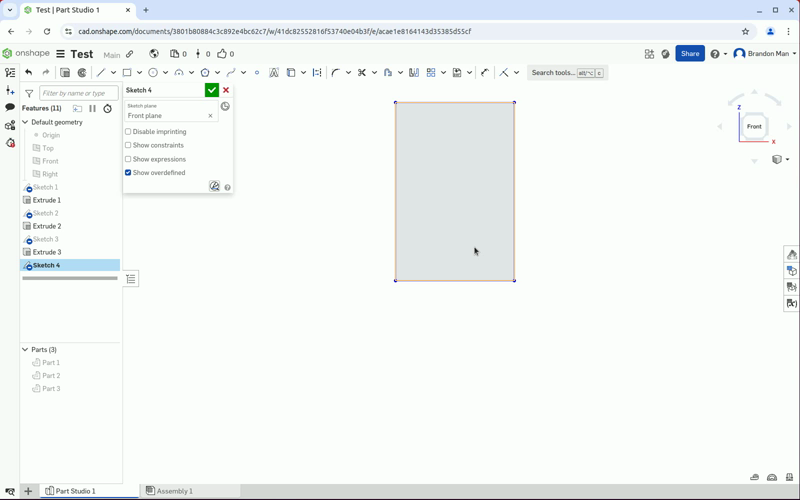
scroll(6)
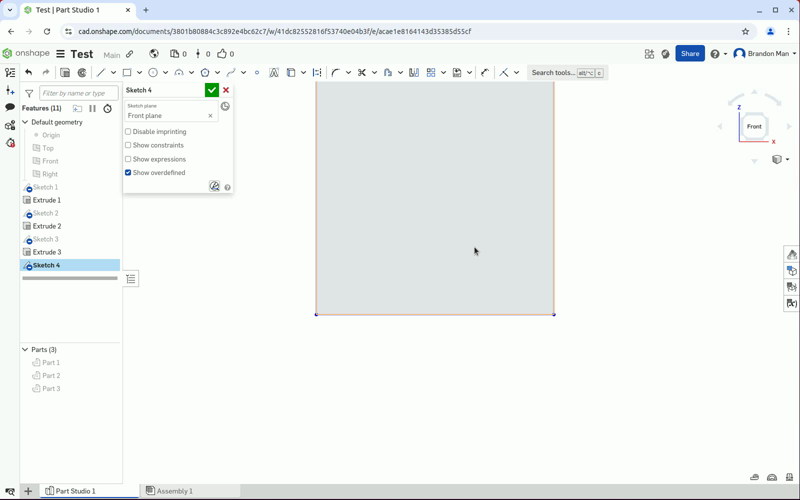
click(474, 246)
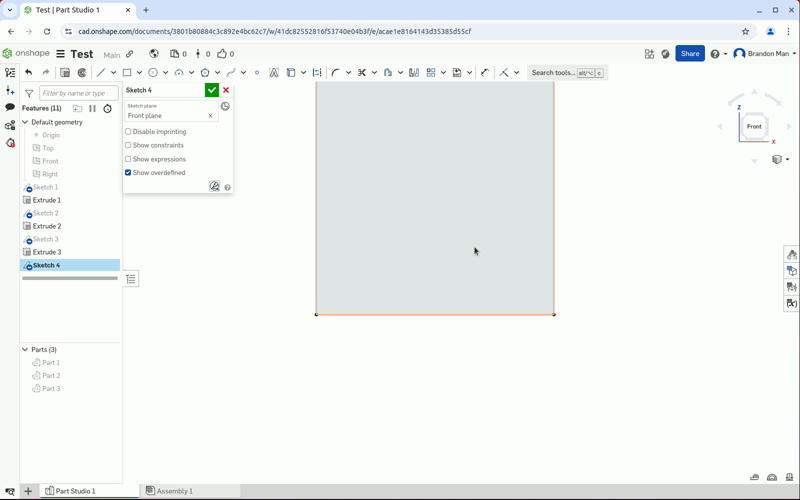
scroll(-6)
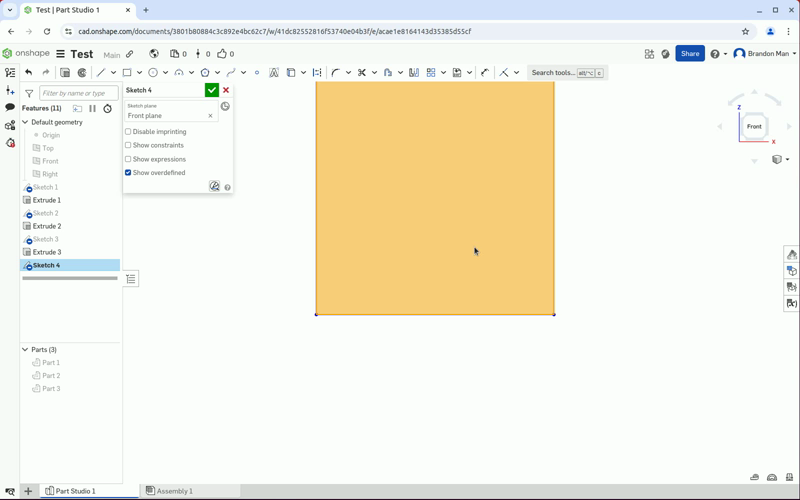
scroll(-6)
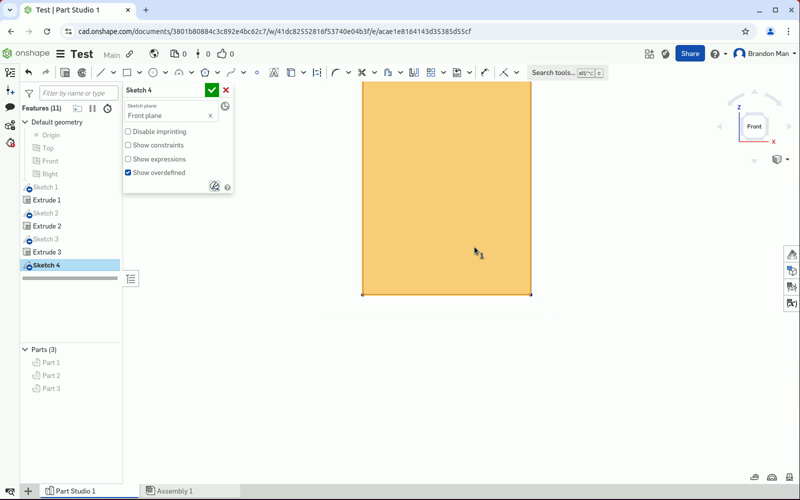
scroll(-6)
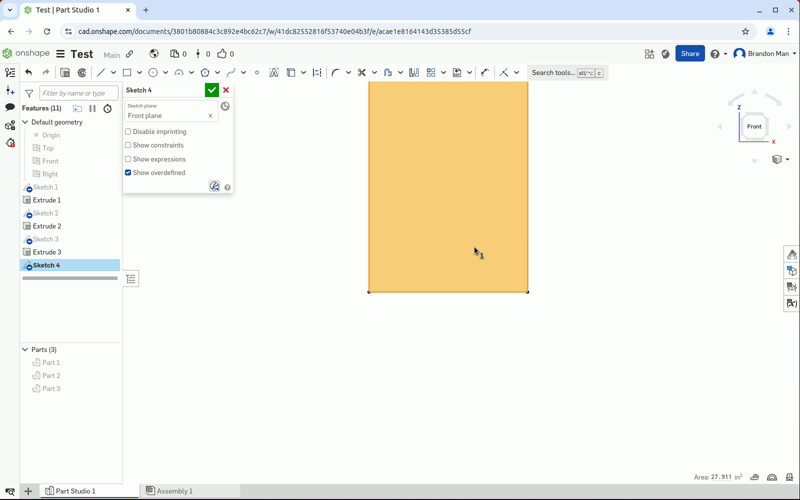
scroll(-6)
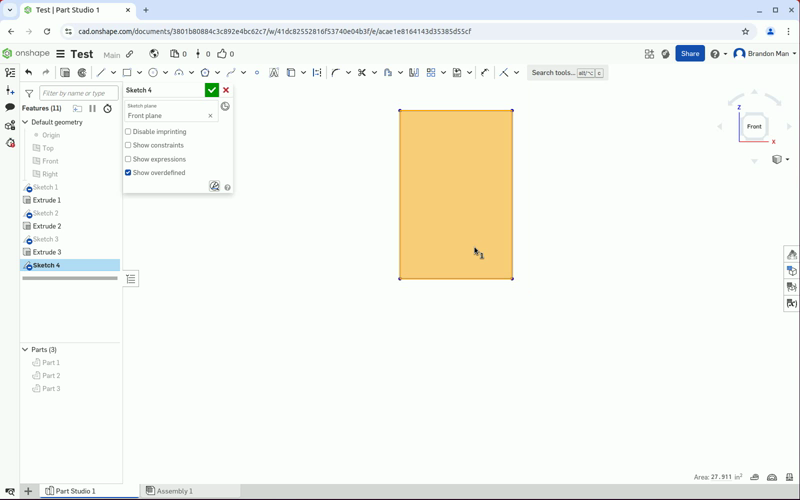
scroll(-6)
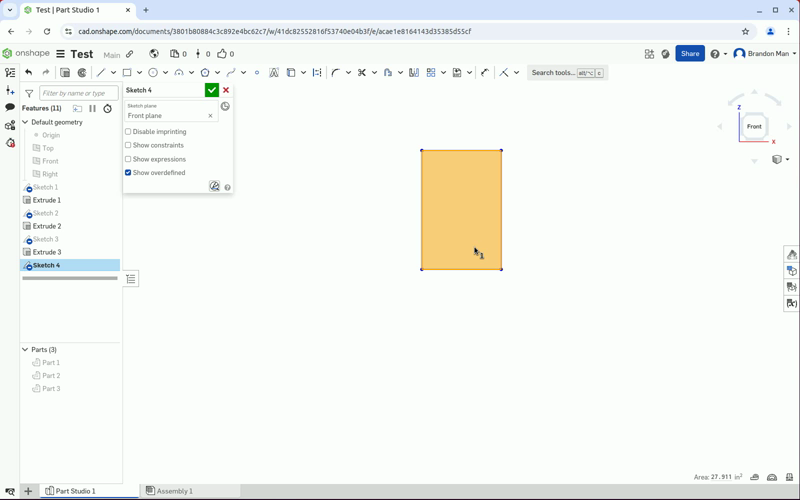
scroll(-6)
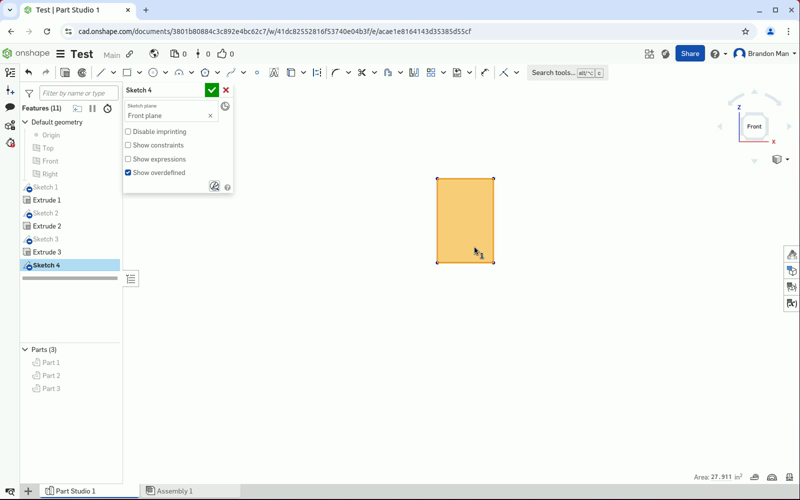
scroll(-6)
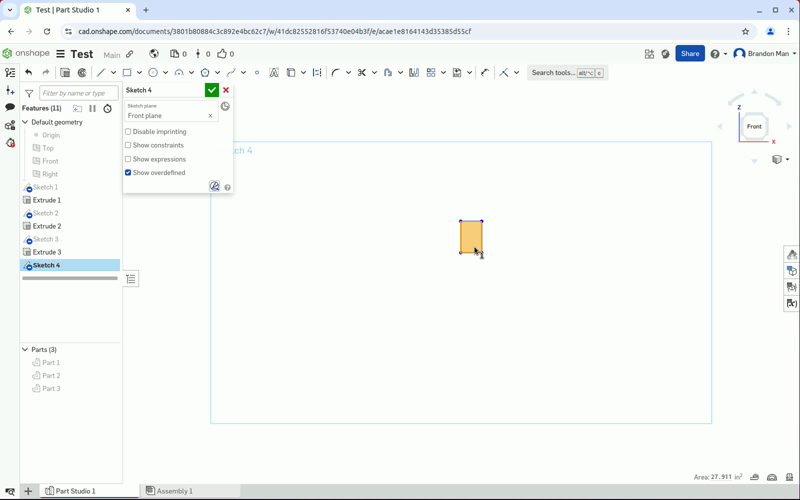
mouse_move(73, 352)
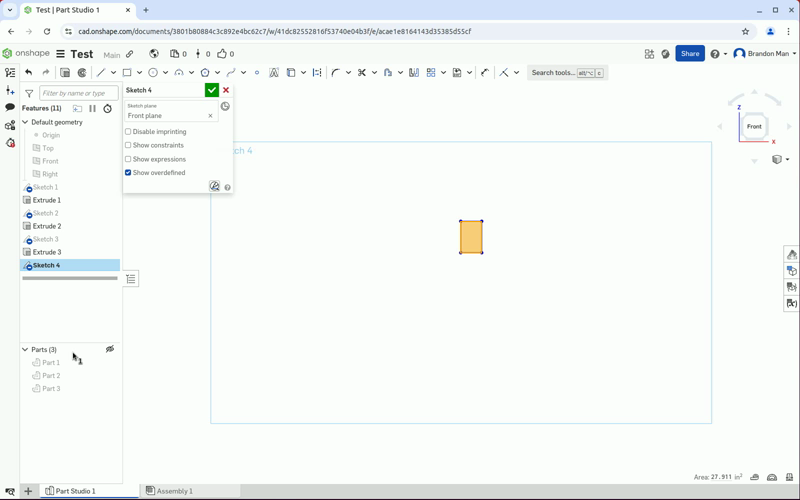
key(shift+y)
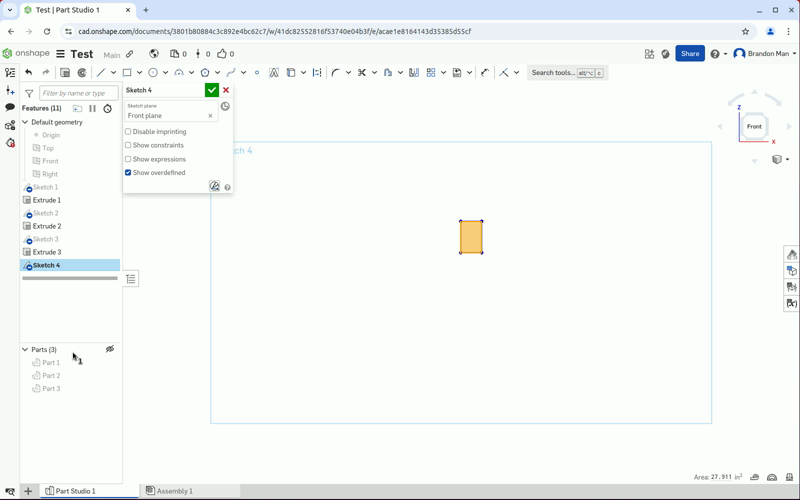
key(shift+e)
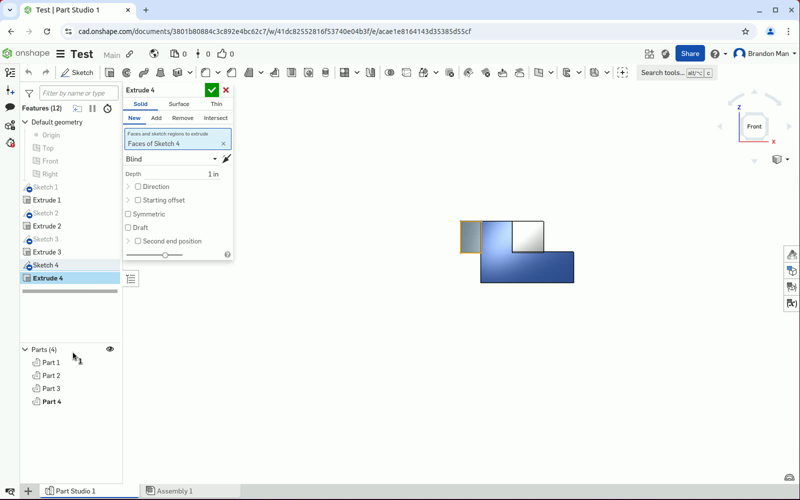
mouse_move(143, 106)
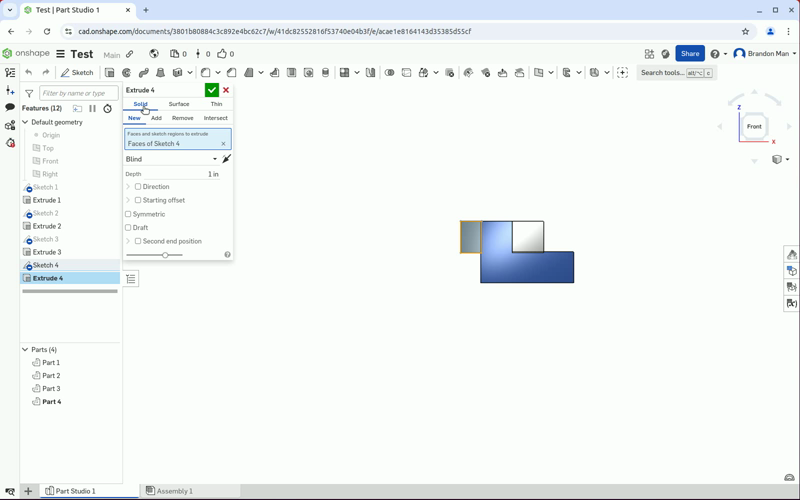
click(143, 106)
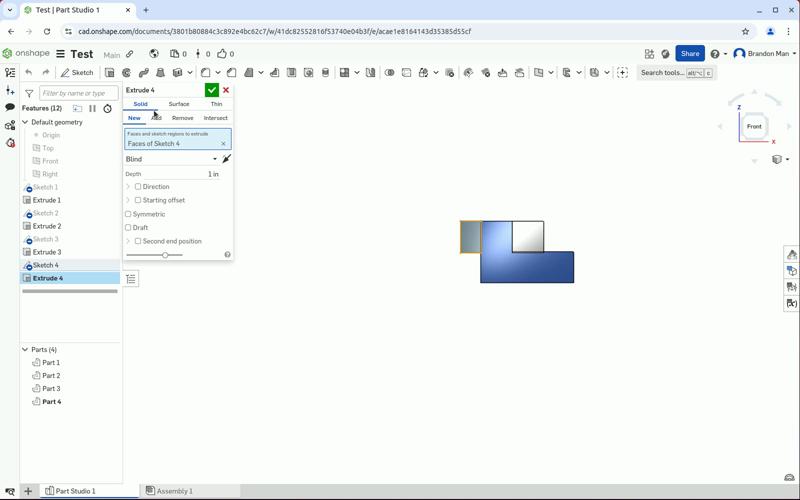
mouse_move(186, 120)
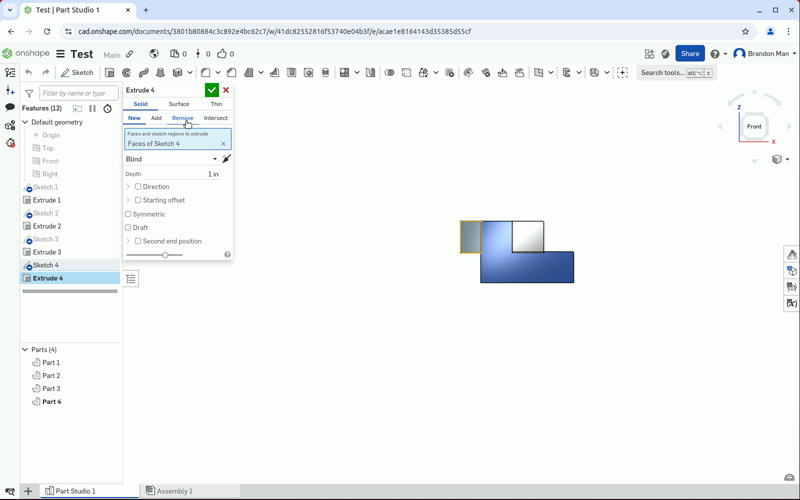
click(186, 120)
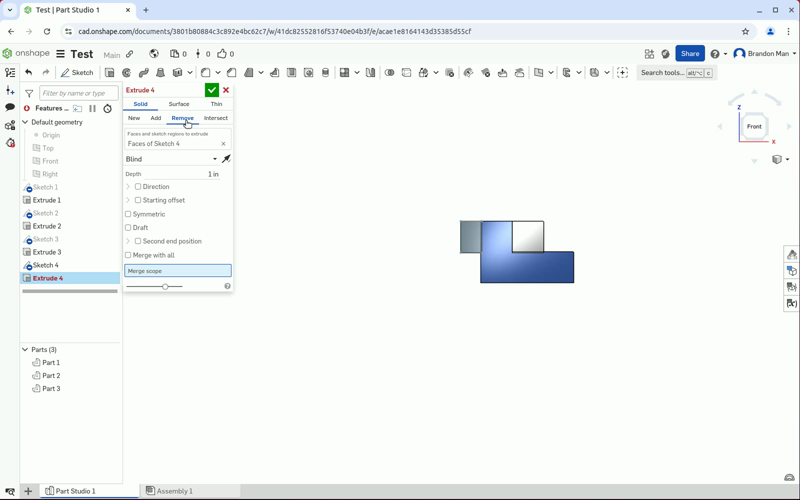
key(tab, 4)
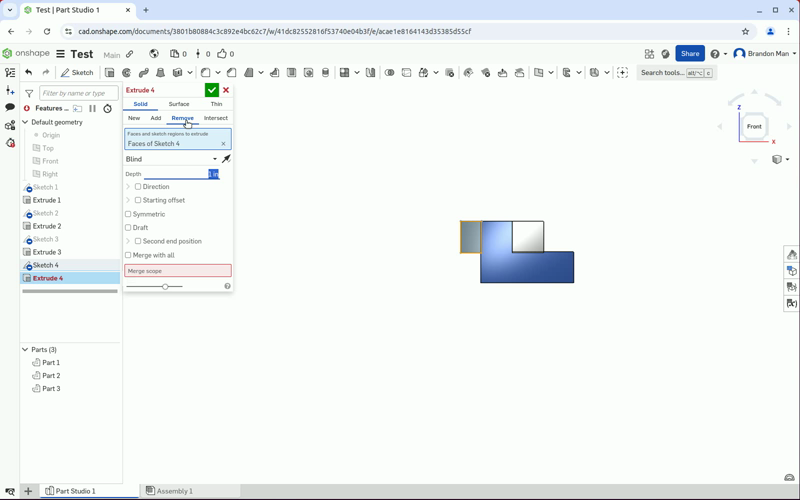
text(6.258)
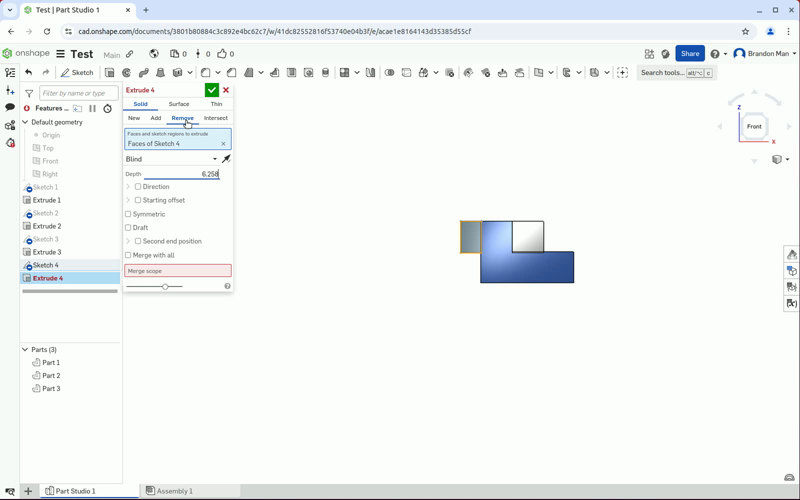
key(tab, 3)
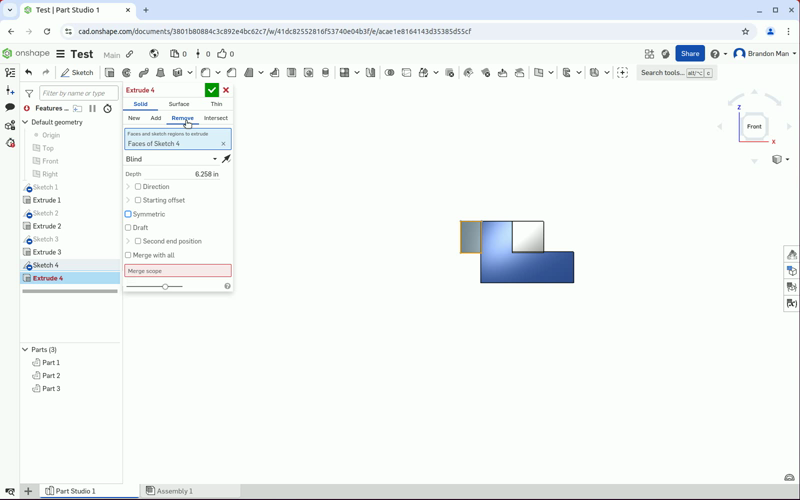
key(space)
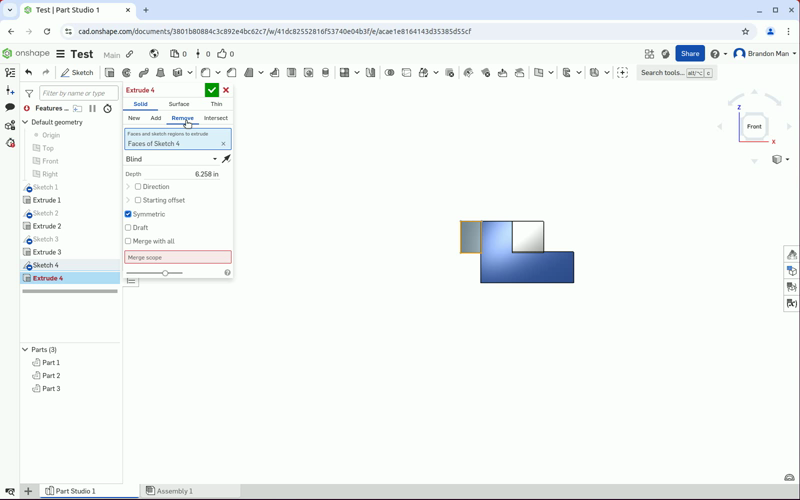
key(tab, 2)
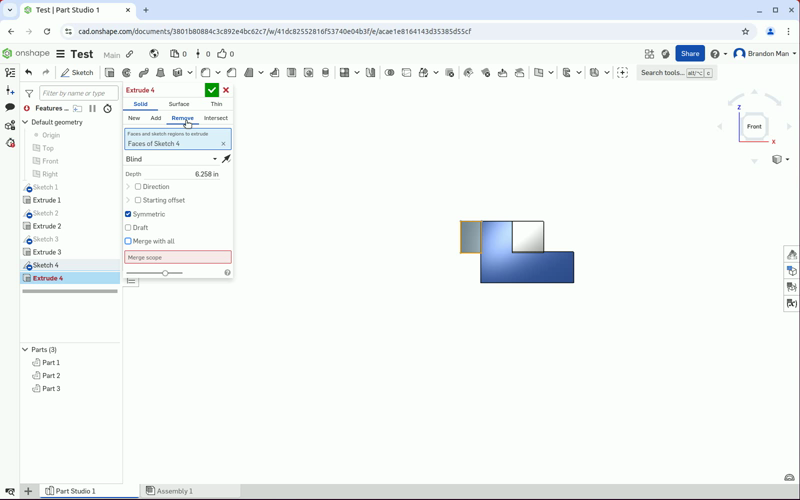
key(space)
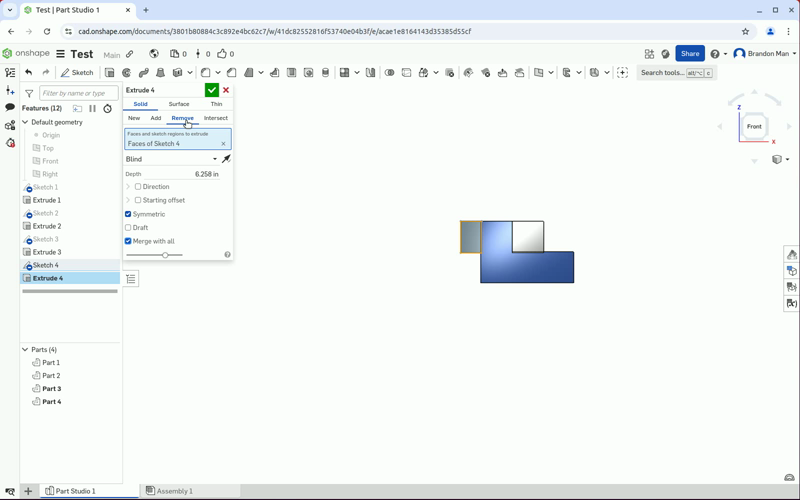
key(enter)
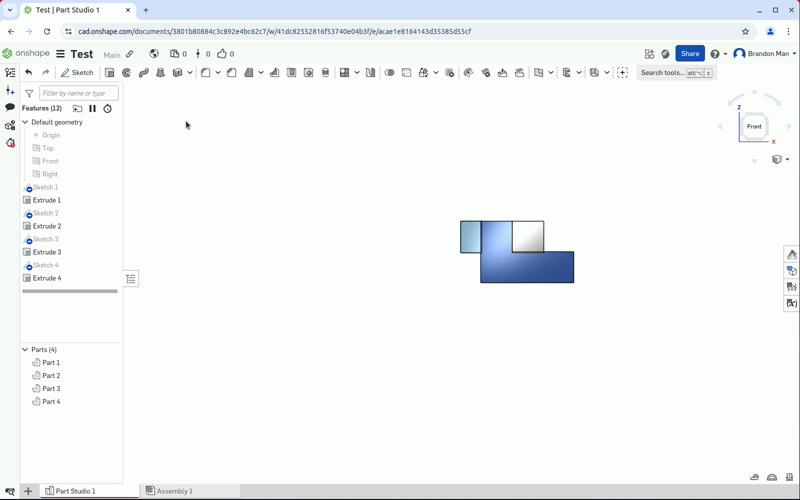
key(shift+h)
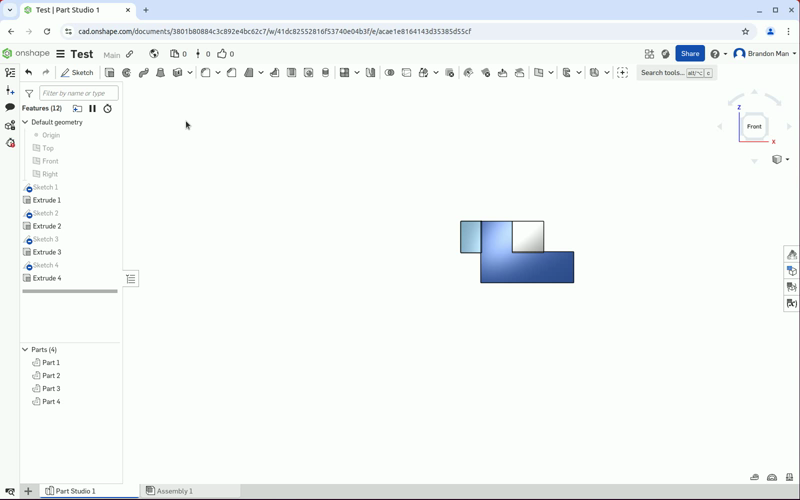
key(shift+h)
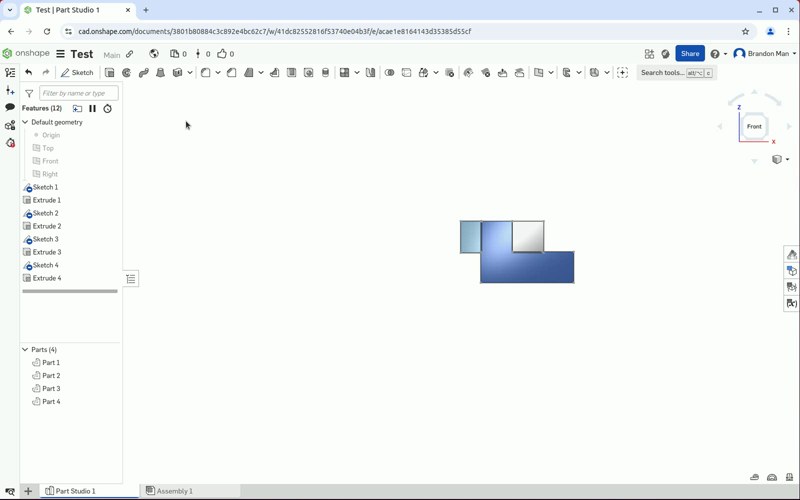
key(shift+7)
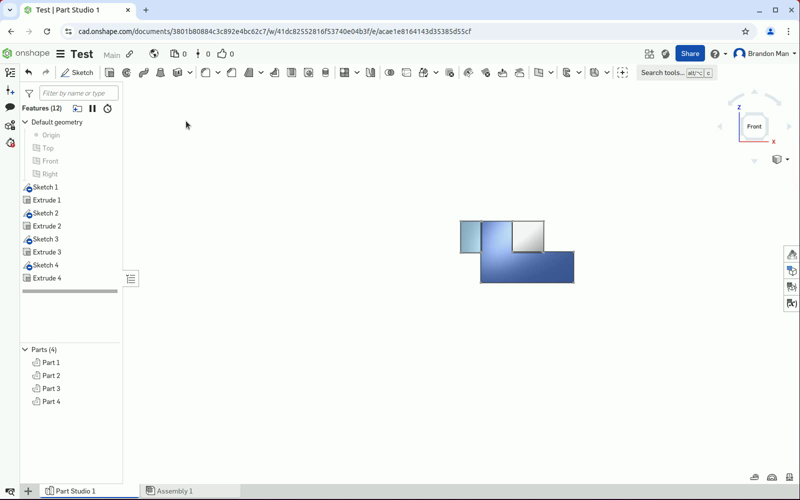
key(left, 2)
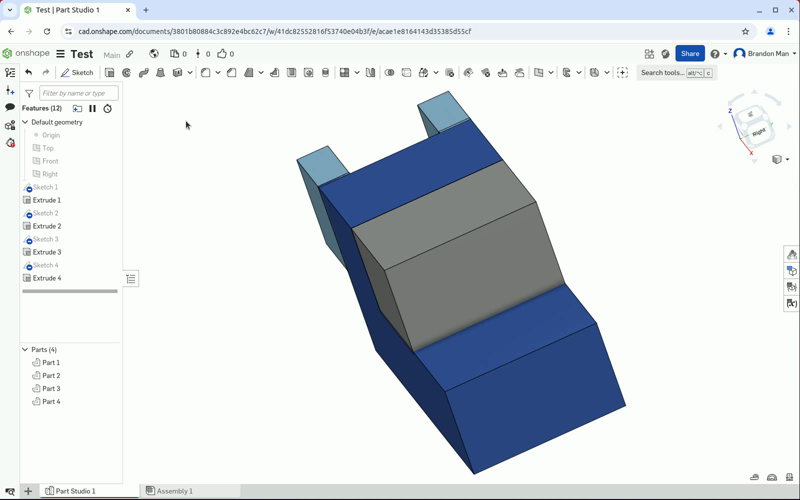
key(down, 2)
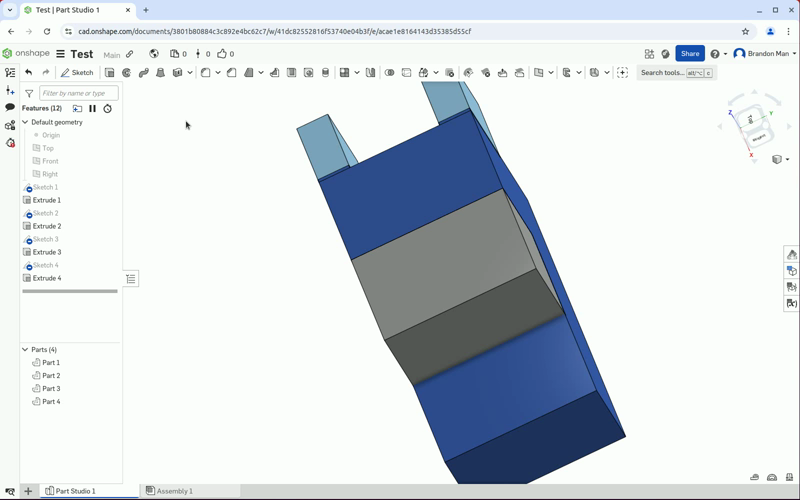
key(up, 2)
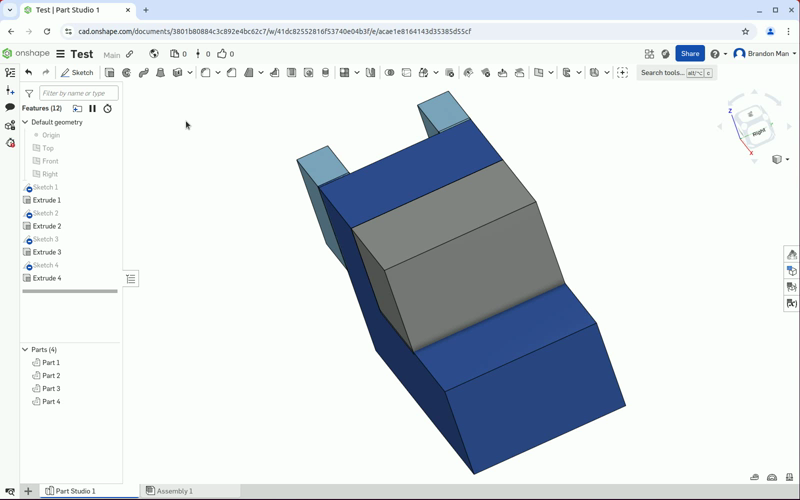
key(right, 2)
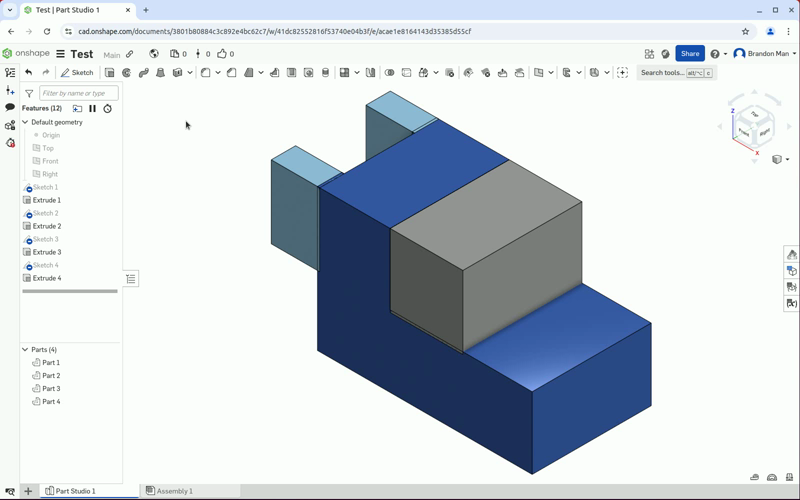
mouse_move(73, 189)
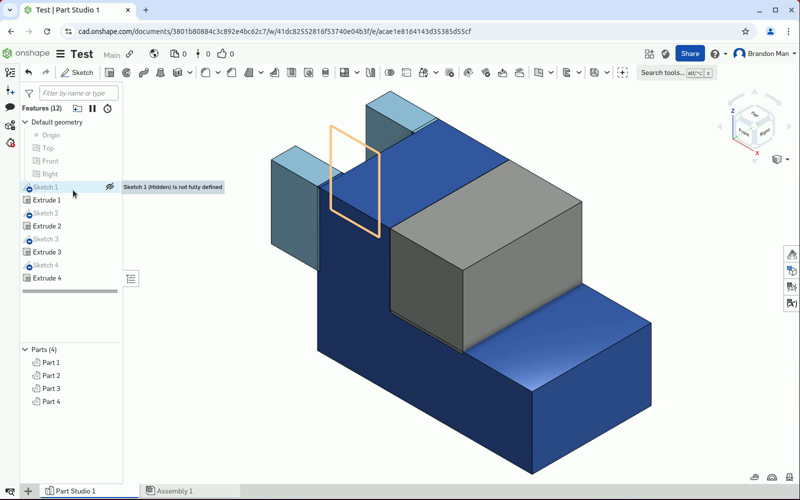
click(73, 189)